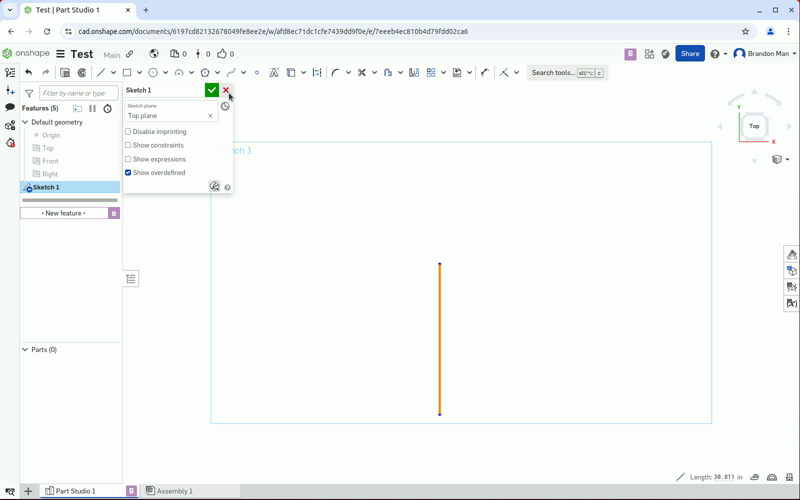
key(shift+h)
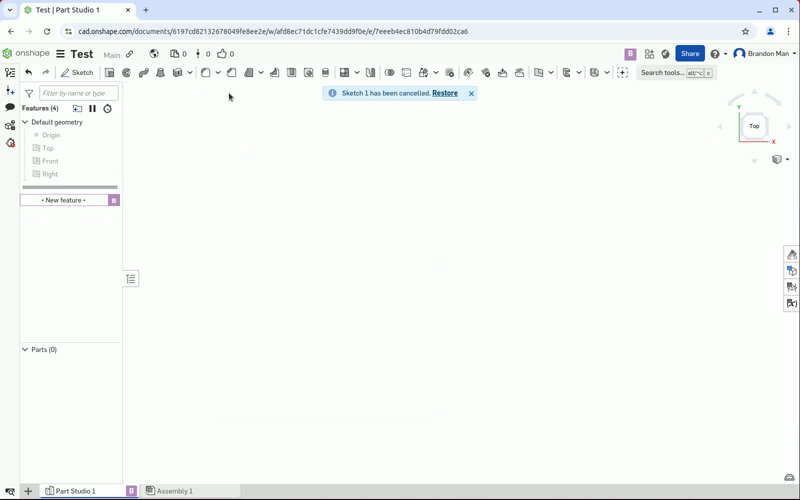
key(shift+s)
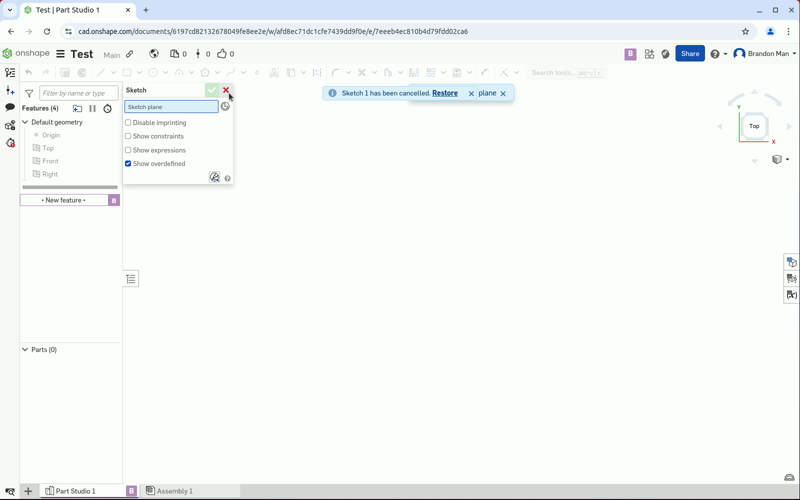
mouse_move(73, 150)
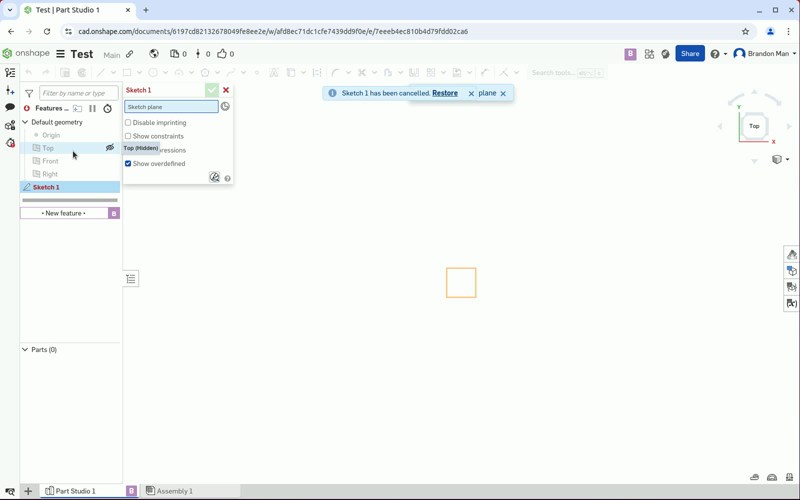
click(73, 150)
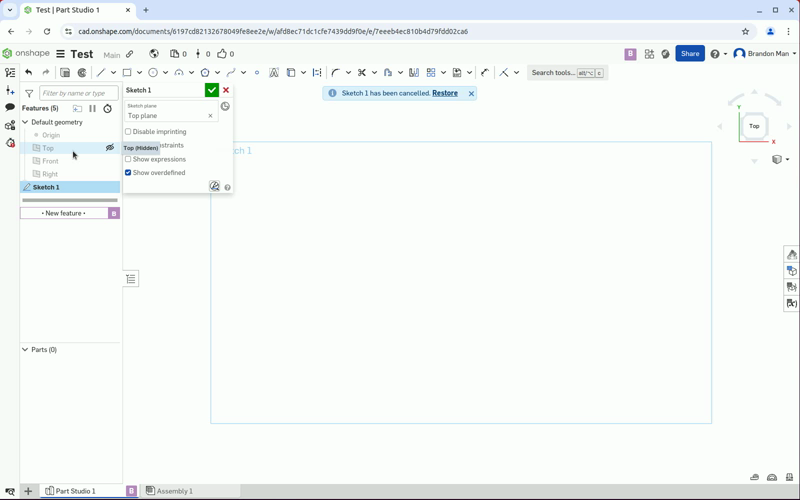
mouse_move(73, 352)
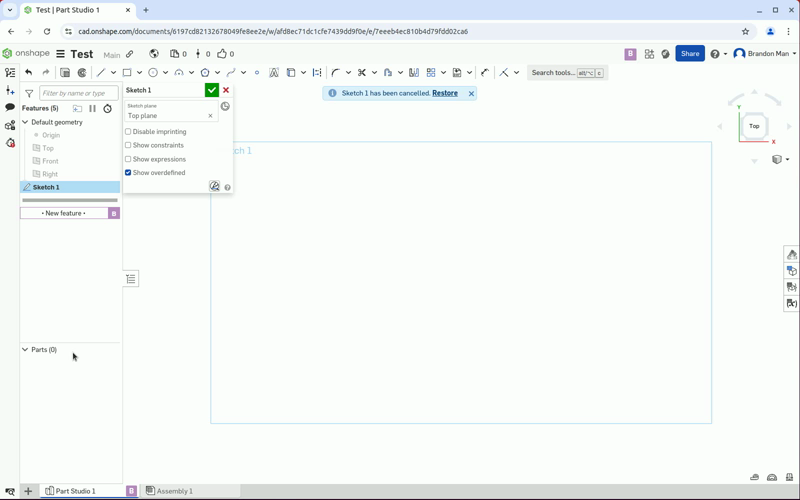
key(y)
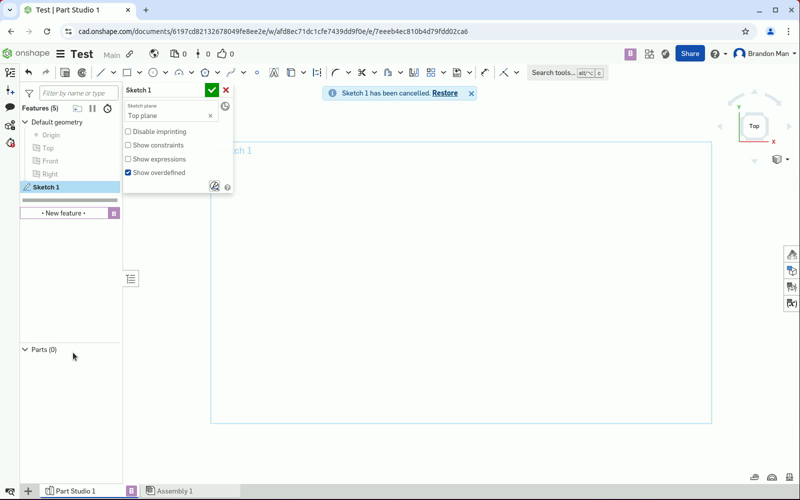
key(l)
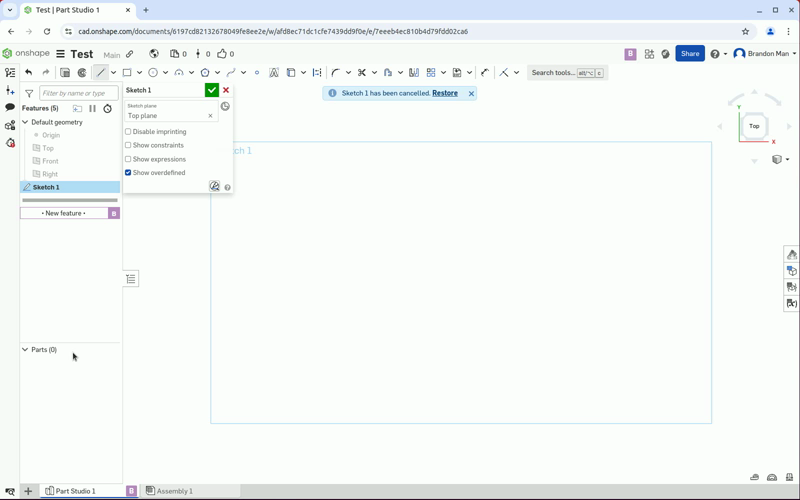
key_down(shift)
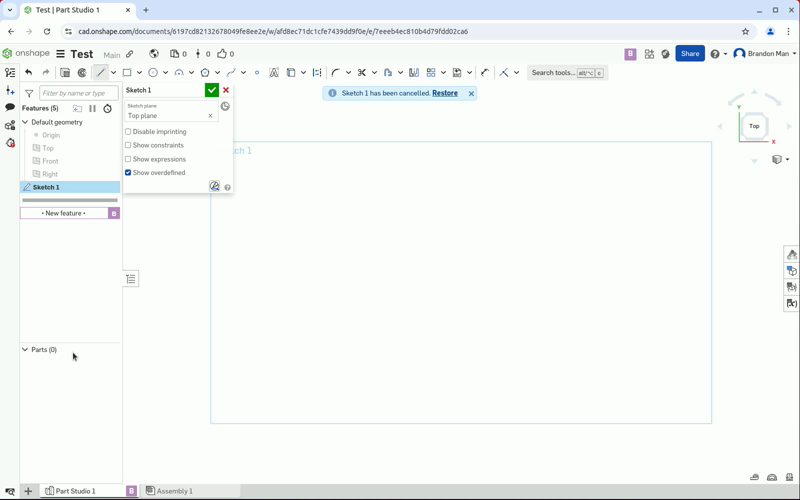
mouse_move(422, 319)
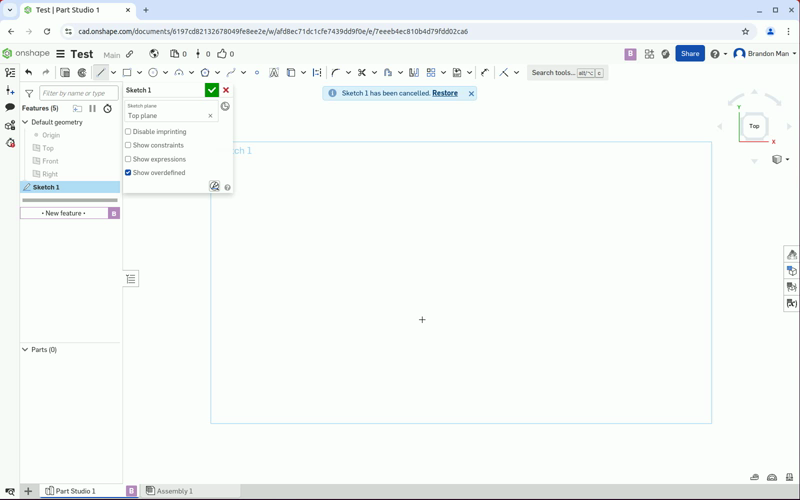
click(422, 319)
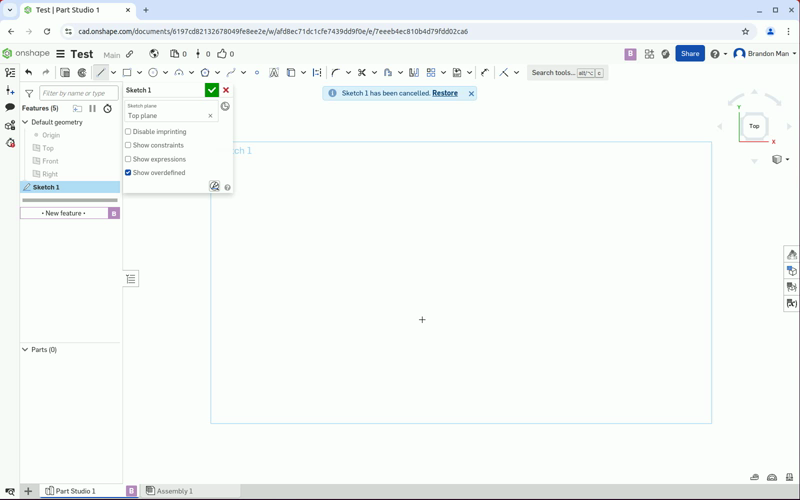
key_up(shift)
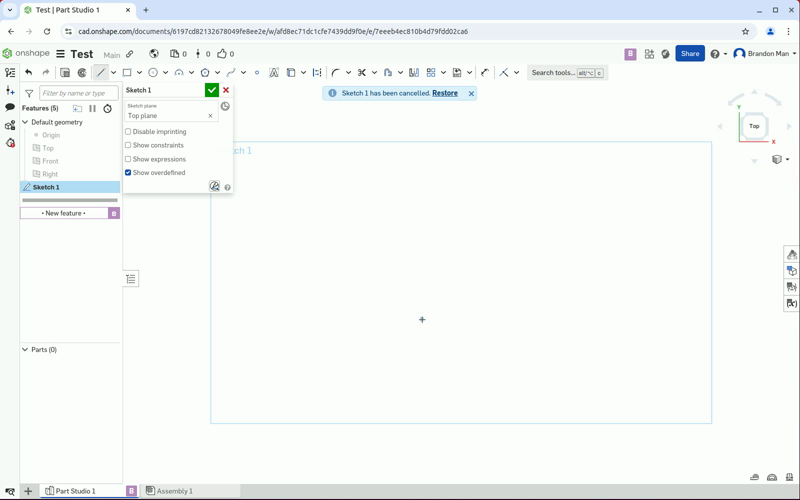
key_down(shift)
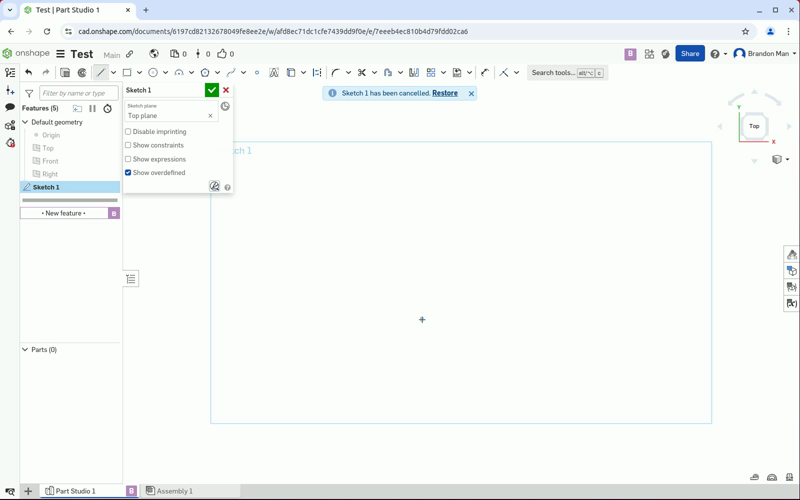
mouse_move(535, 319)
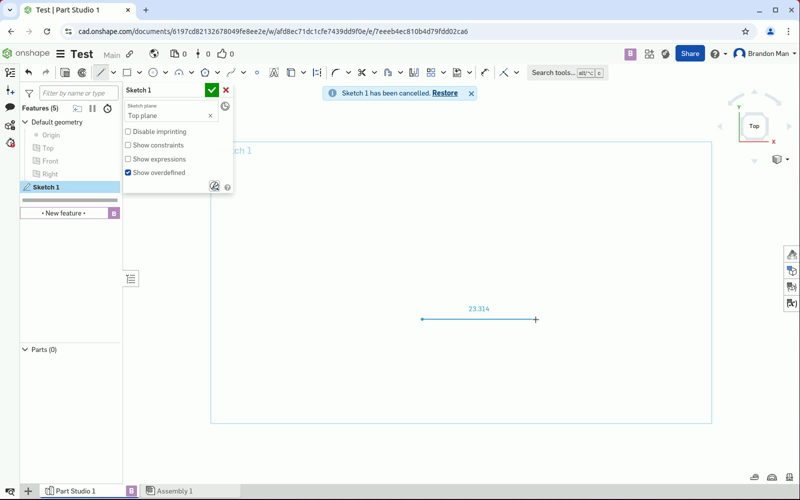
click(535, 319)
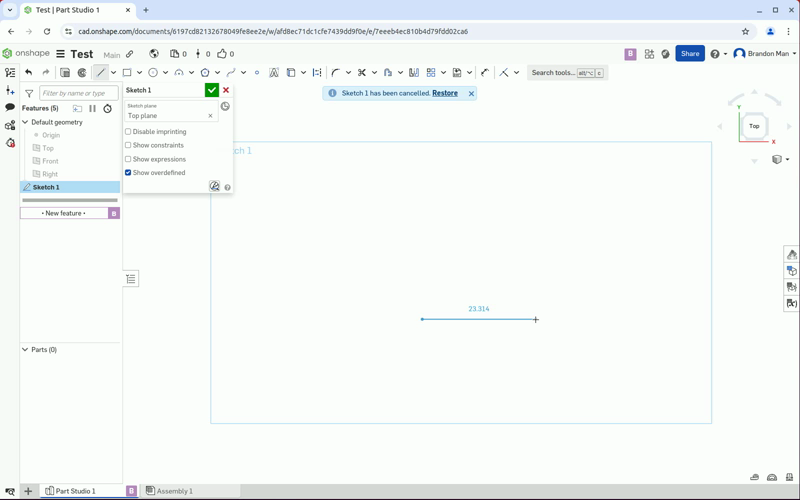
key_up(shift)
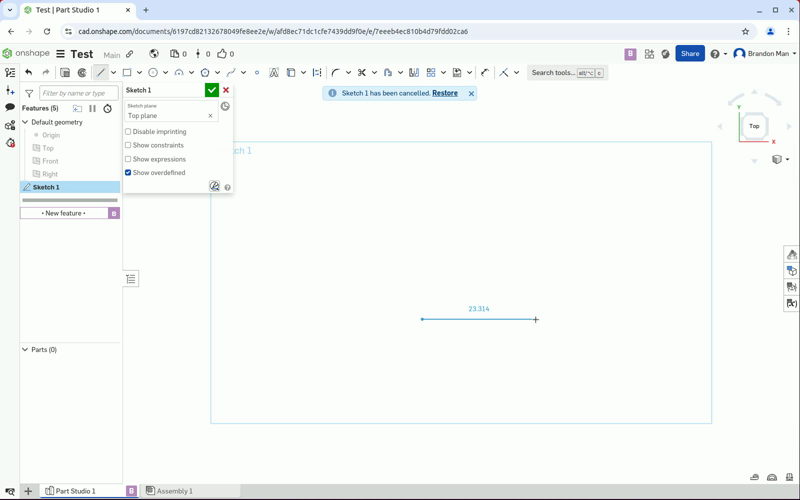
key_down(shift)
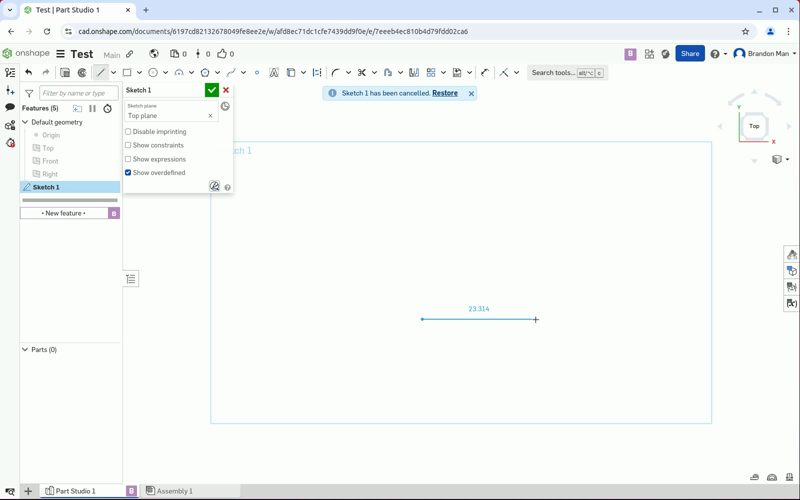
mouse_move(535, 247)
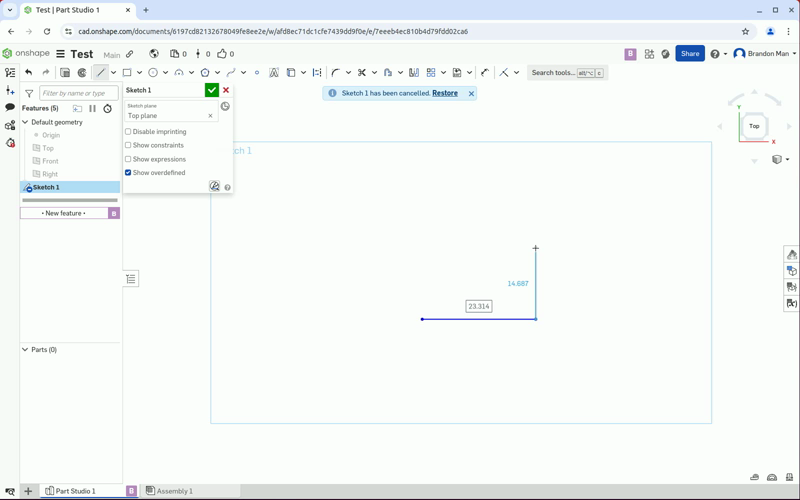
click(535, 247)
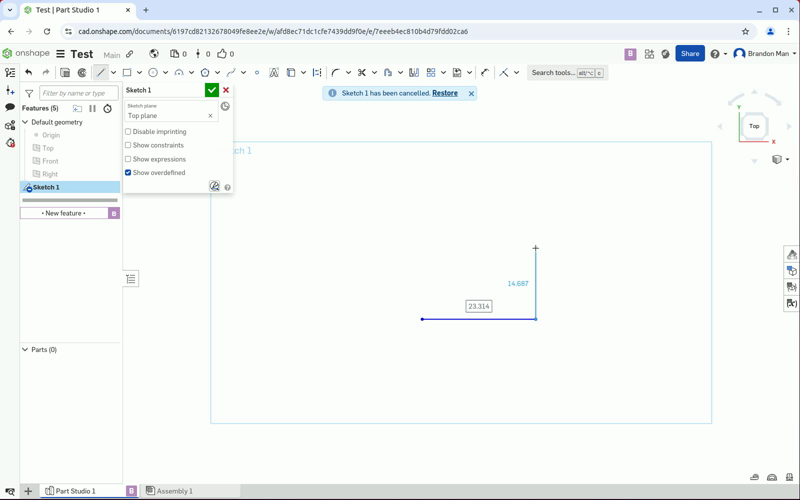
key_up(shift)
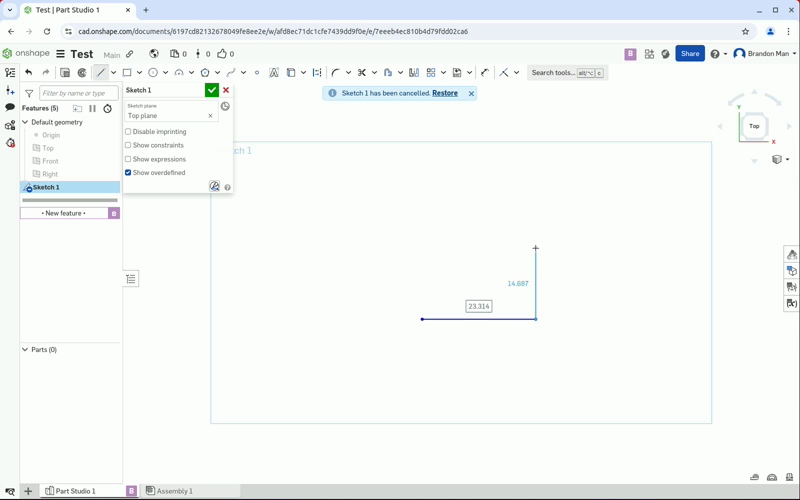
key_down(shift)
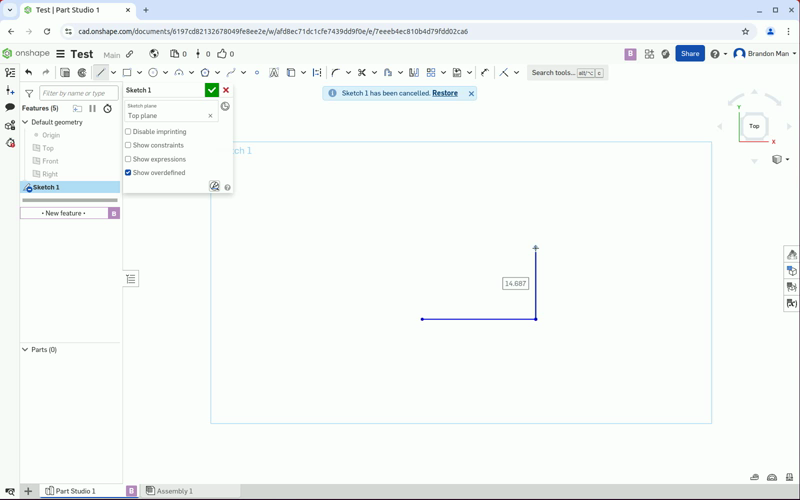
mouse_move(422, 247)
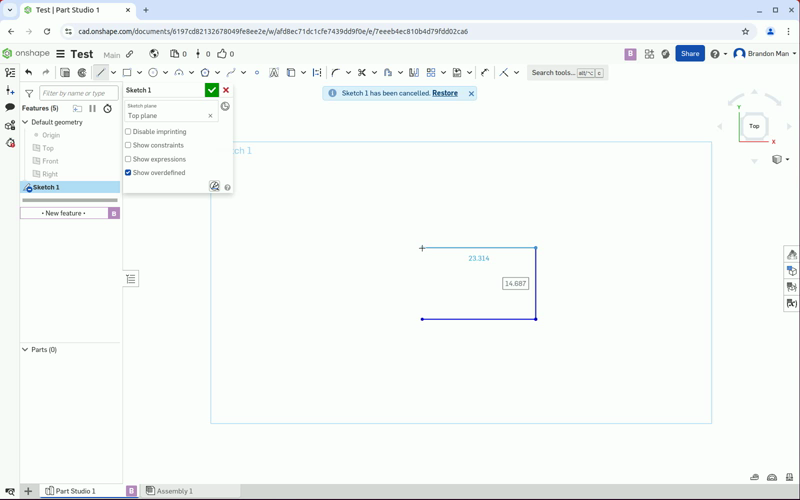
click(422, 247)
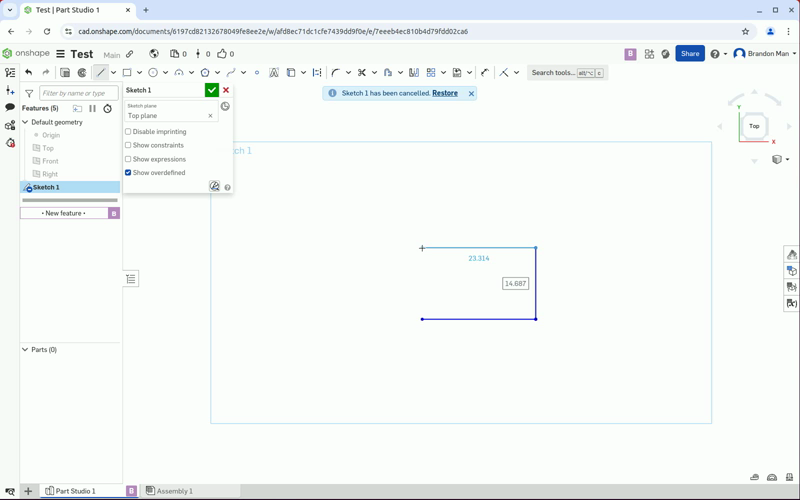
key_up(shift)
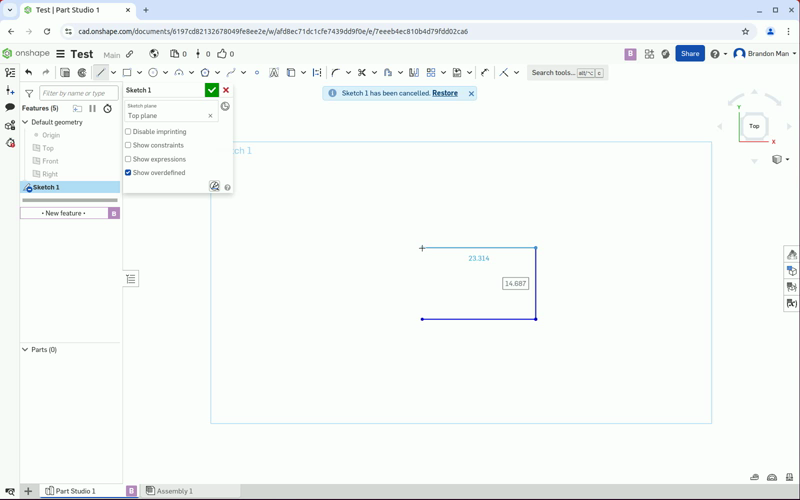
key(esc)
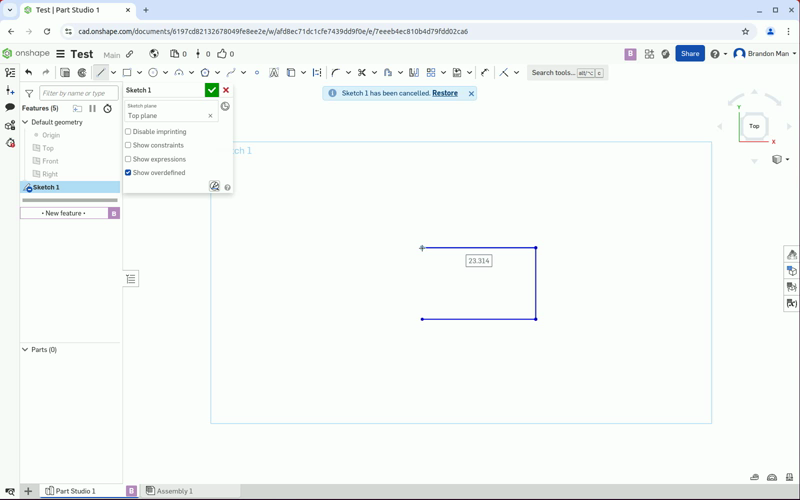
key(a)
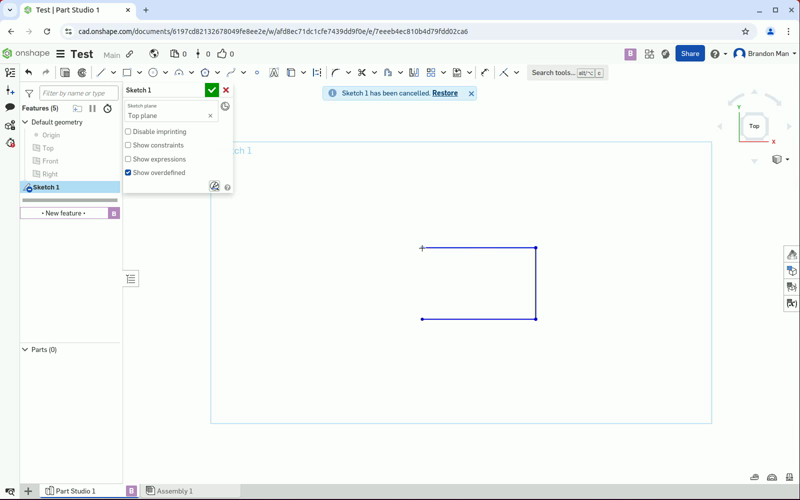
mouse_move(422, 247)
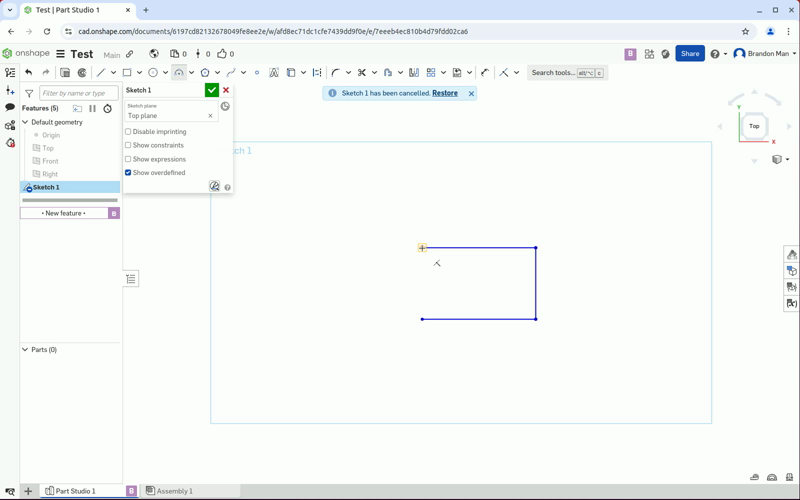
click(422, 247)
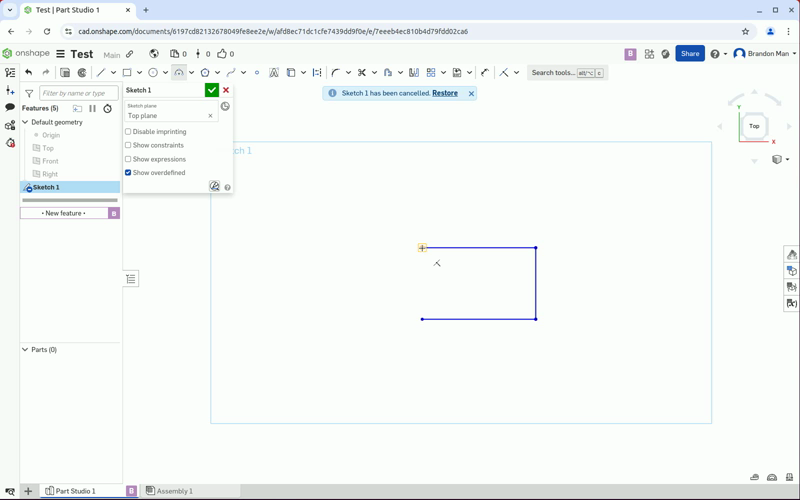
mouse_move(422, 319)
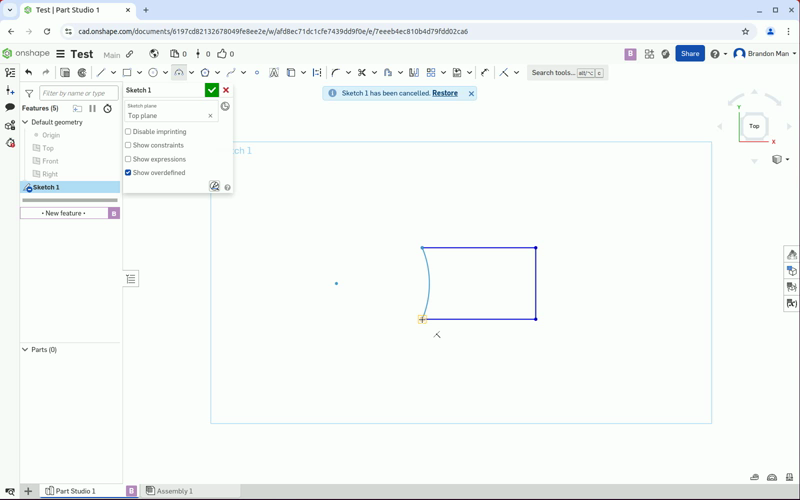
click(422, 319)
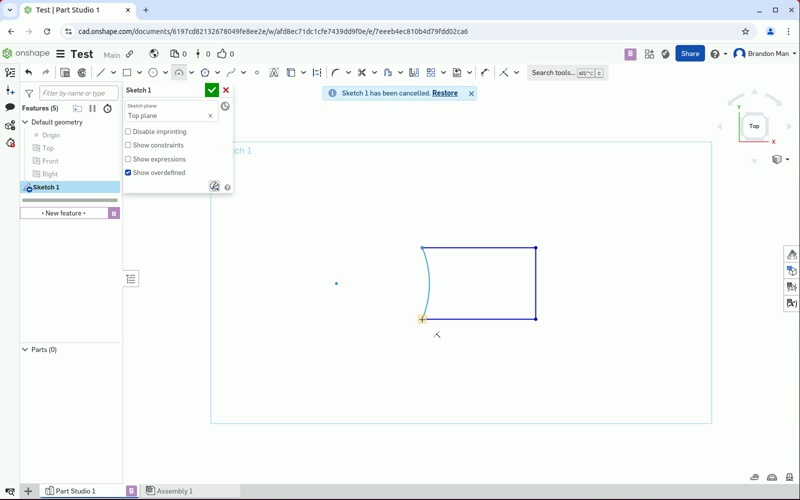
key_down(shift)
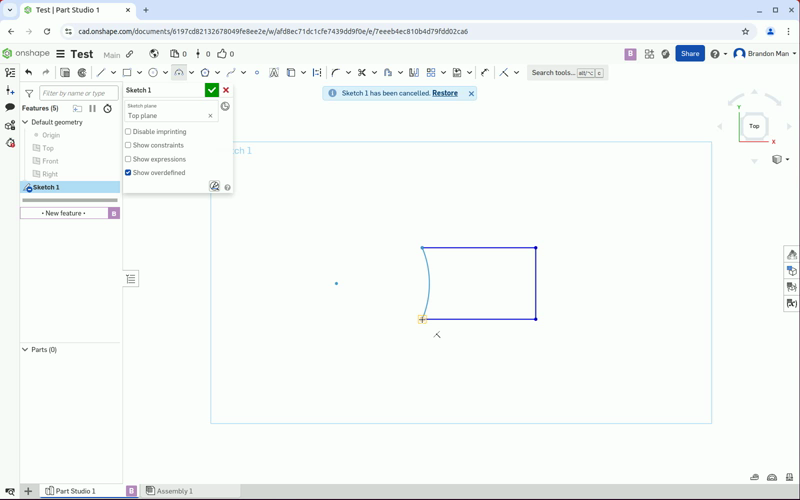
mouse_move(386, 283)
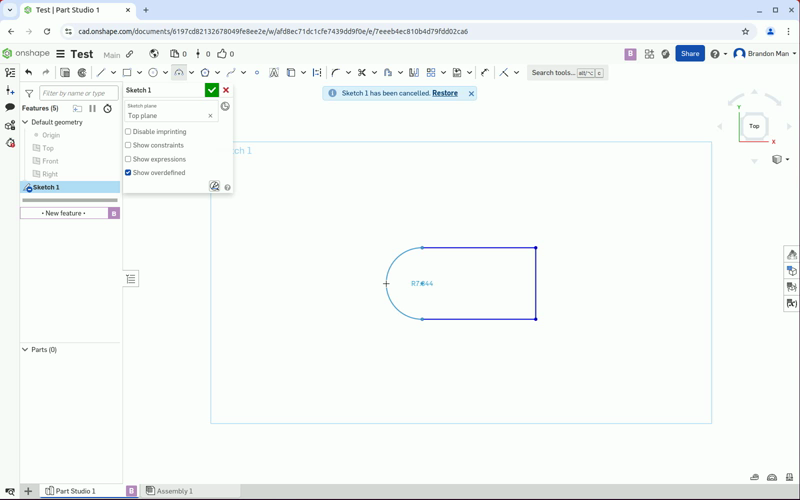
click(386, 283)
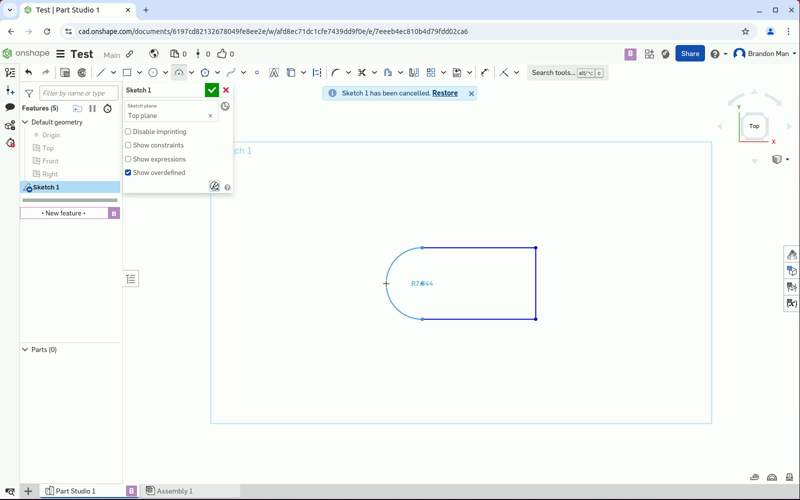
key_up(shift)
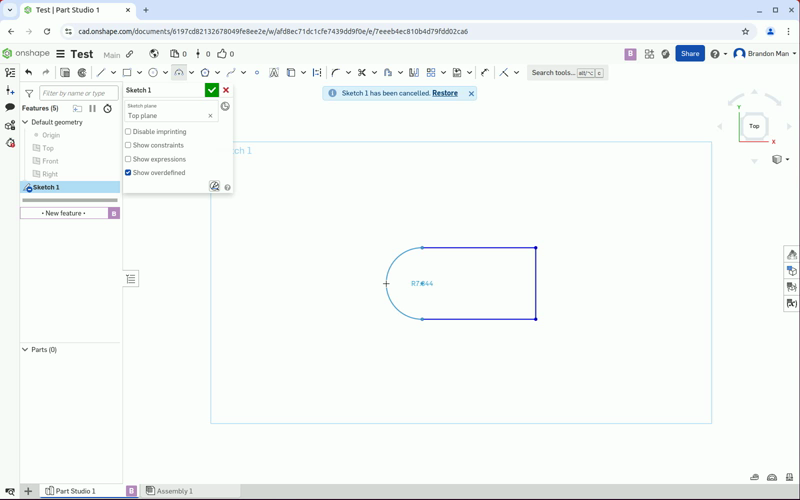
key(esc)
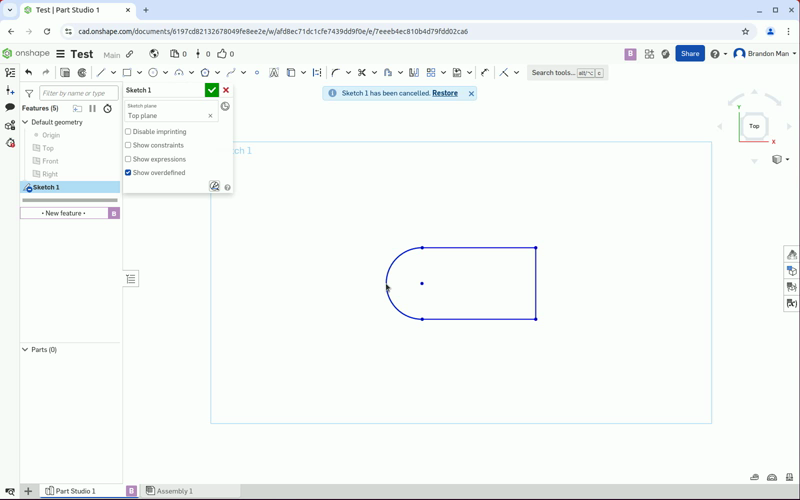
key(l)
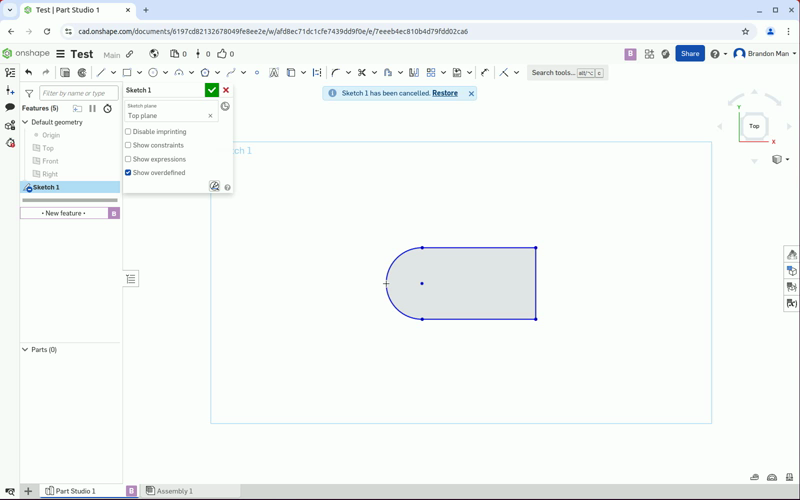
key_down(shift)
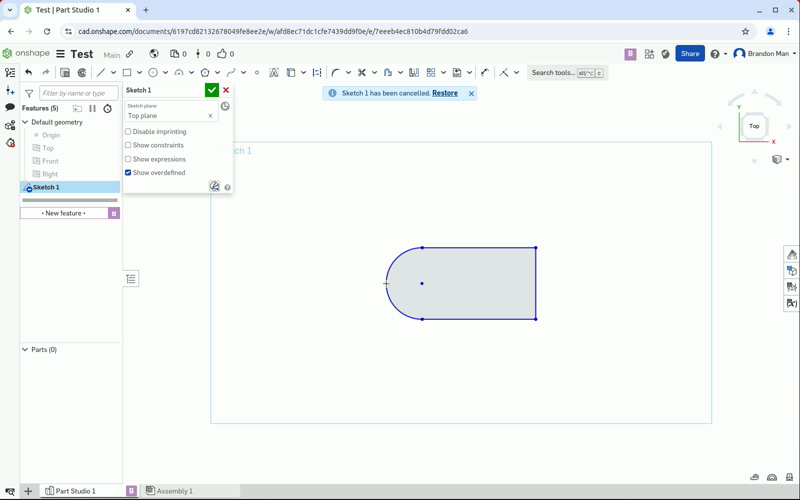
mouse_move(422, 297)
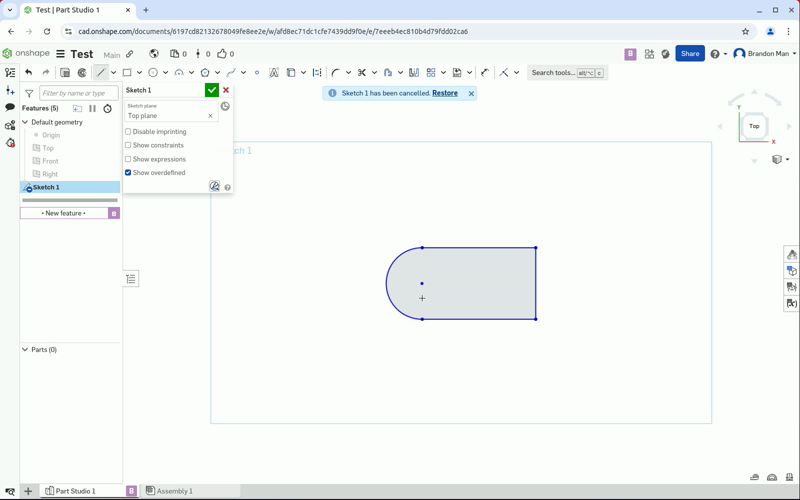
click(422, 297)
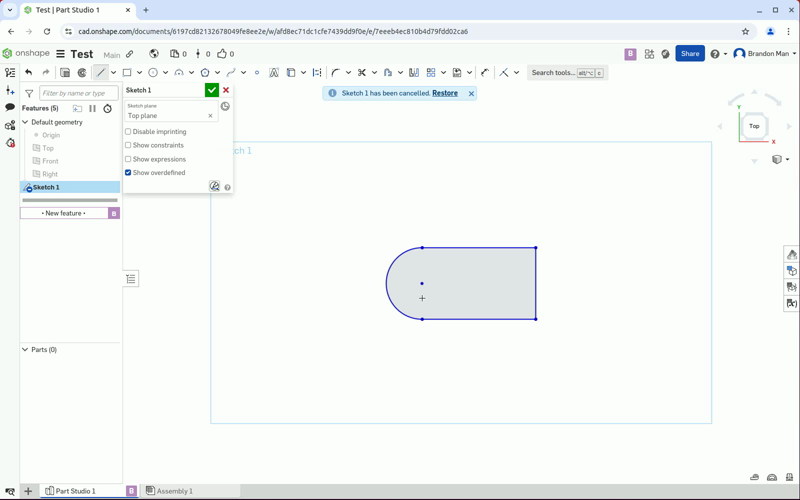
key_up(shift)
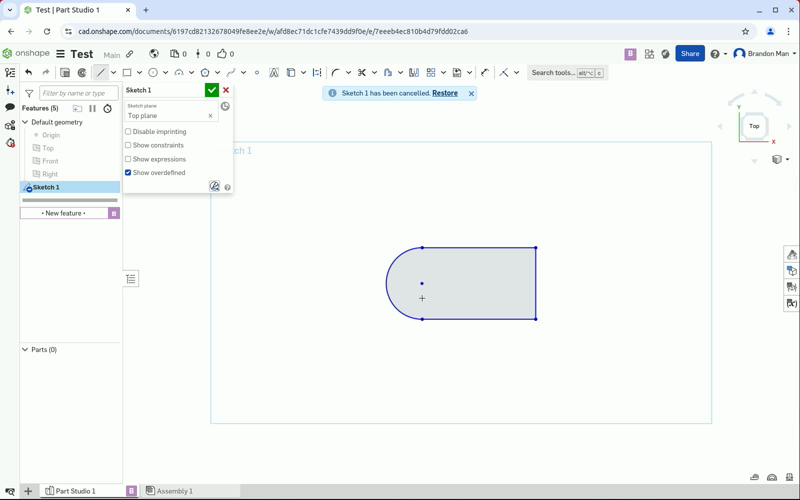
key_down(shift)
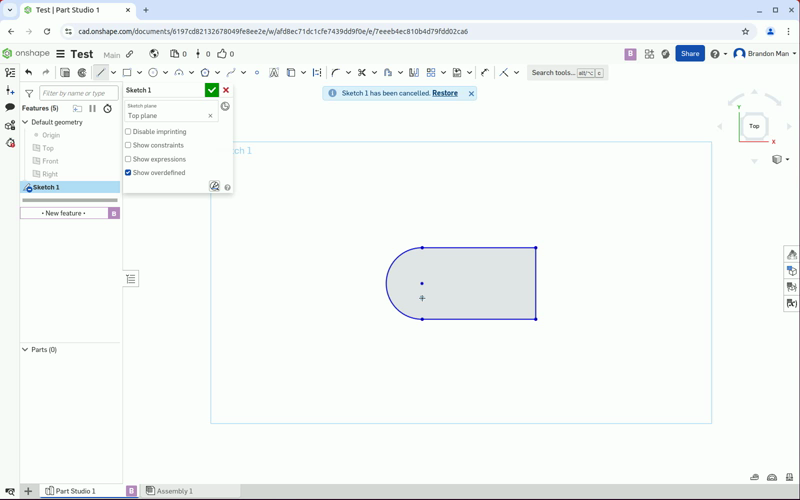
mouse_move(452, 297)
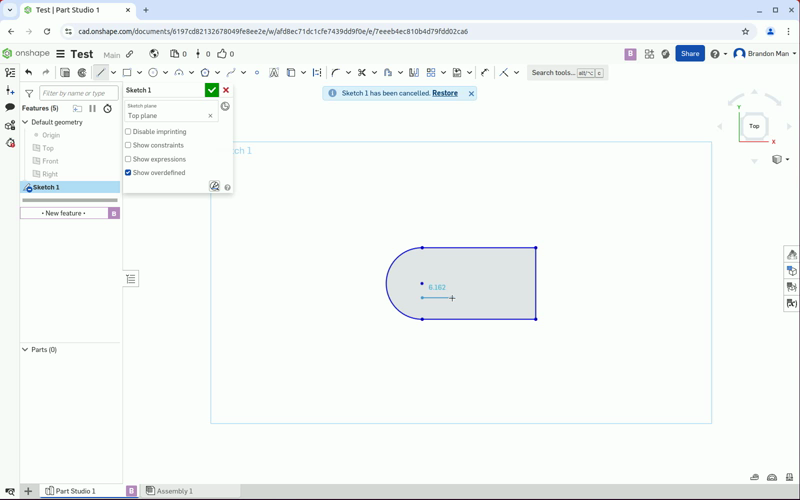
mouse_move(472, 297)
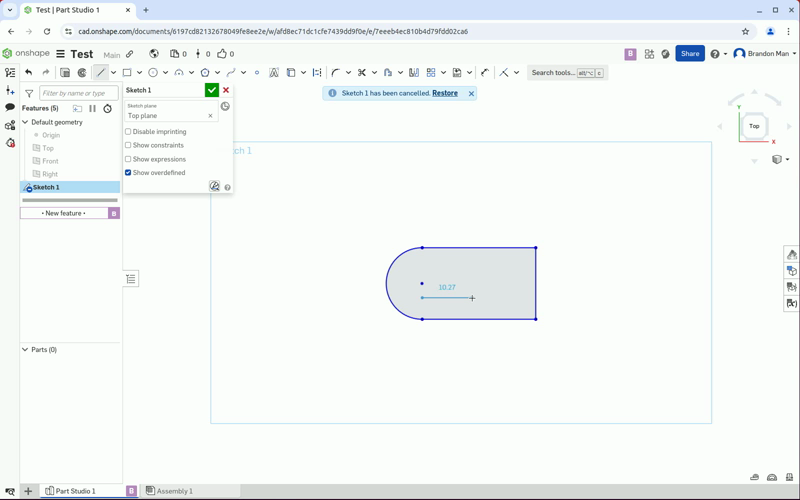
click(472, 297)
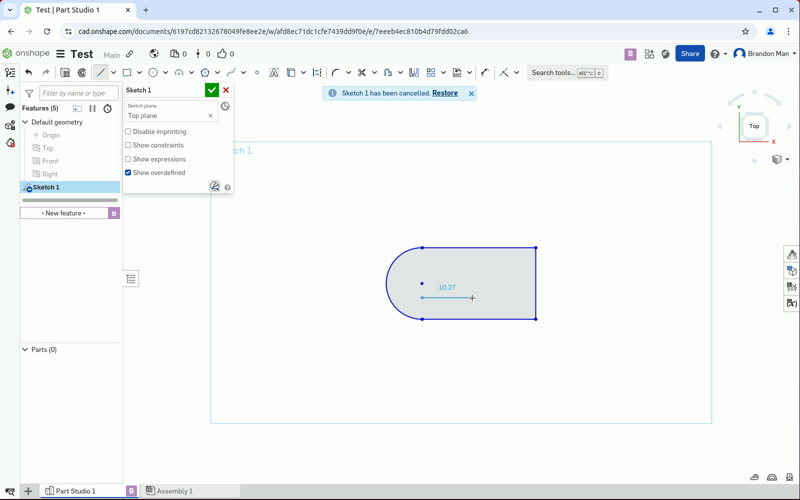
key_up(shift)
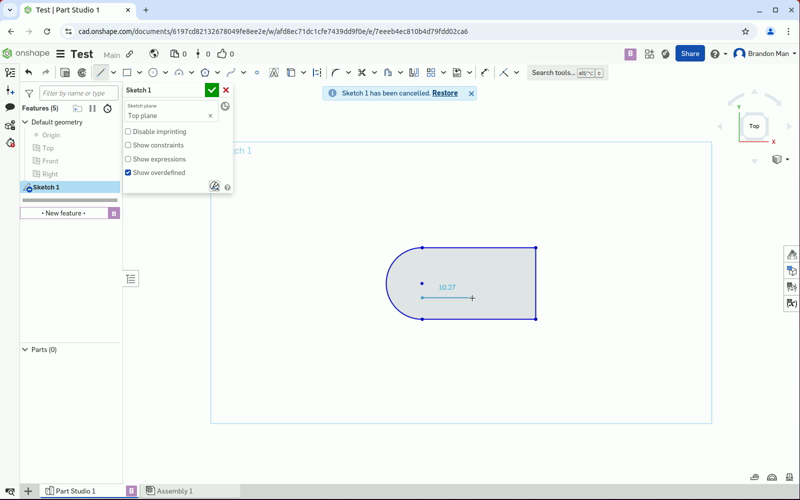
key(esc)
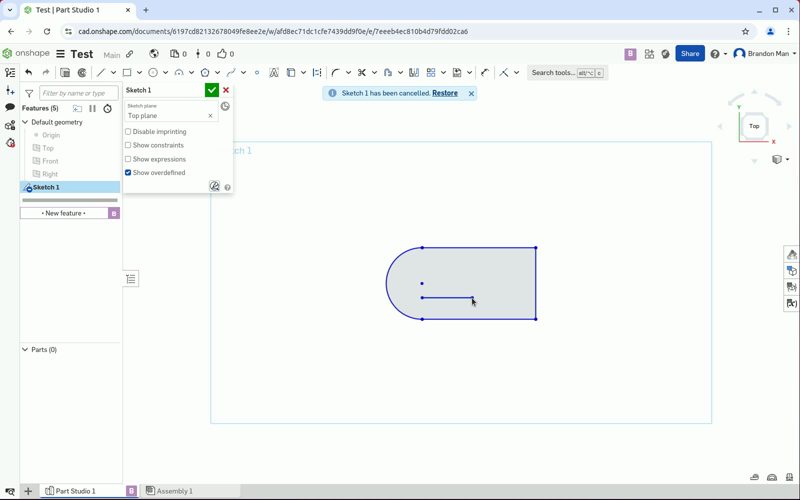
key(a)
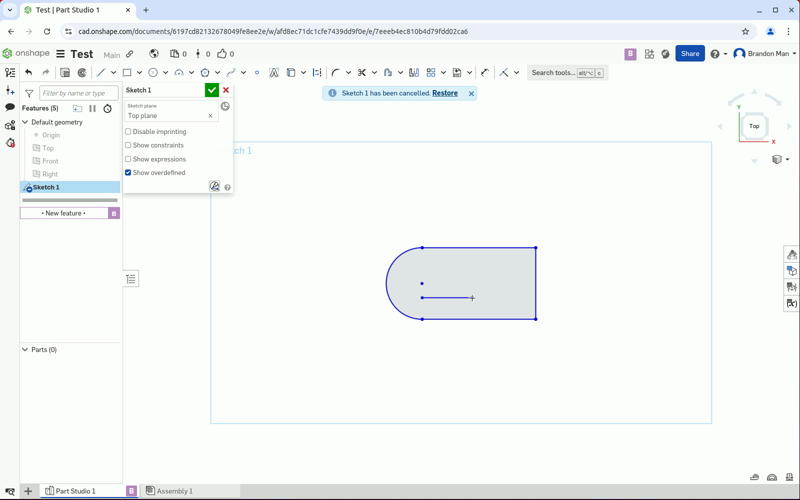
mouse_move(472, 297)
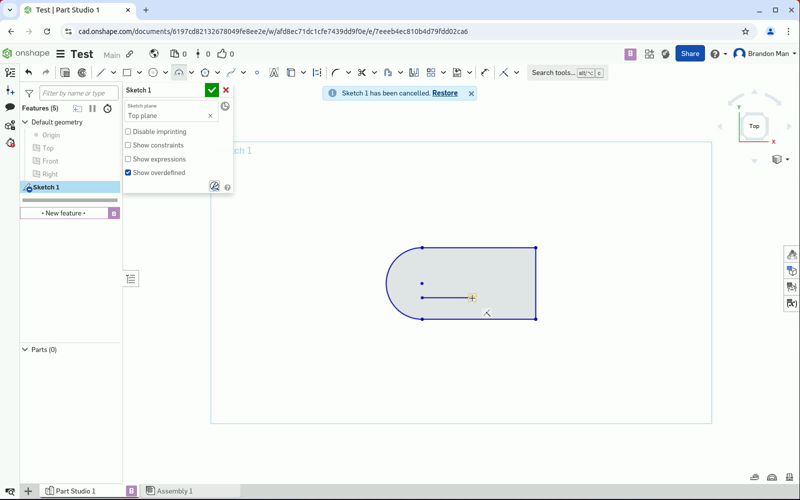
click(472, 297)
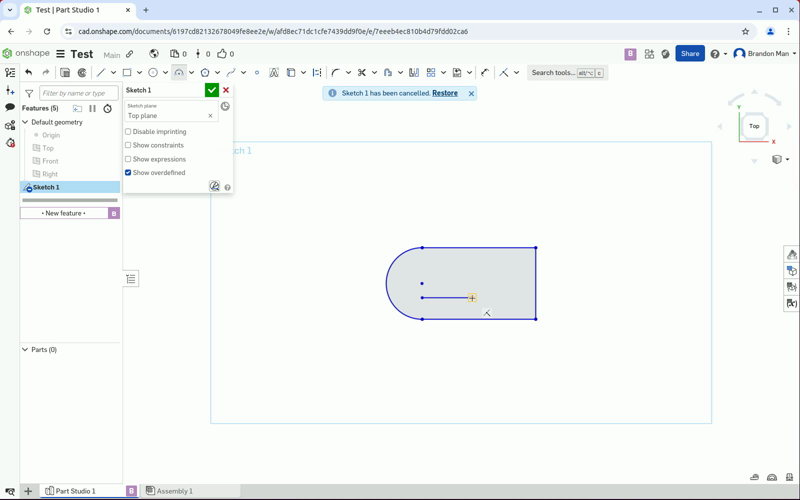
key_down(shift)
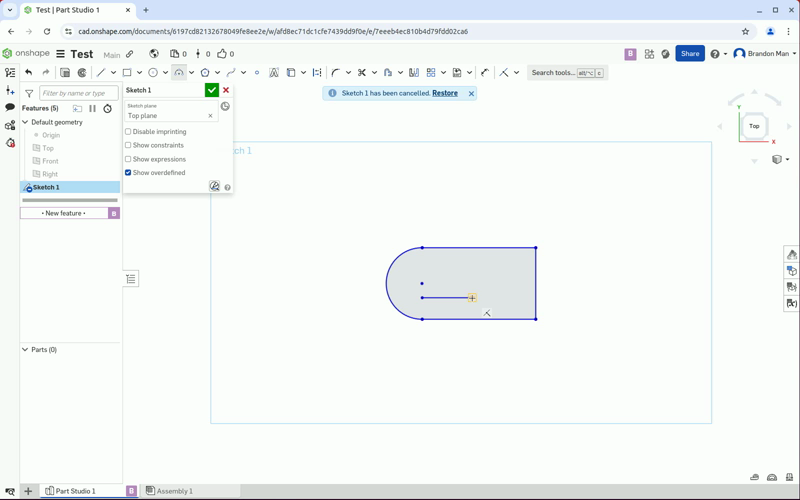
mouse_move(472, 267)
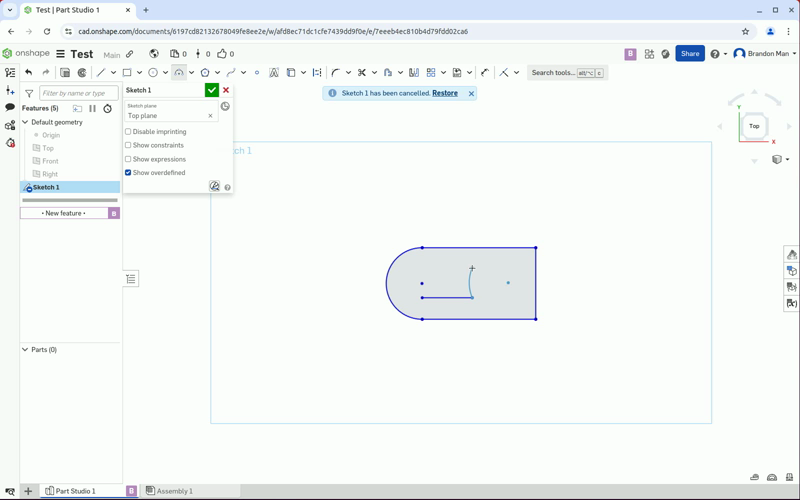
click(472, 267)
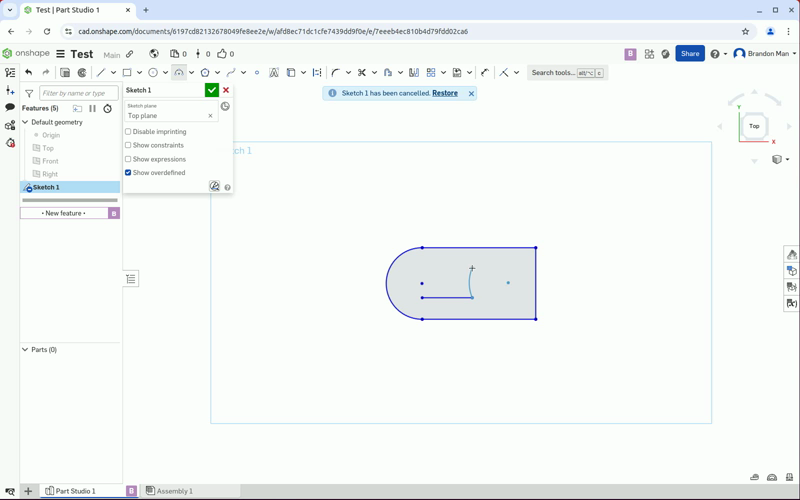
mouse_move(487, 282)
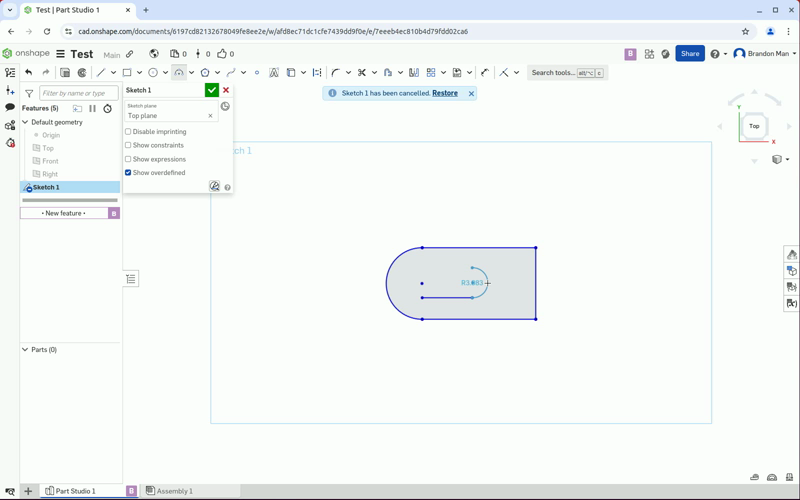
click(487, 282)
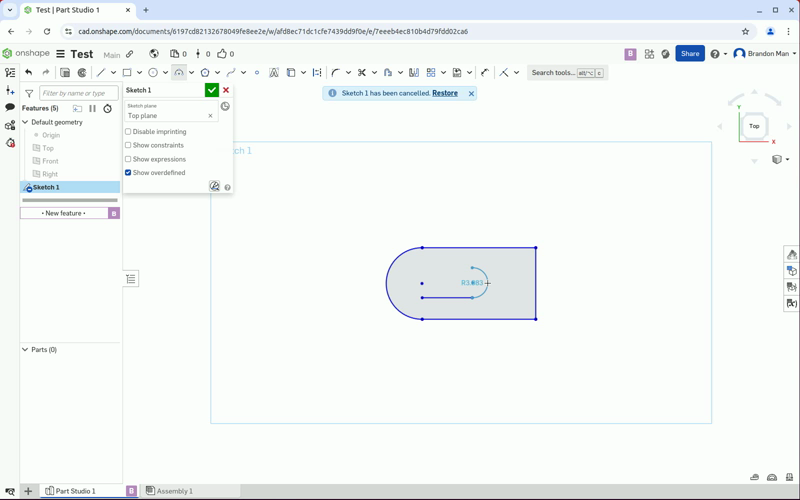
key_up(shift)
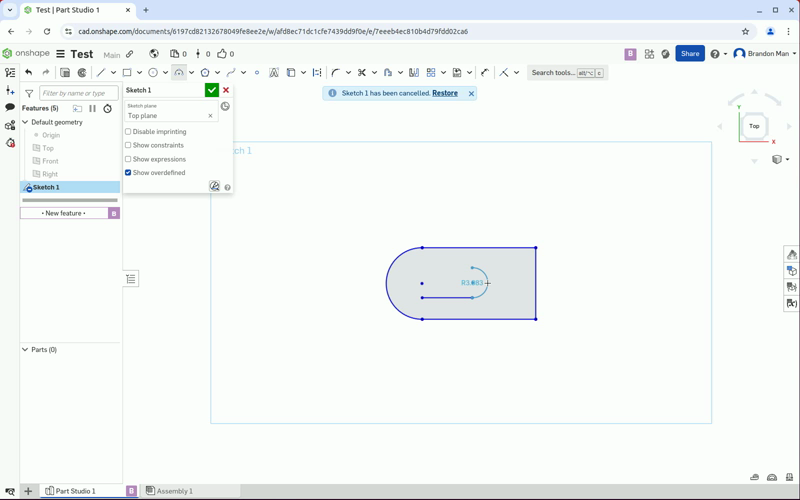
key(esc)
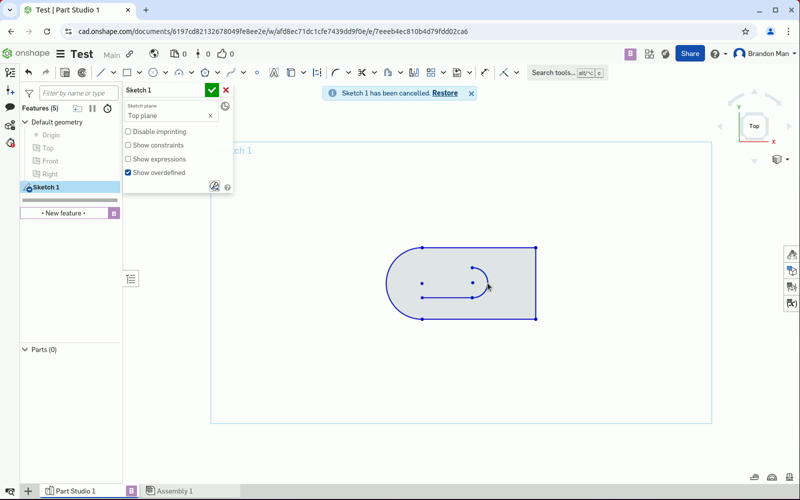
key(l)
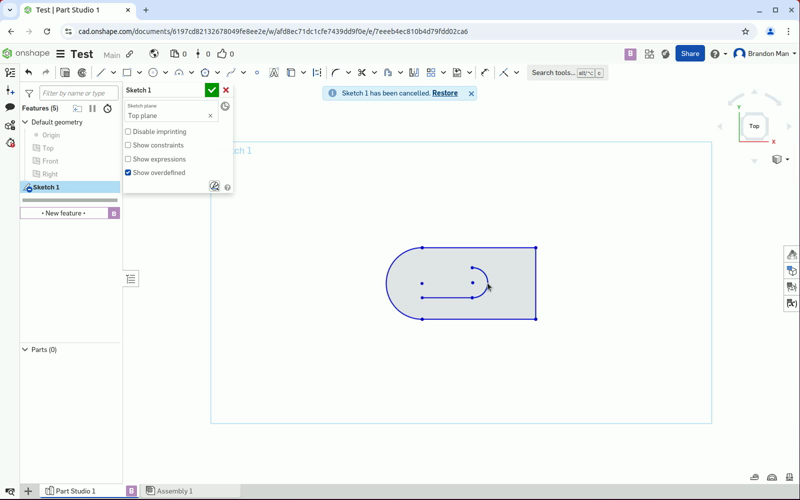
mouse_move(472, 267)
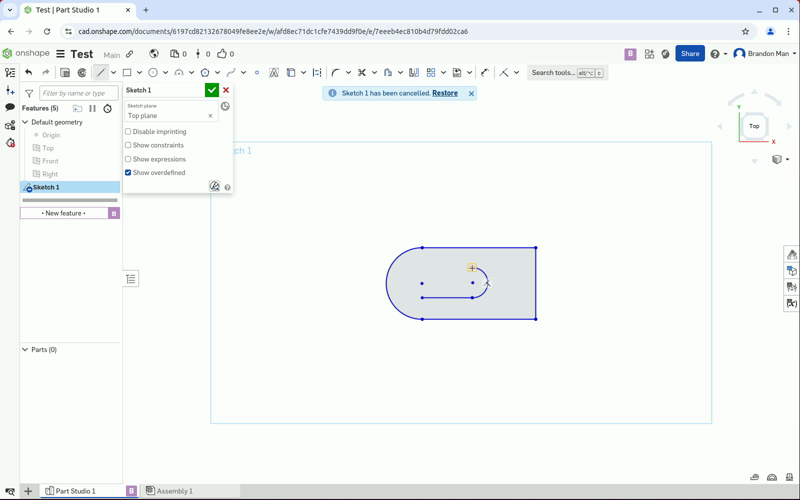
click(472, 267)
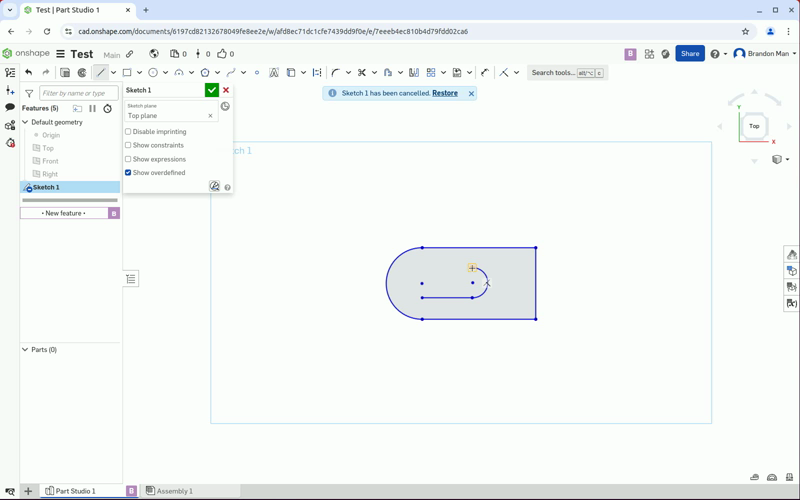
key_down(shift)
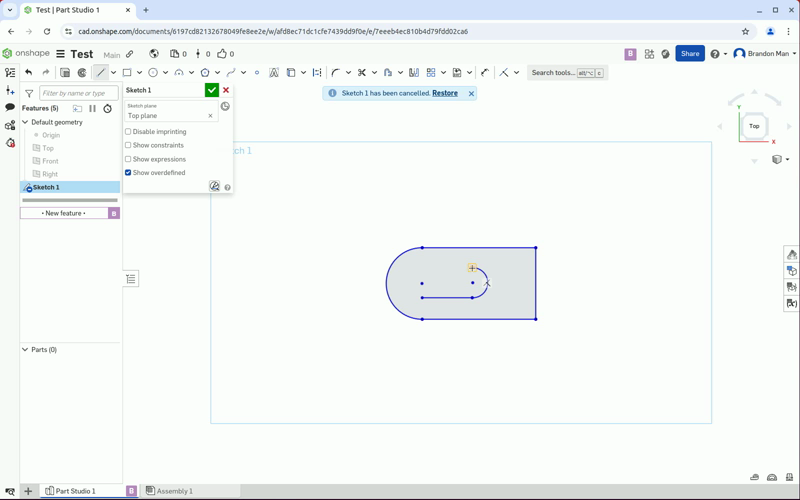
mouse_move(502, 267)
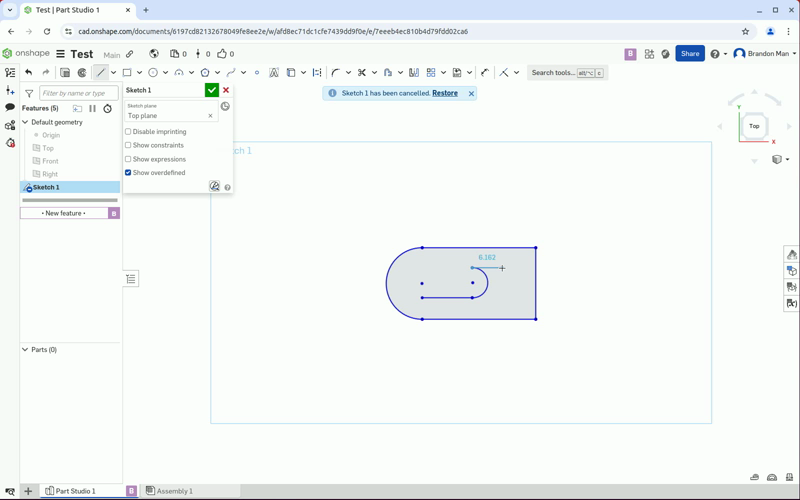
mouse_move(422, 267)
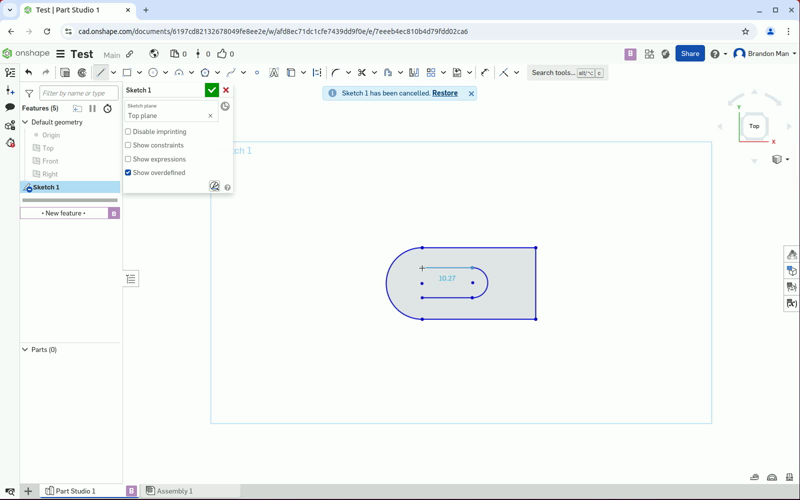
click(422, 267)
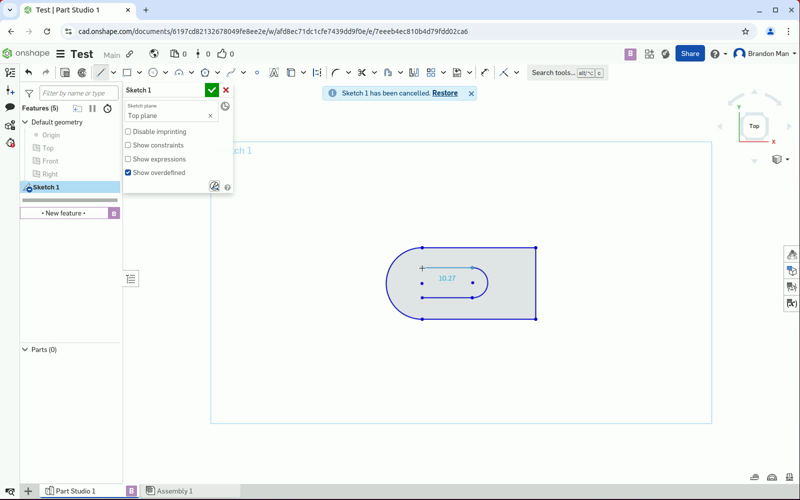
key_up(shift)
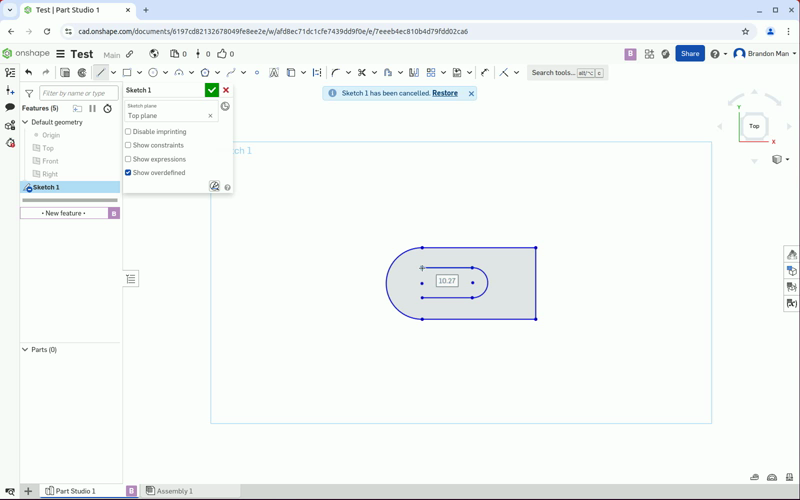
key(esc)
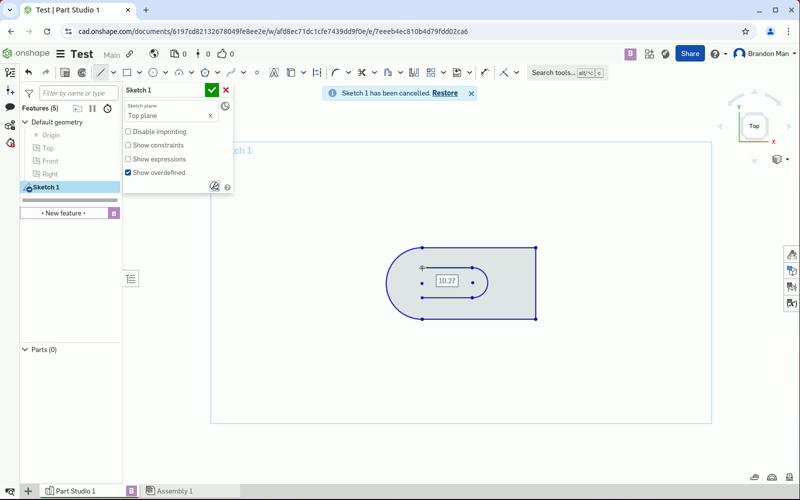
key(a)
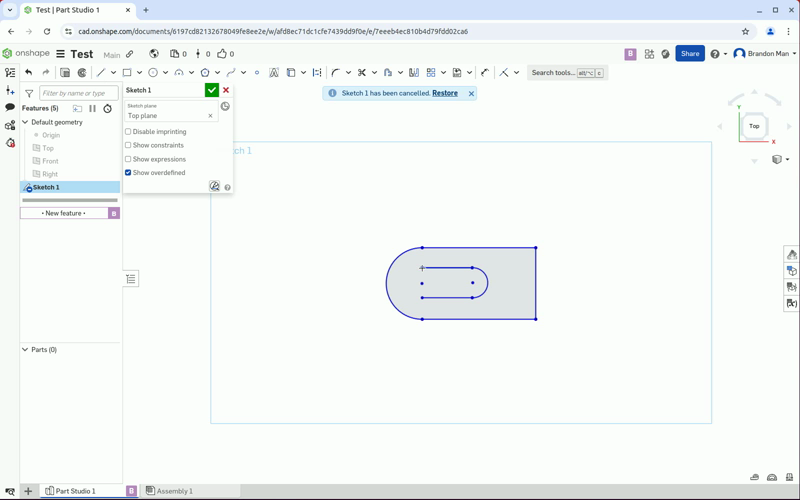
mouse_move(422, 267)
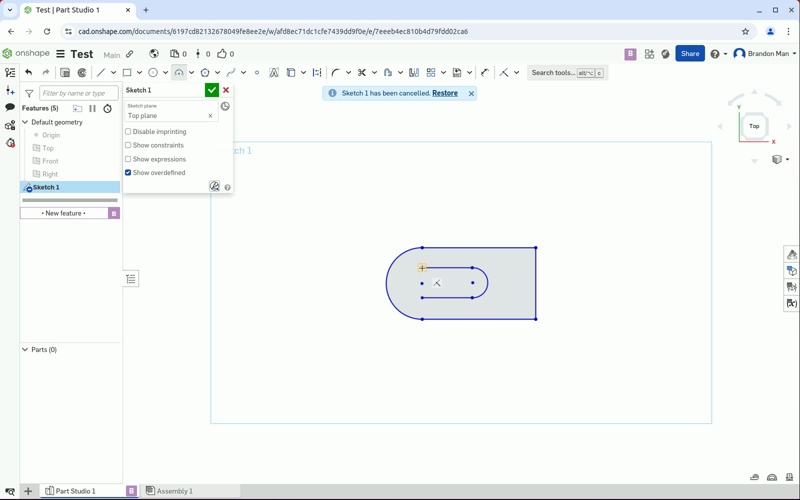
click(422, 267)
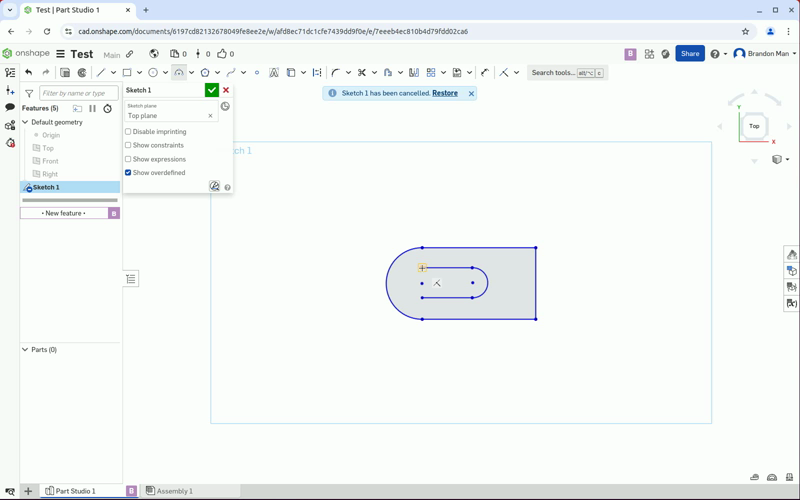
mouse_move(422, 297)
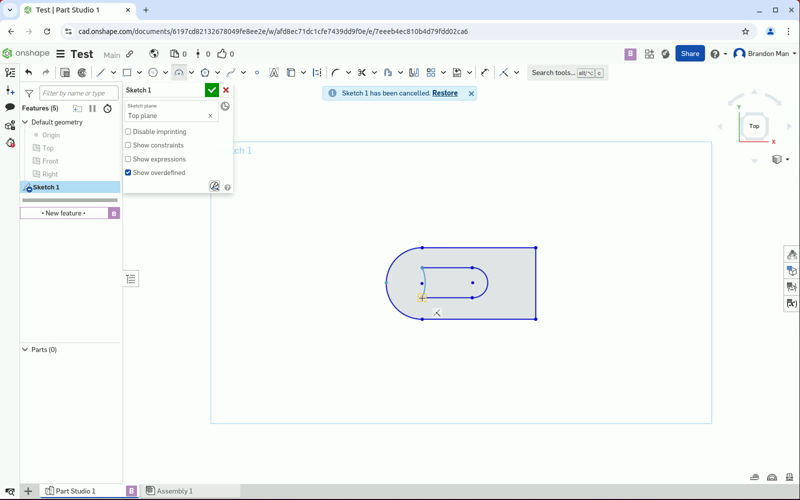
click(422, 297)
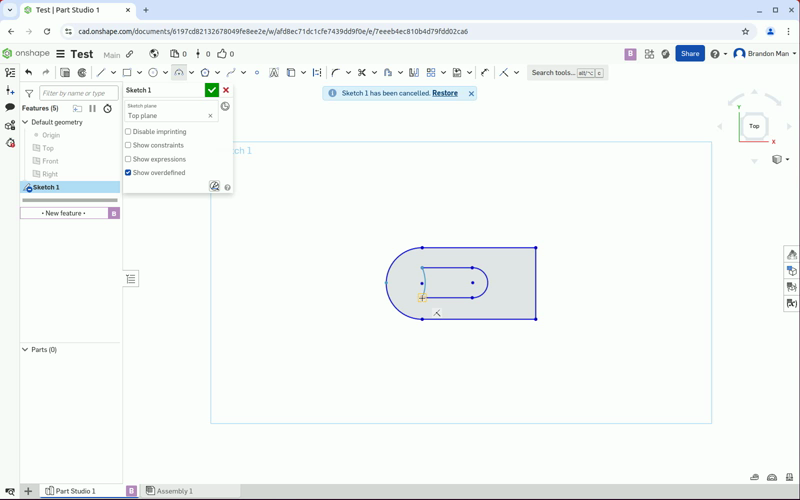
key_down(shift)
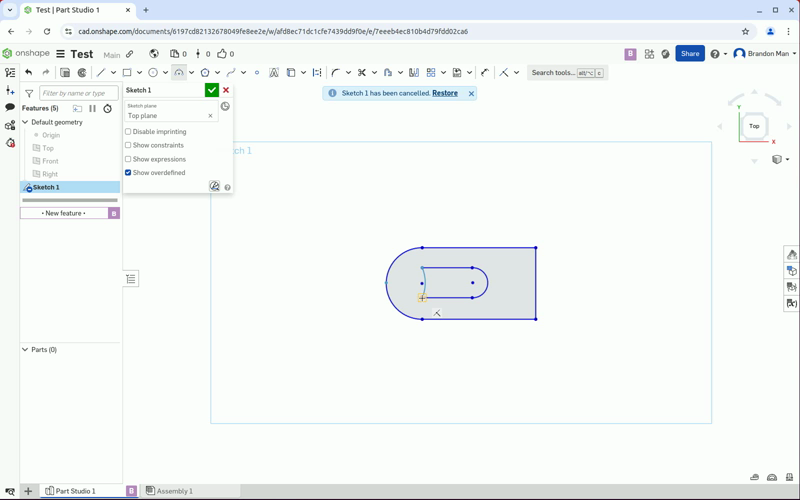
mouse_move(406, 282)
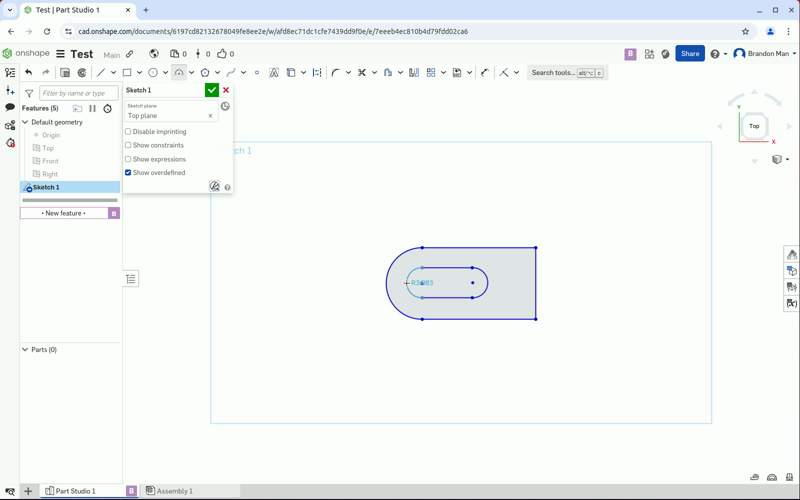
click(406, 282)
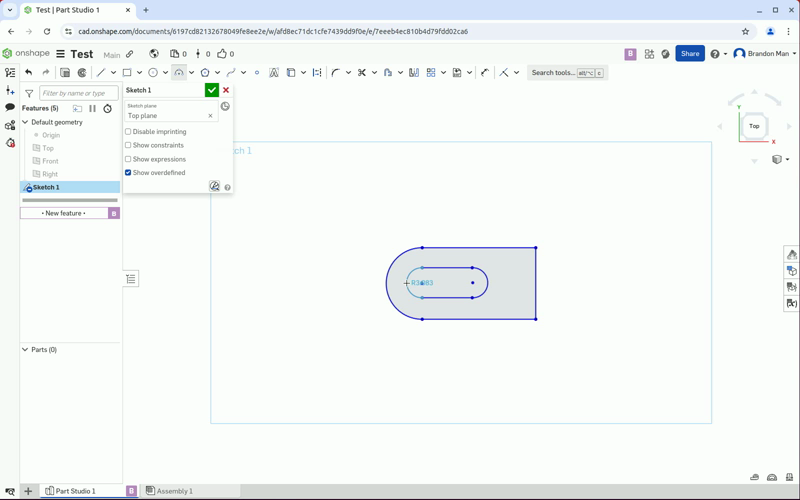
key_up(shift)
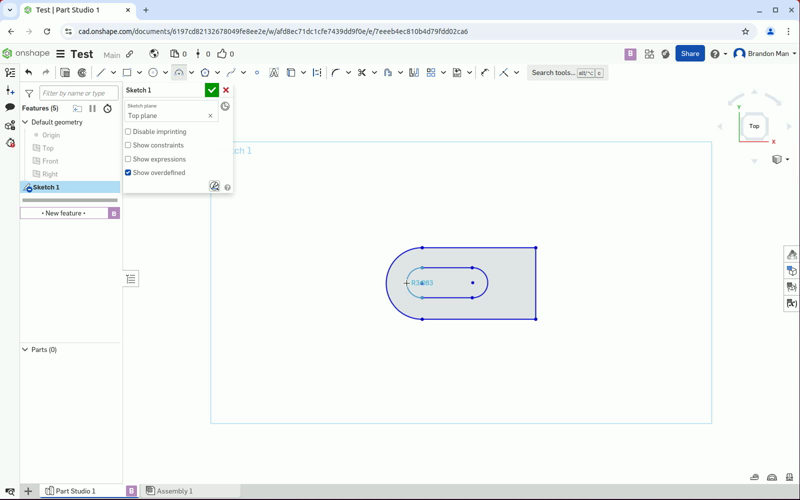
key(esc)
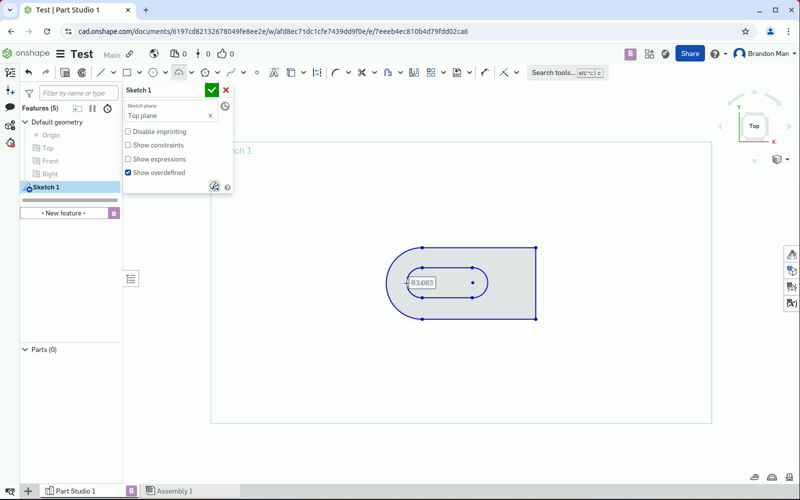
mouse_move(529, 259)
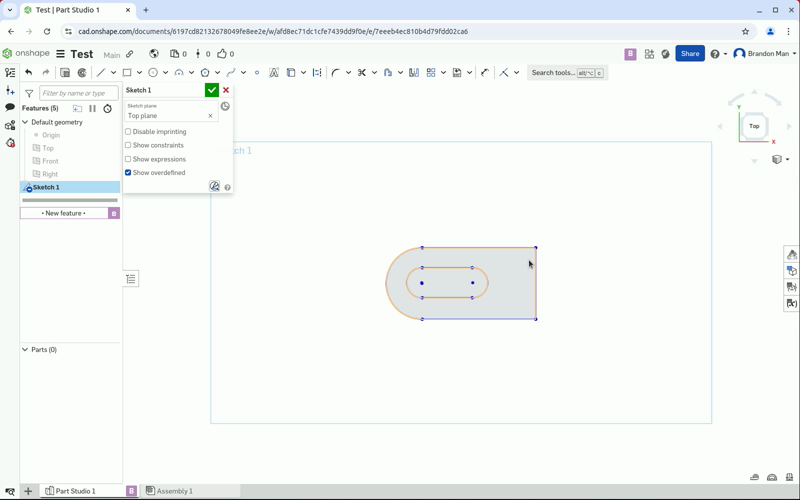
click(529, 259)
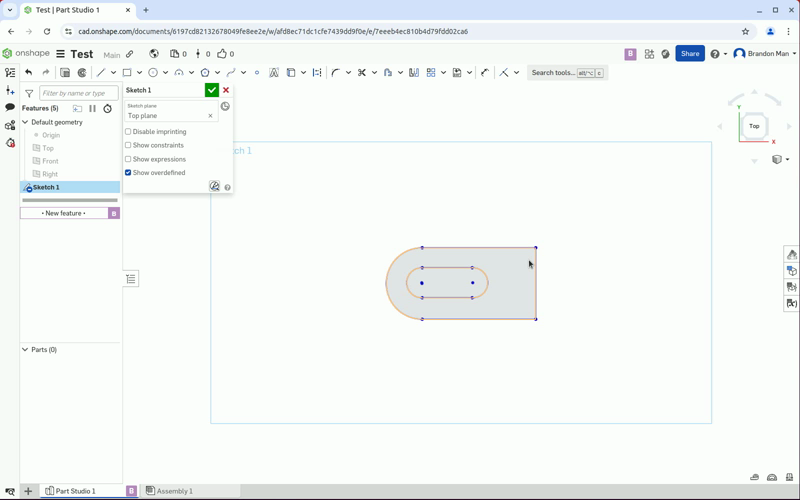
mouse_move(73, 352)
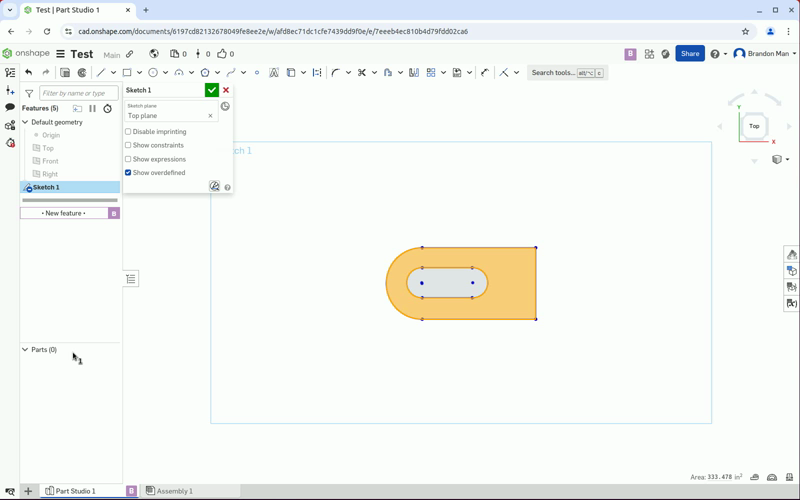
key(shift+y)
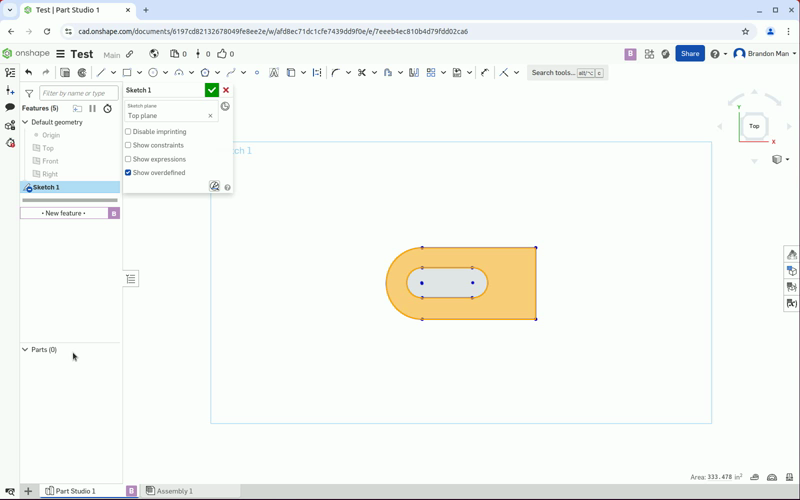
key(shift+e)
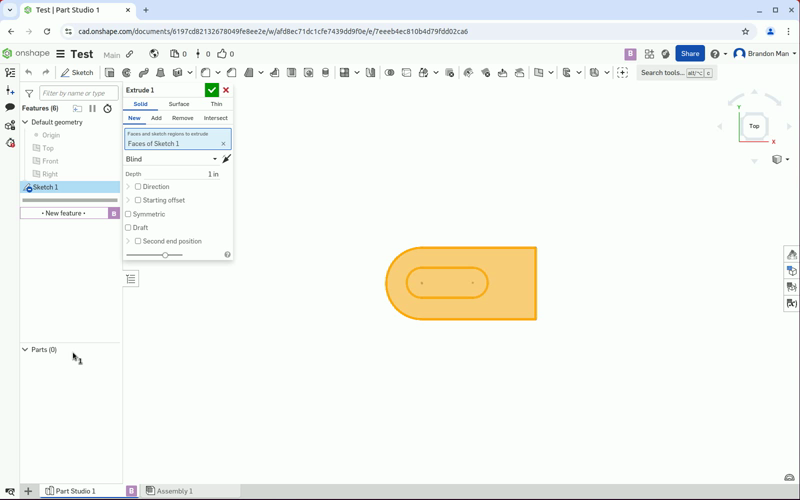
mouse_move(143, 106)
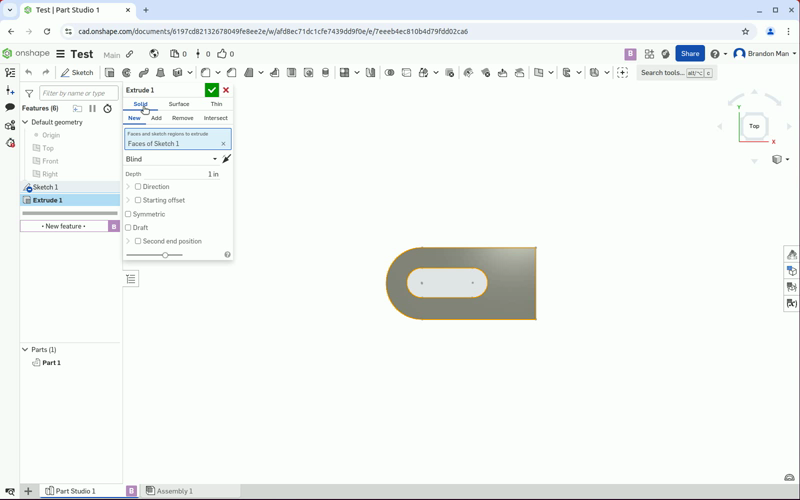
click(143, 106)
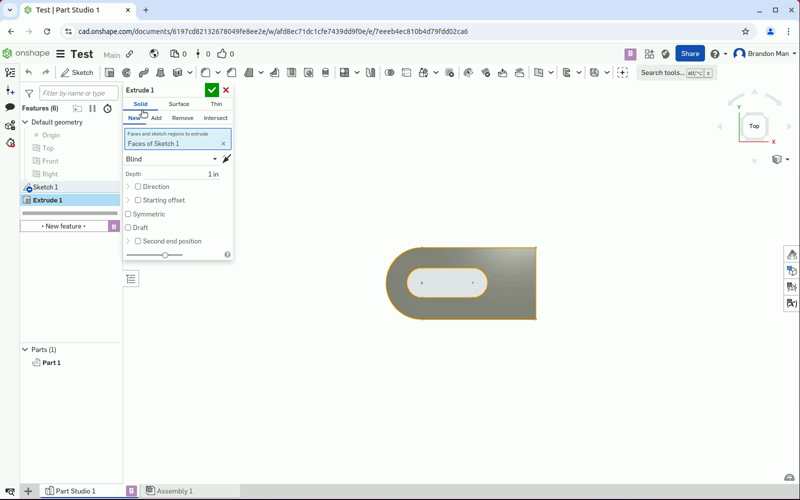
mouse_move(137, 120)
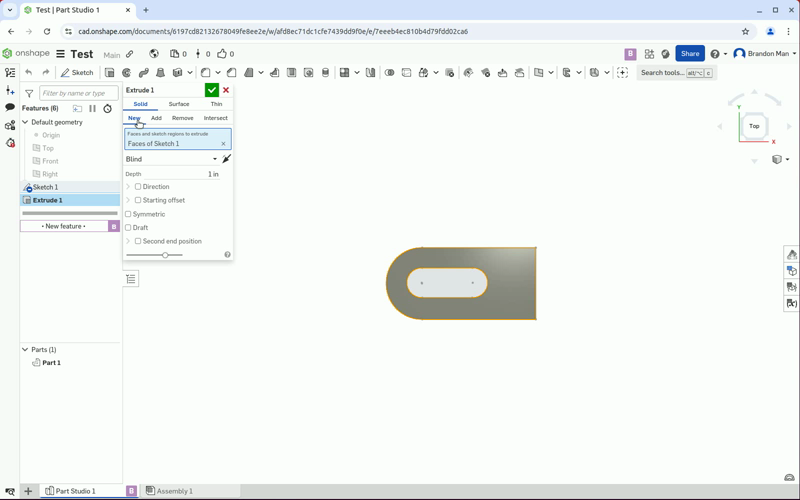
click(137, 120)
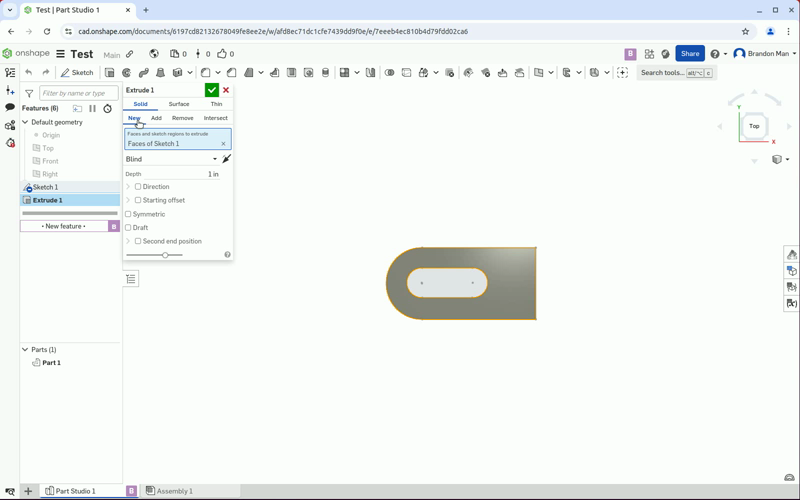
key(tab, 4)
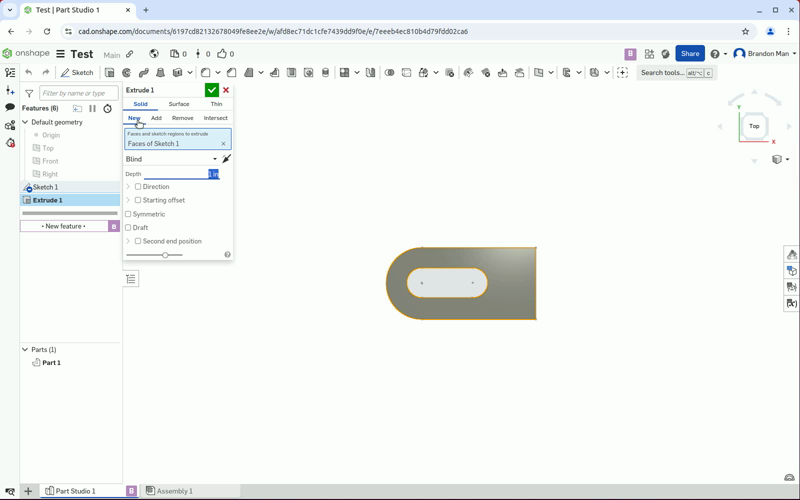
text(6.018)
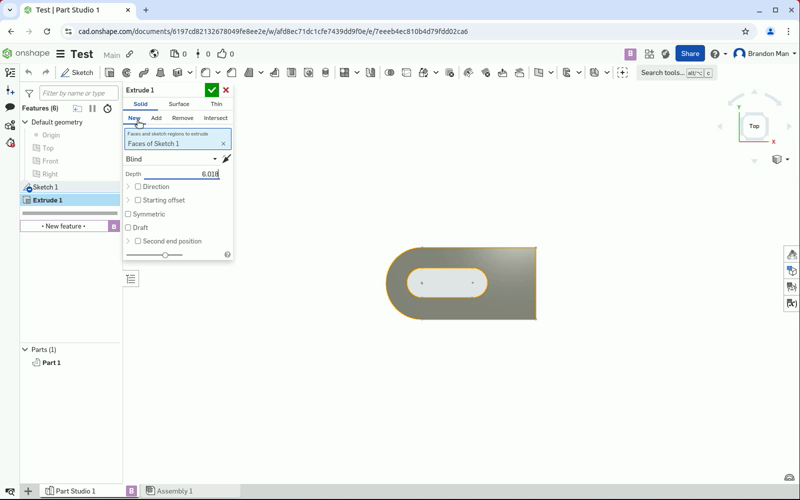
key(enter)
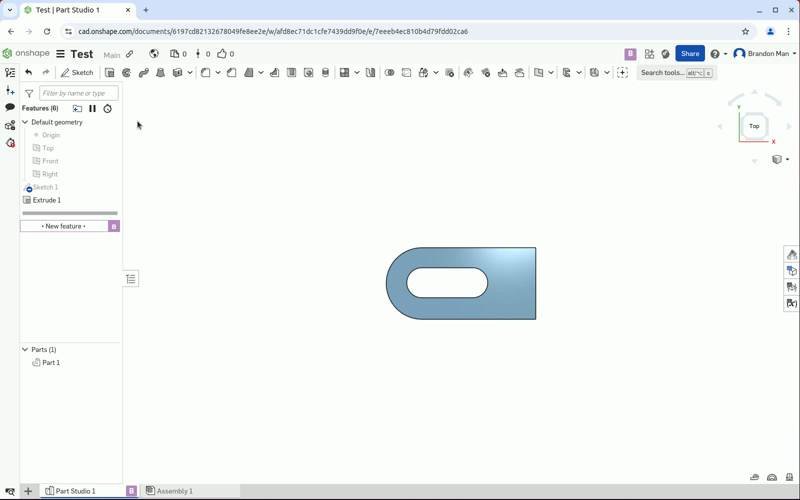
key(shift+h)
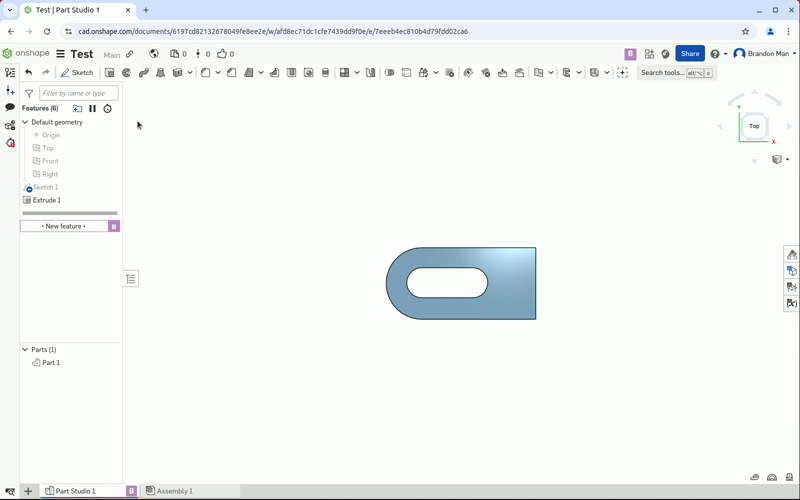
key(shift+h)
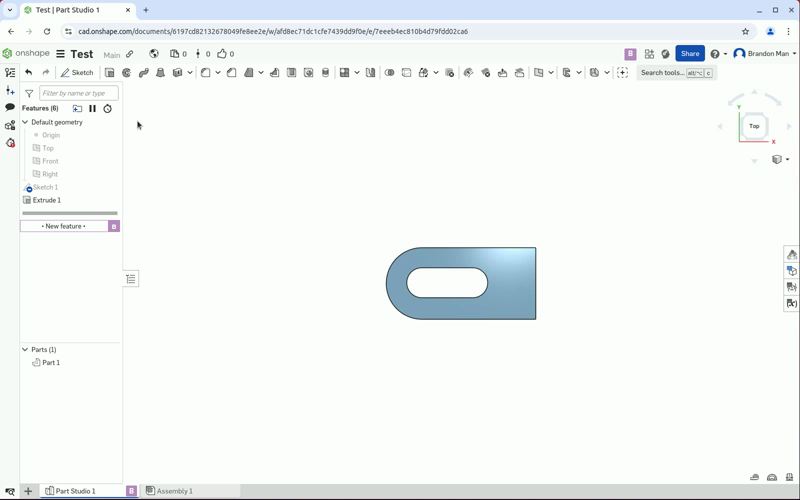
mouse_move(73, 189)
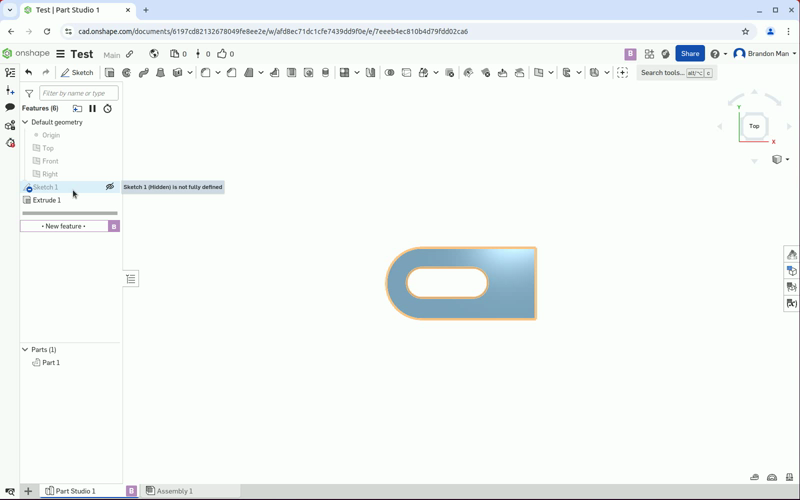
click(73, 189)
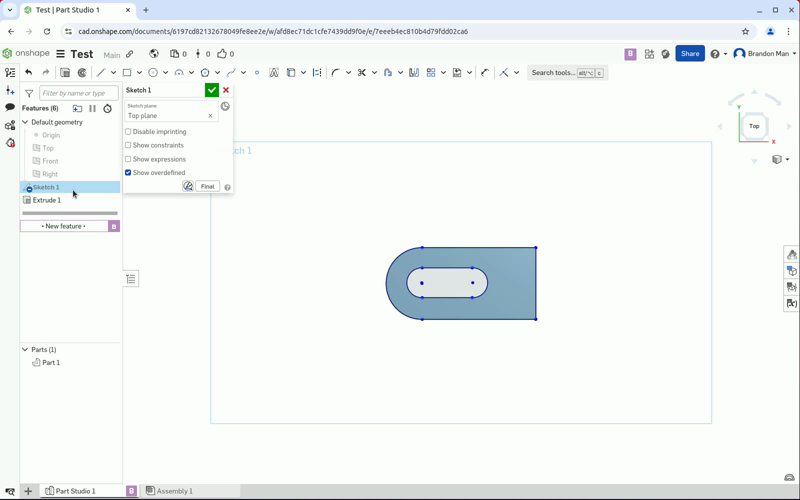
mouse_move(229, 92)
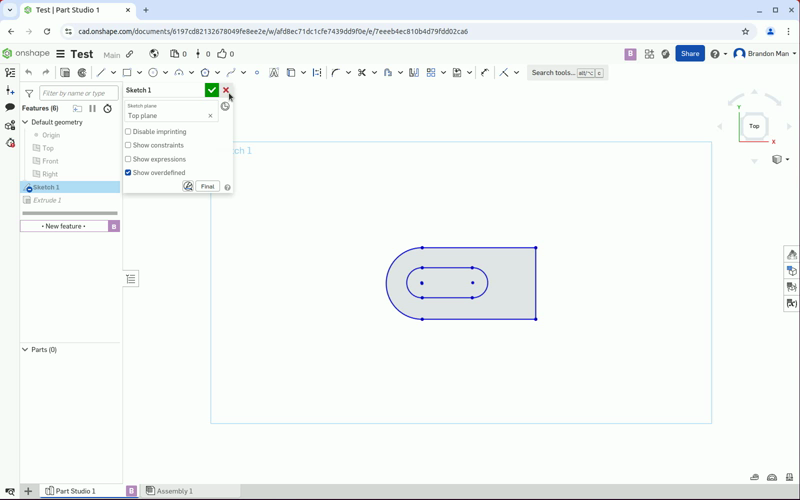
click(229, 92)
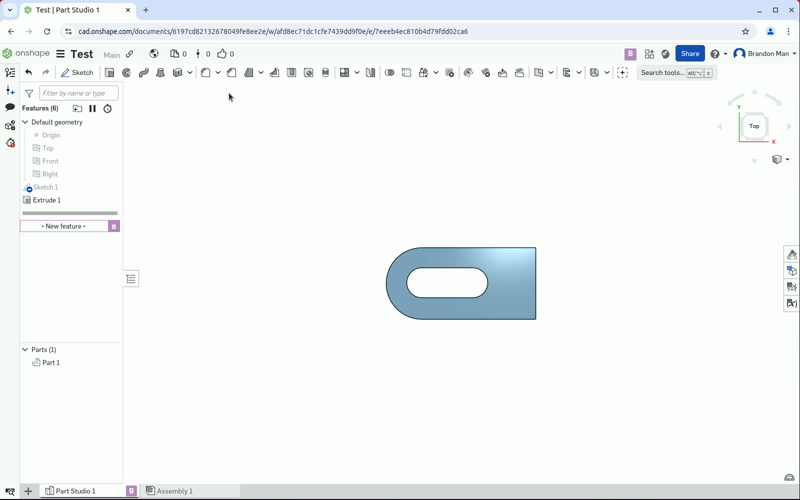
mouse_move(73, 352)
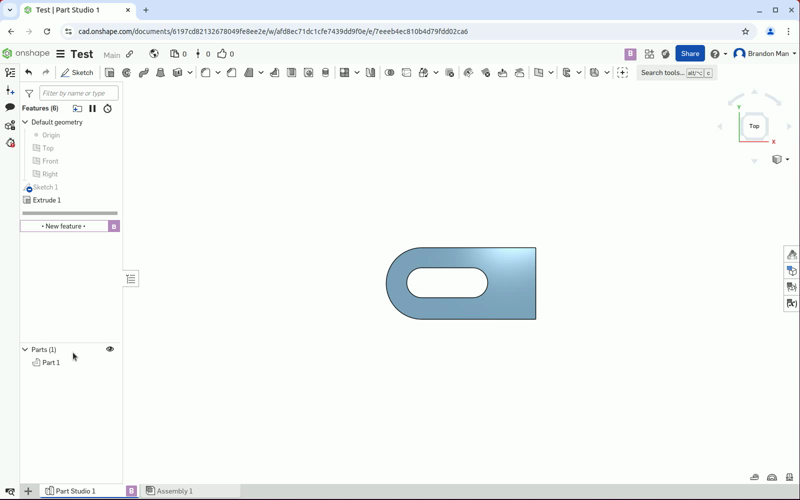
key(y)
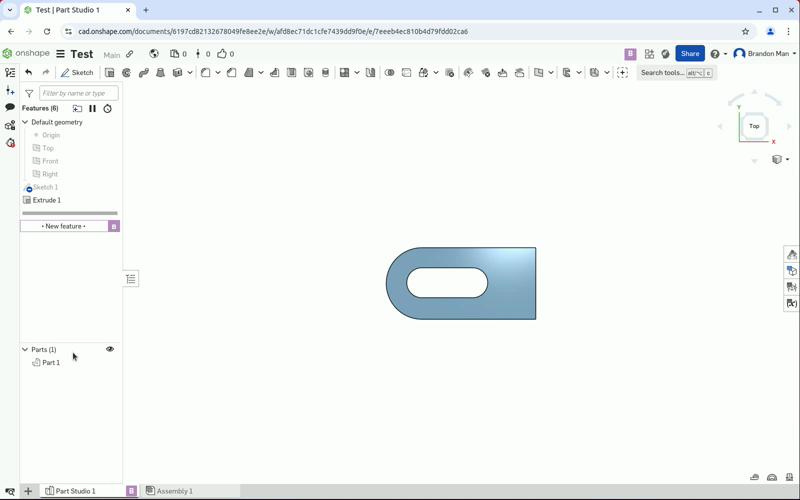
key(shift+p)
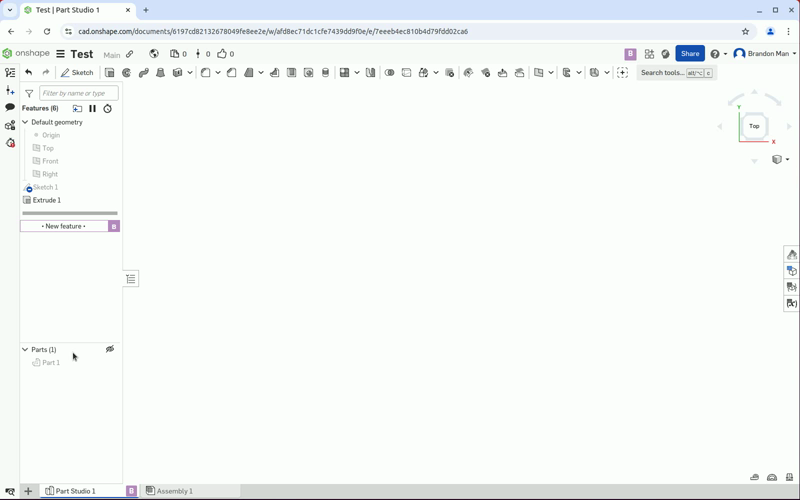
key(space)
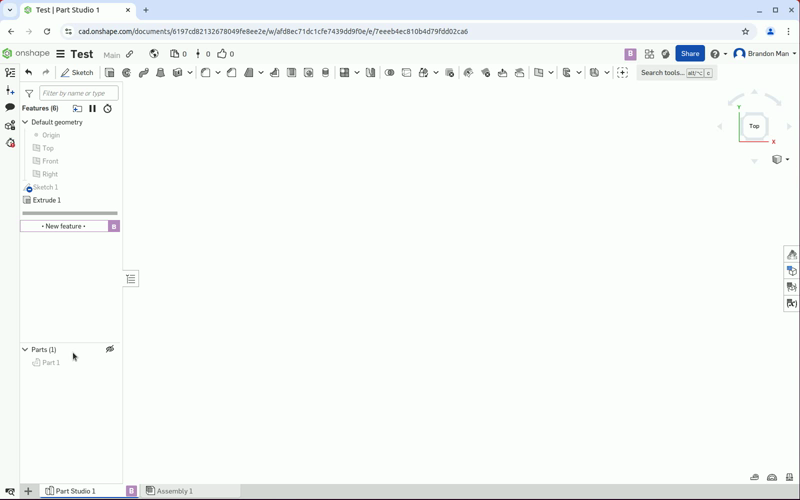
key_down(shift)
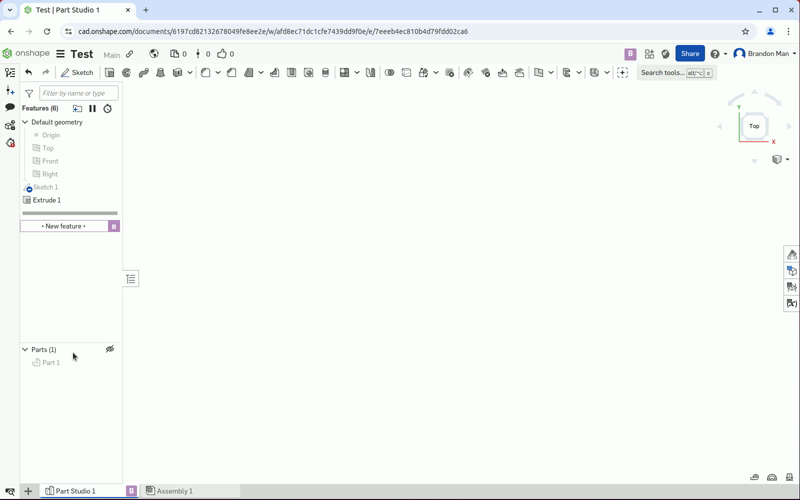
key(up)
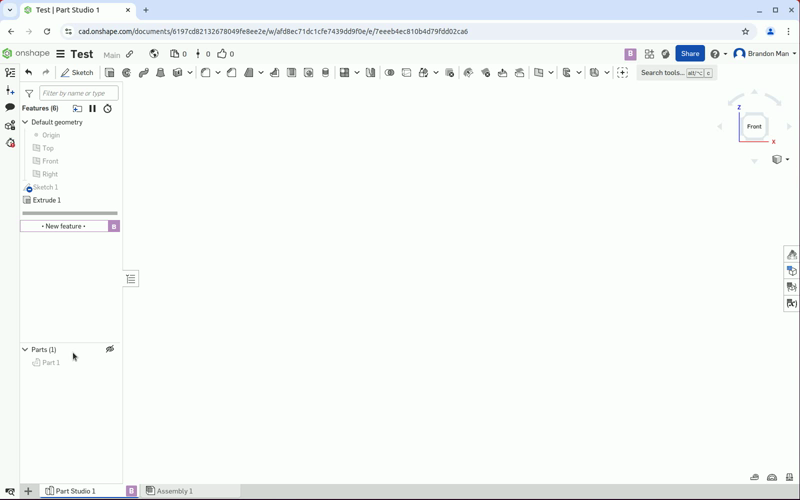
key_up(shift)
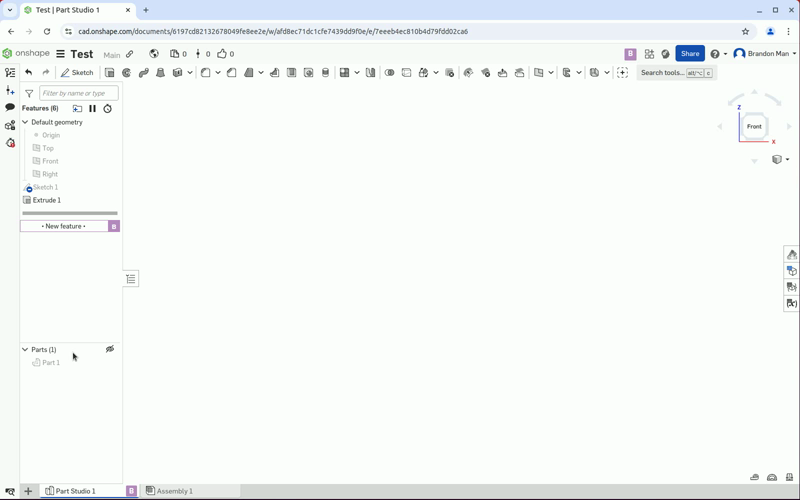
key(space)
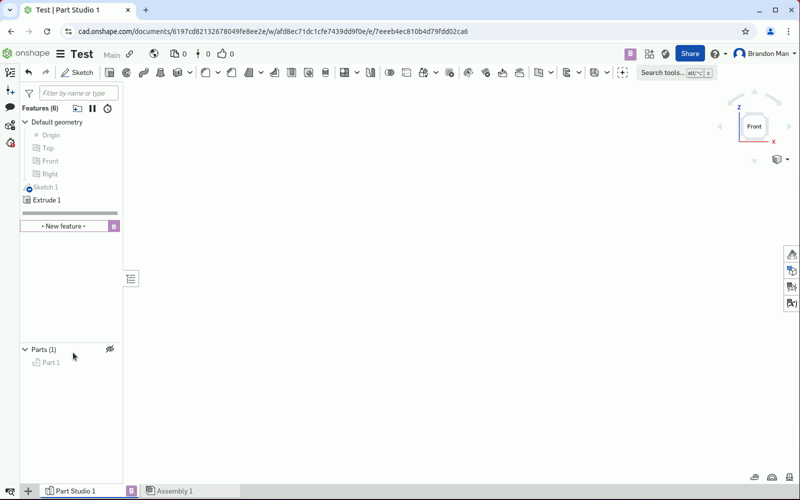
key_down(shift)
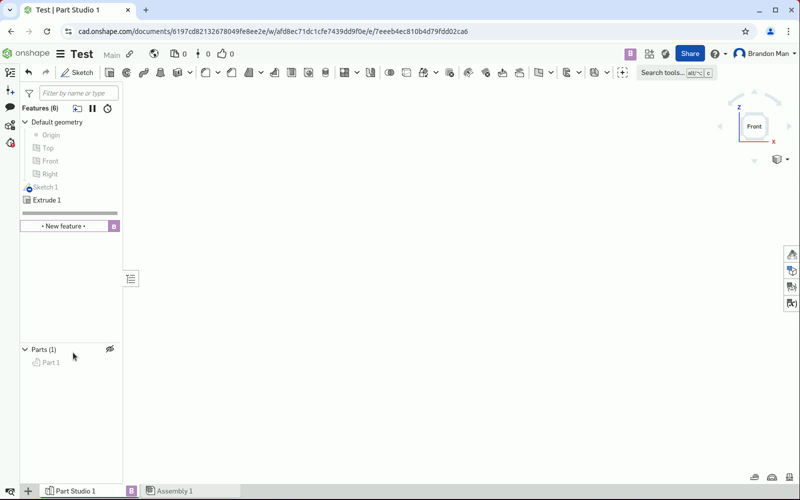
key(left)
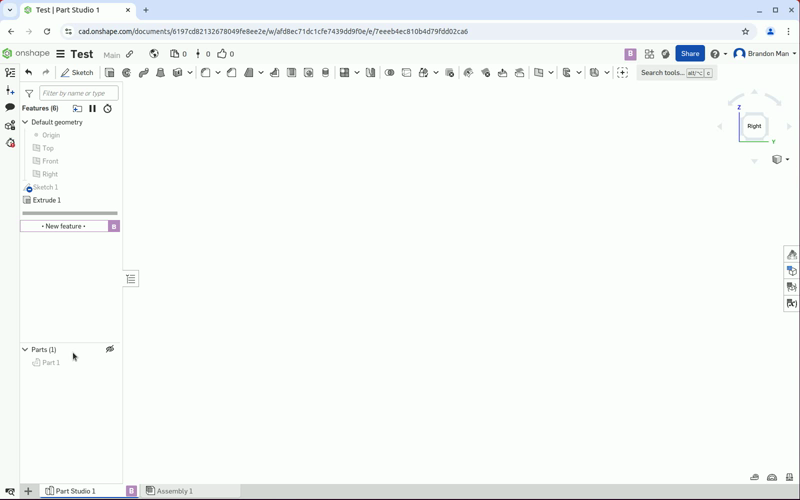
key_up(shift)
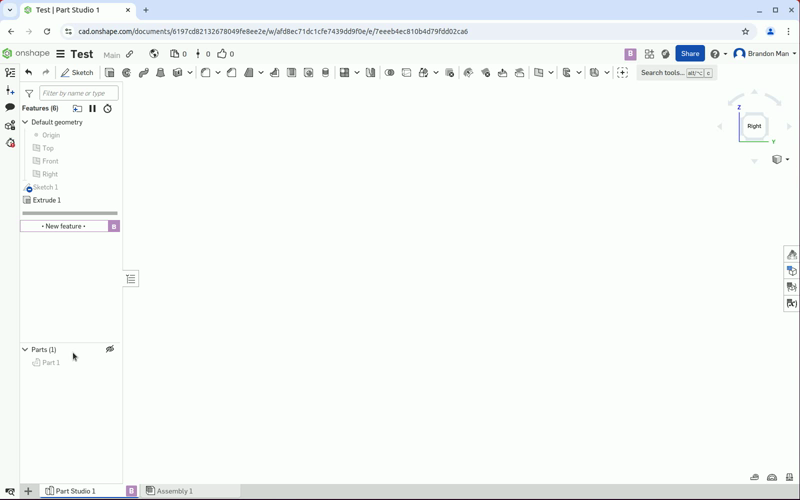
mouse_move(73, 352)
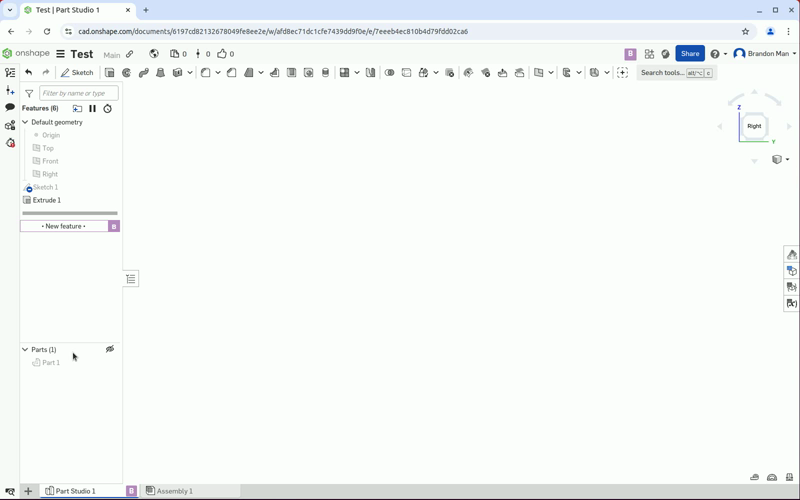
key(shift+y)
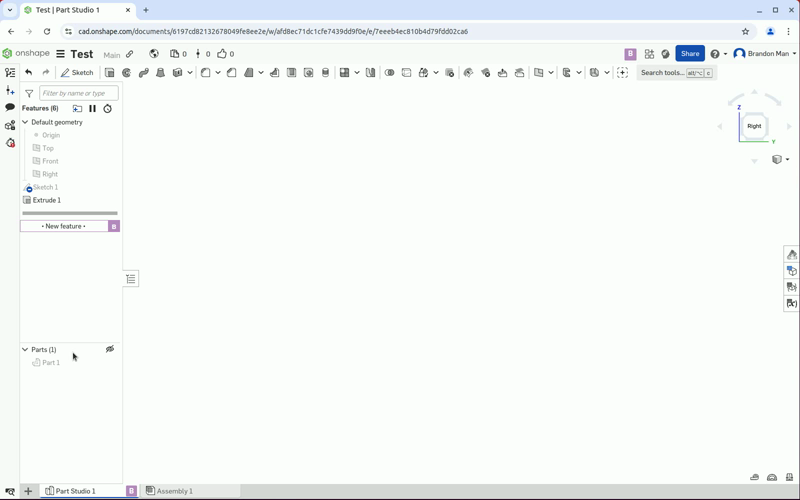
key(shift+s)
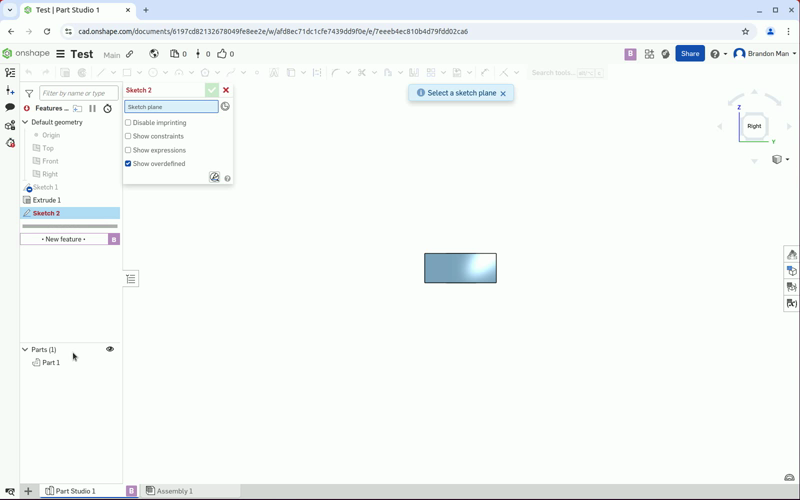
mouse_move(73, 176)
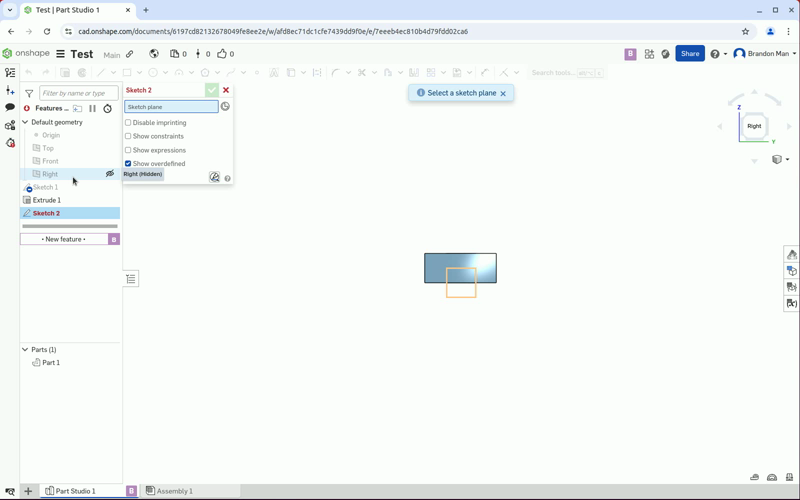
click(73, 176)
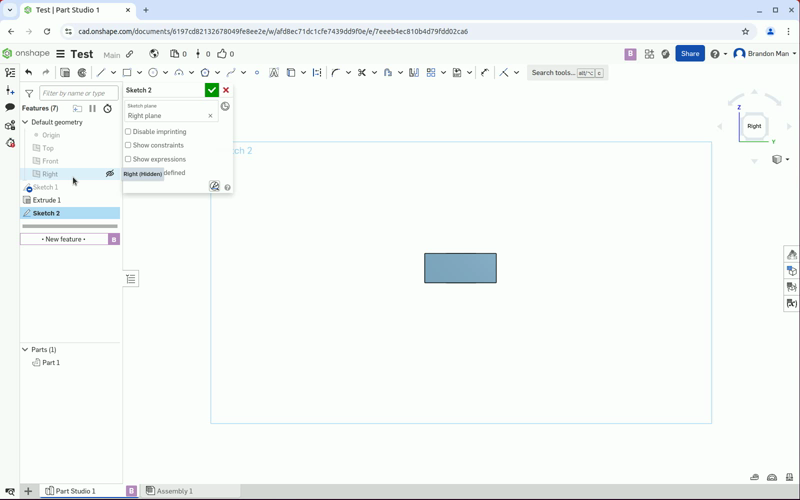
mouse_move(73, 352)
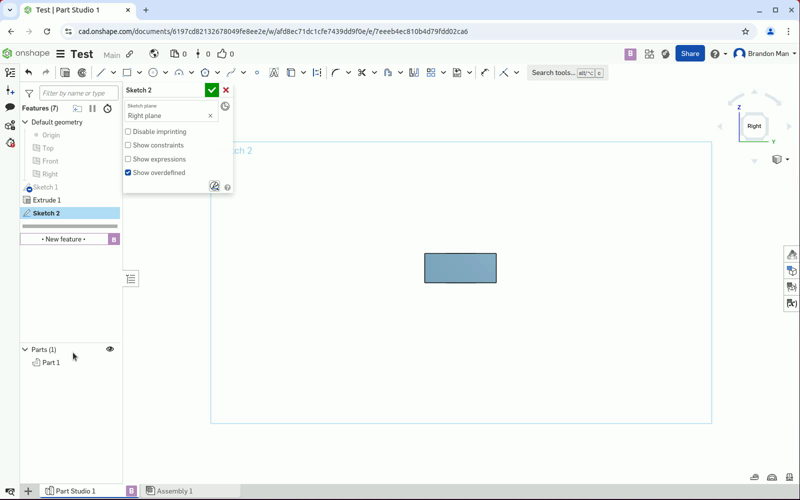
key(y)
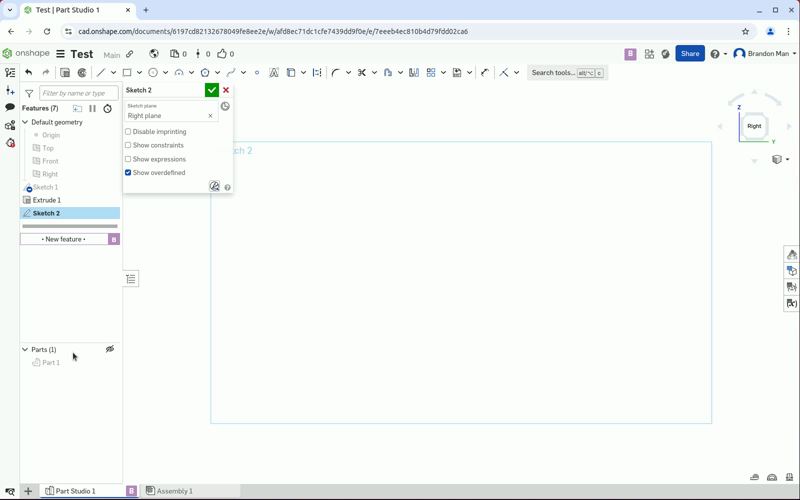
key(l)
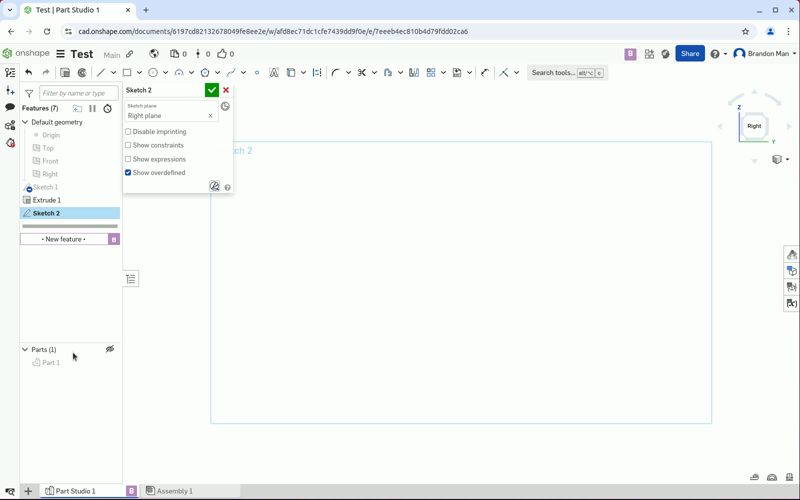
key_down(shift)
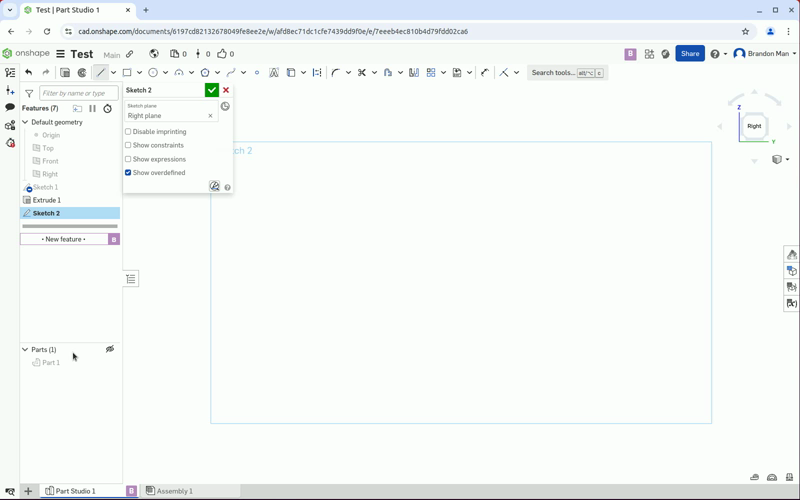
mouse_move(424, 243)
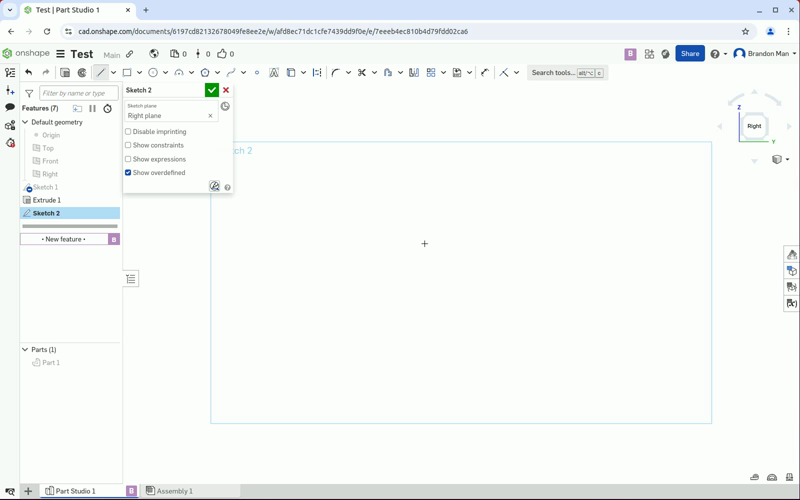
click(424, 243)
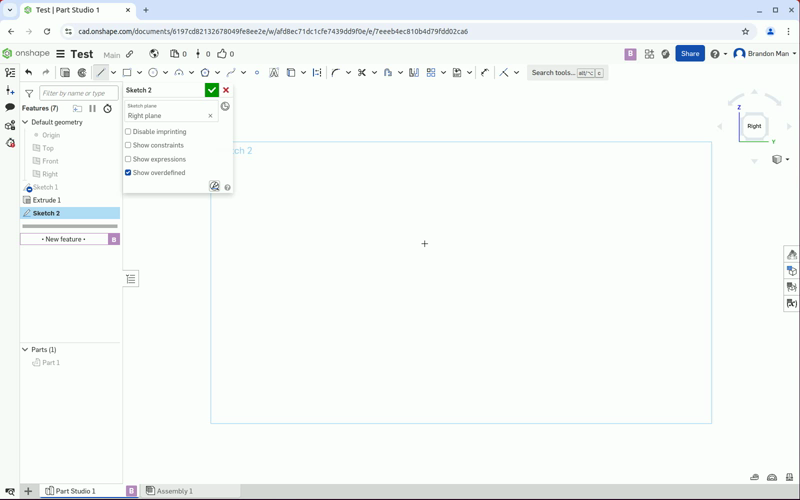
key_up(shift)
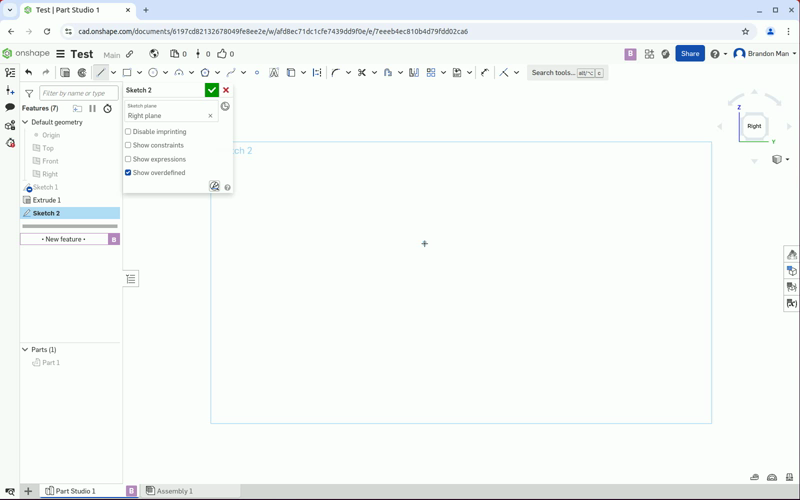
key_down(shift)
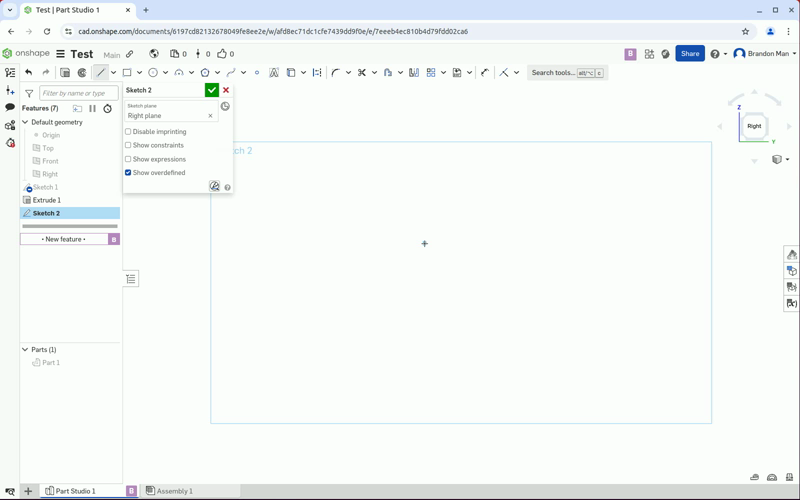
mouse_move(497, 243)
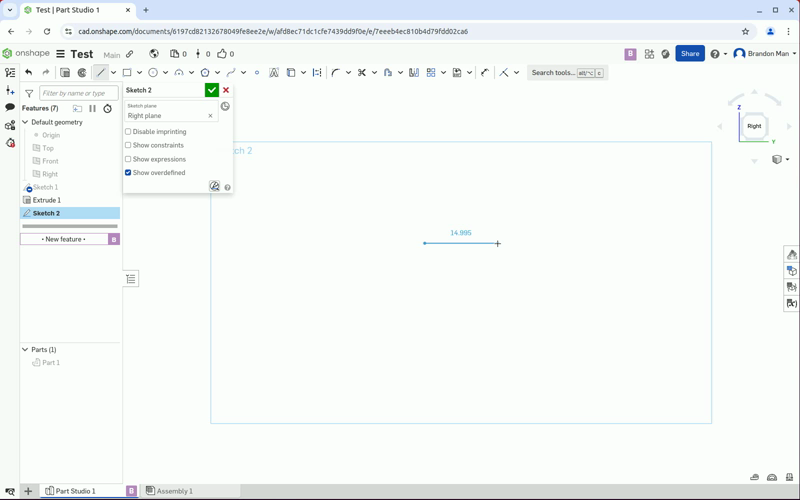
click(497, 243)
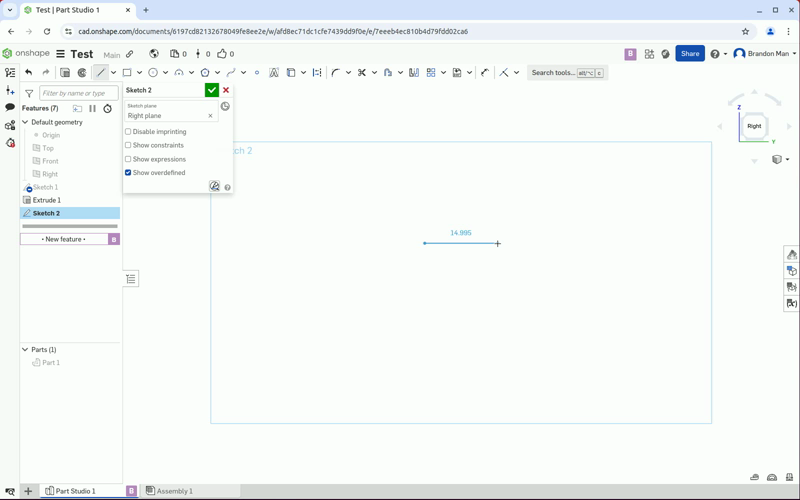
key_up(shift)
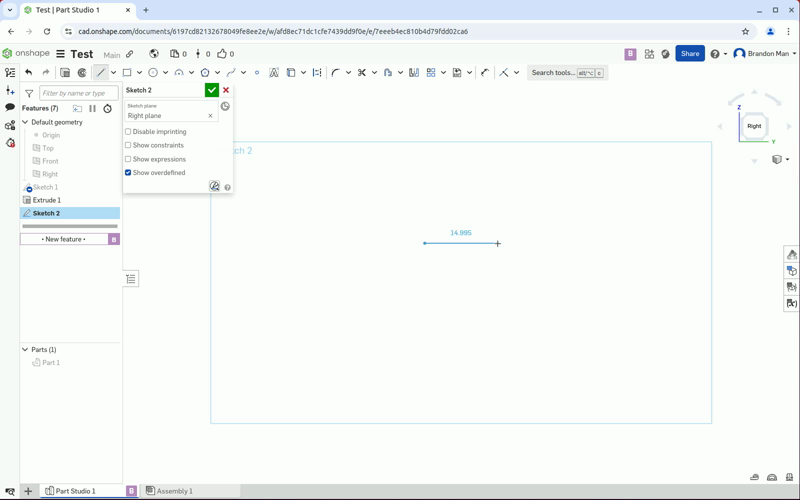
key_down(shift)
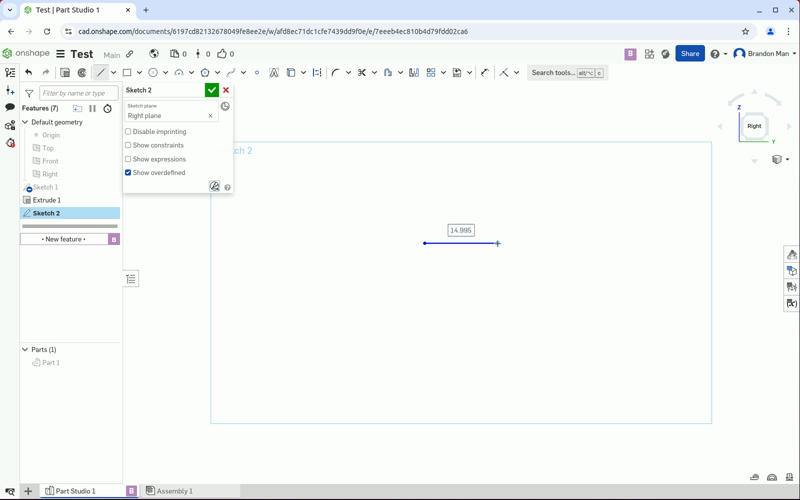
mouse_move(527, 243)
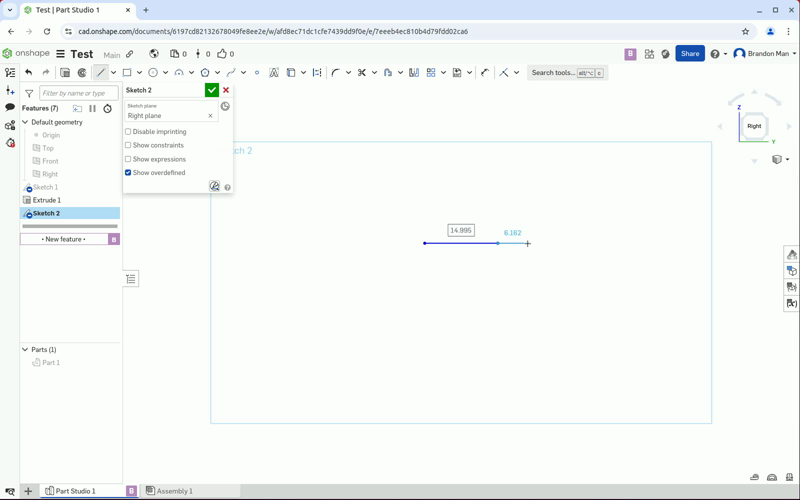
mouse_move(497, 206)
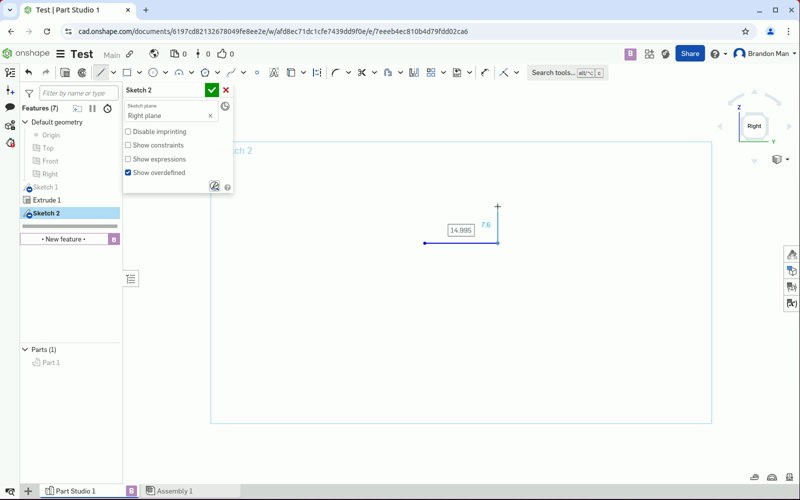
click(497, 206)
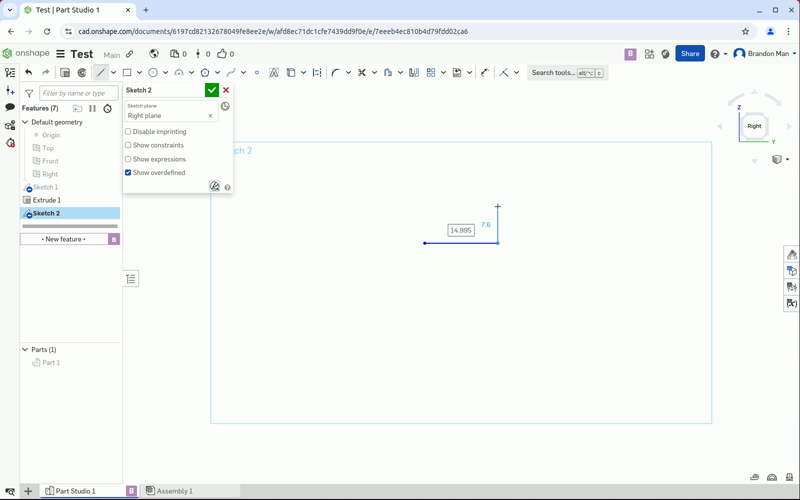
key_up(shift)
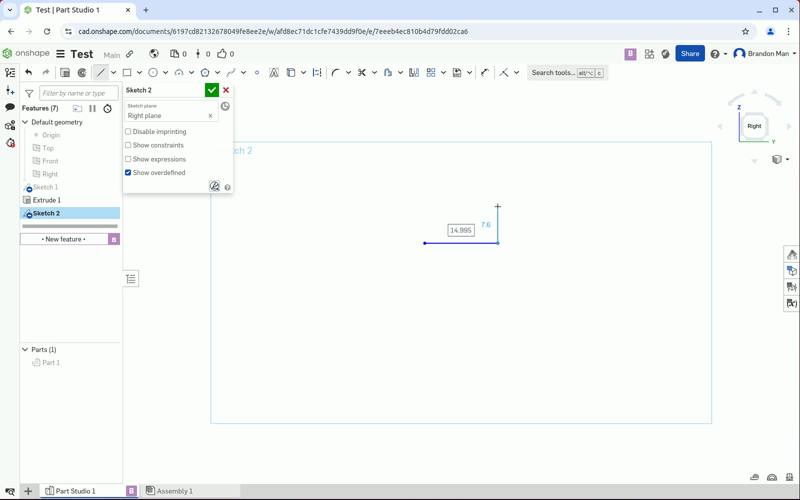
key(esc)
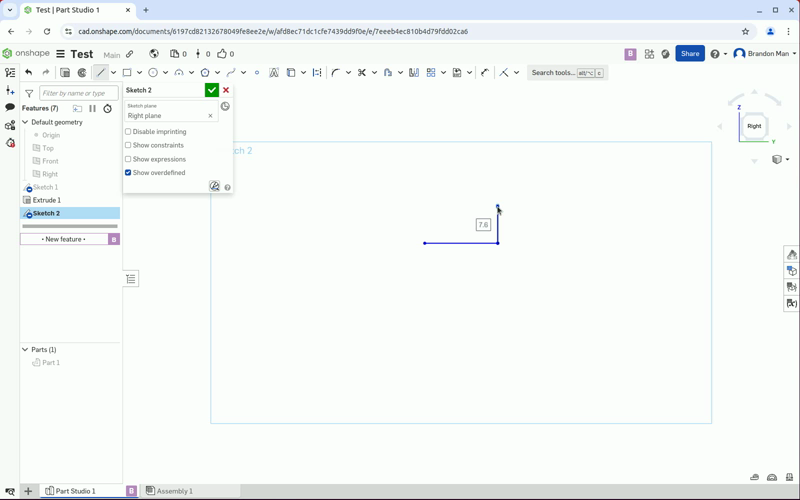
key(a)
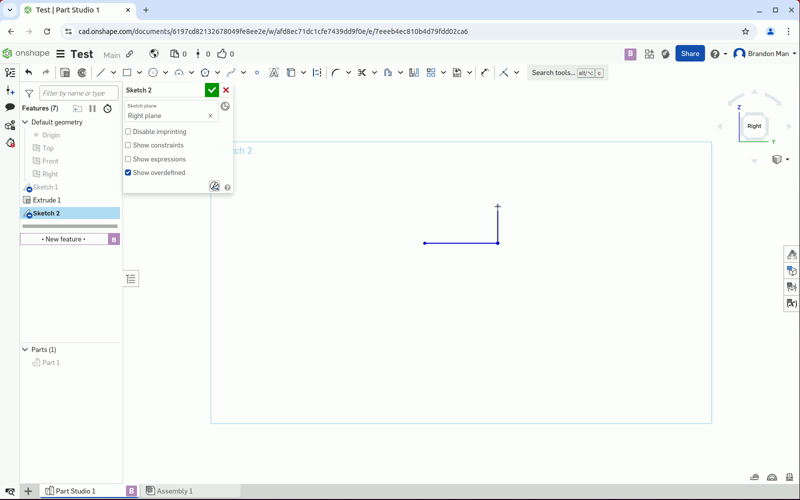
mouse_move(497, 206)
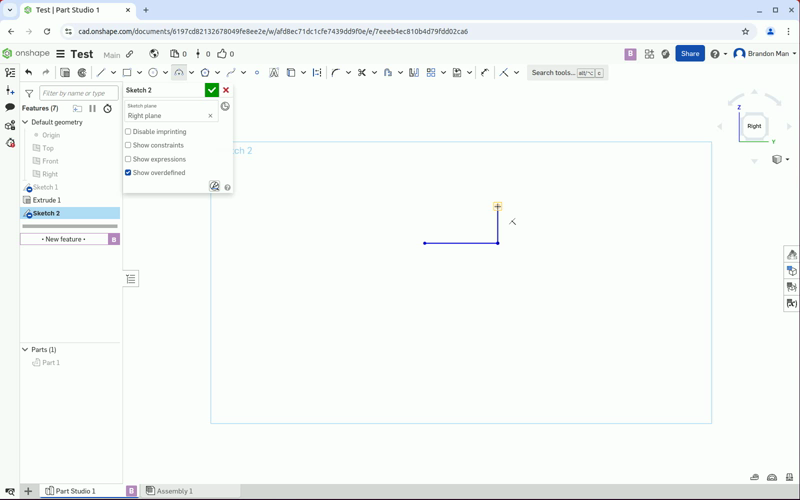
click(497, 206)
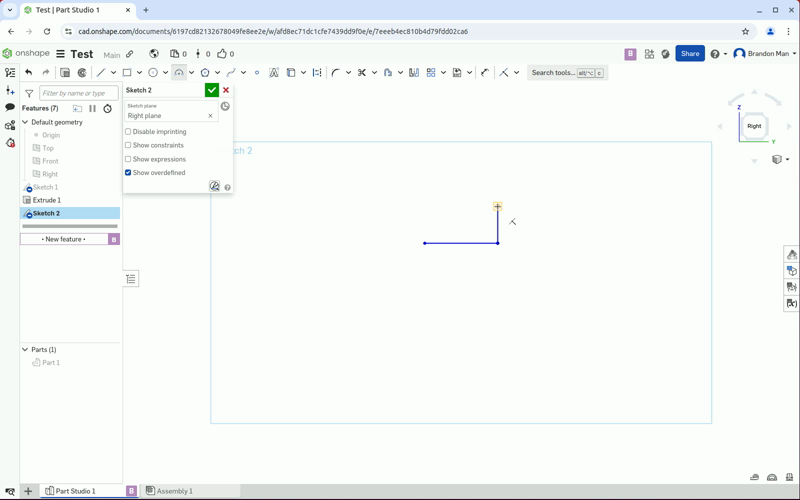
key_down(shift)
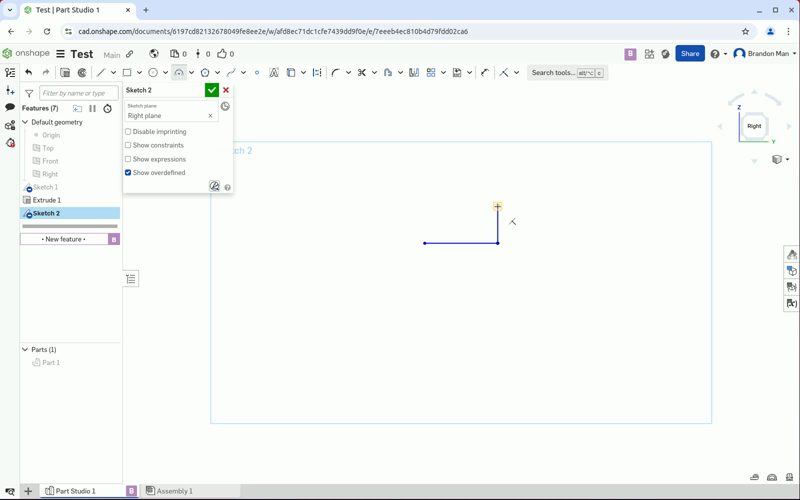
mouse_move(424, 204)
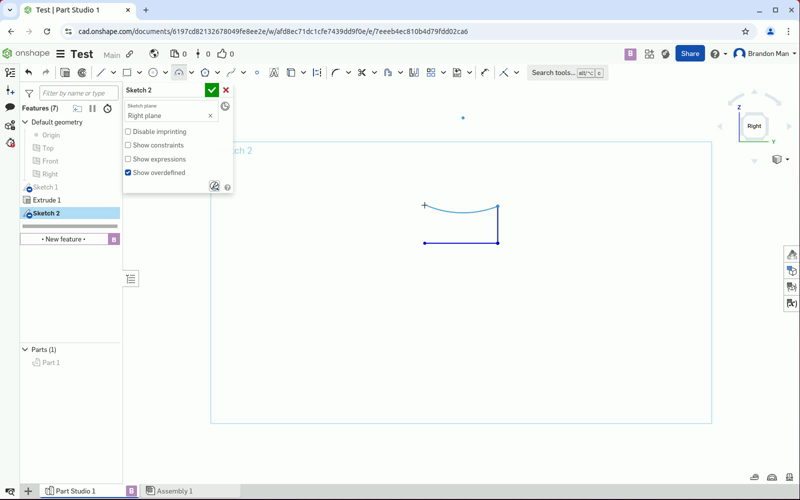
click(424, 204)
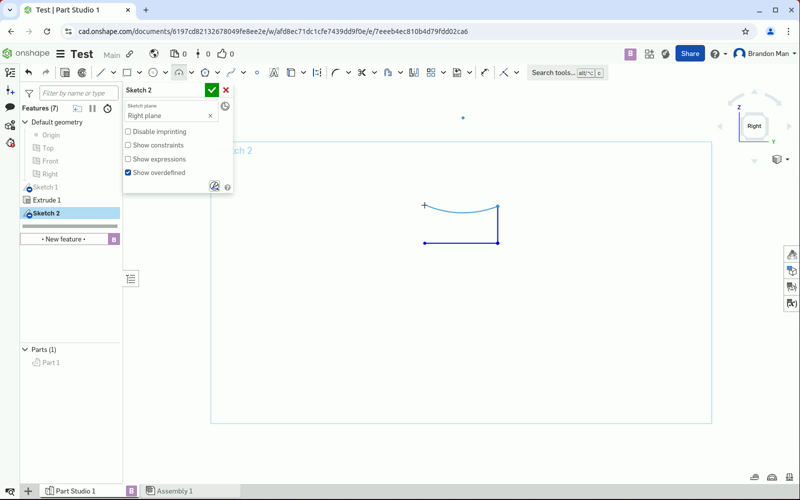
mouse_move(461, 169)
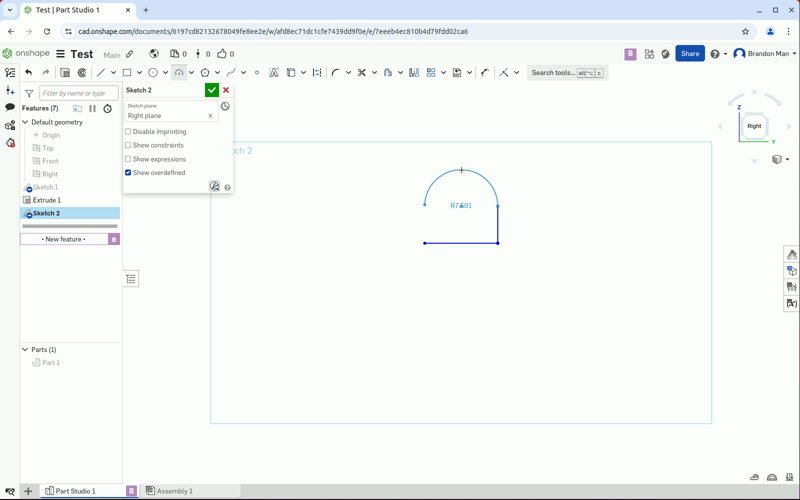
click(461, 169)
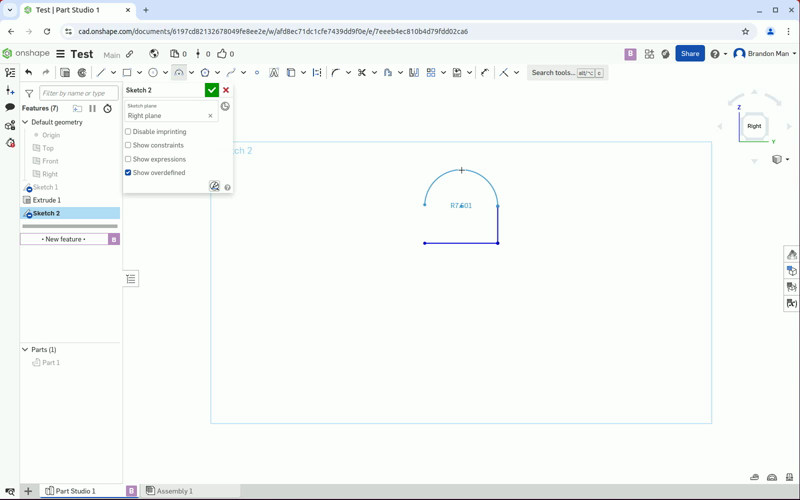
key_up(shift)
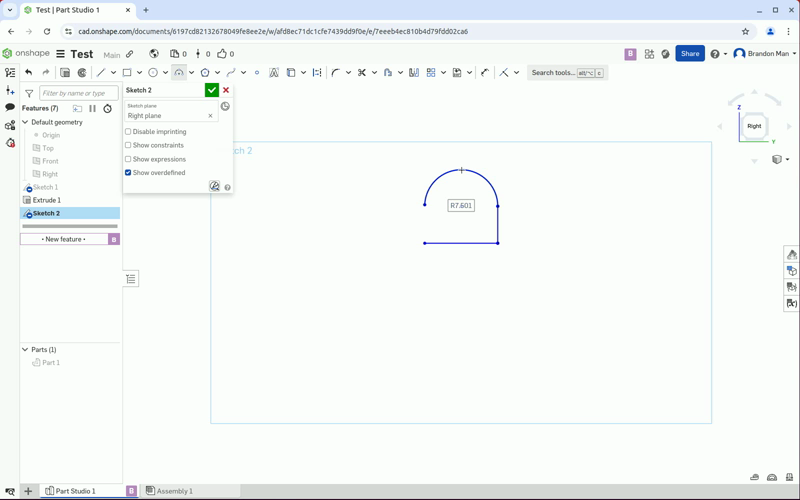
key(esc)
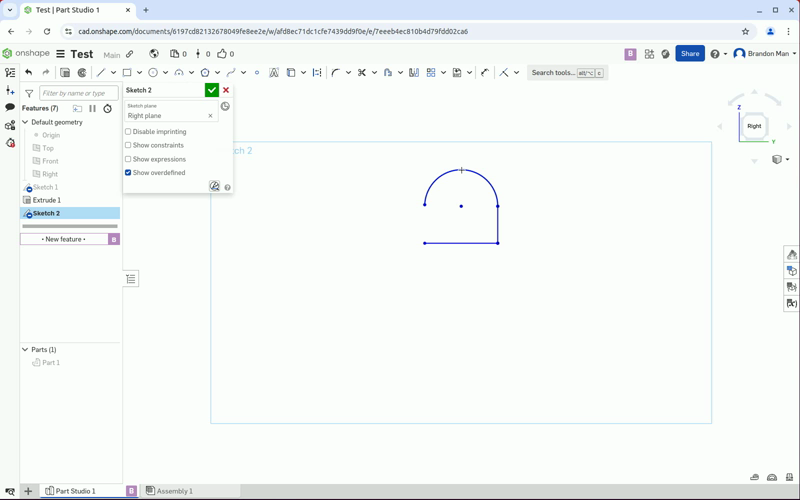
key(l)
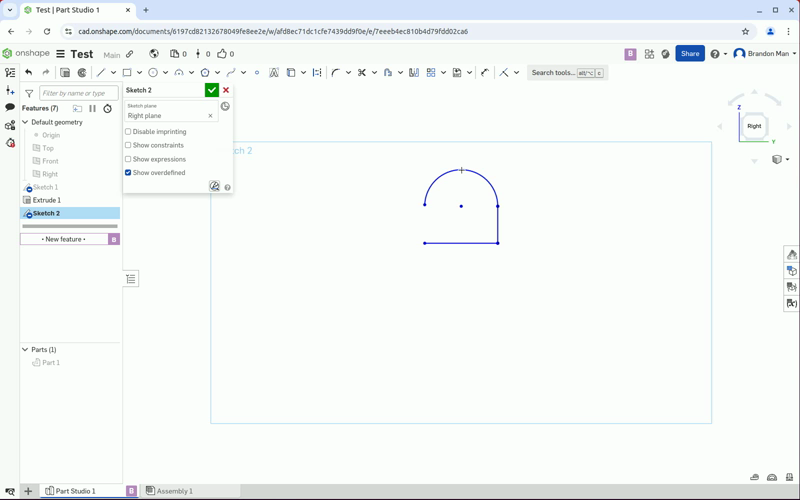
mouse_move(424, 204)
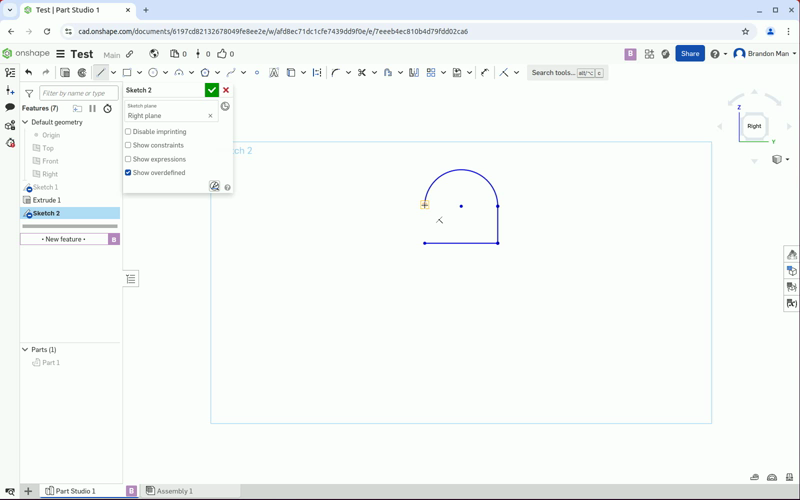
click(424, 204)
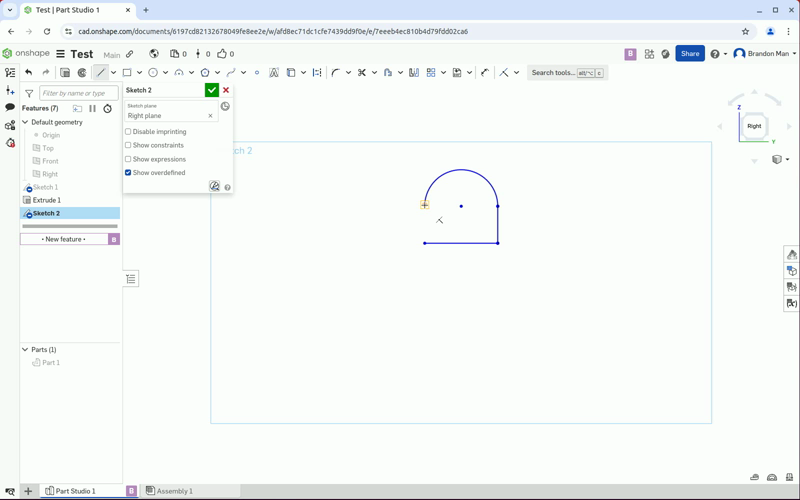
key_down(shift)
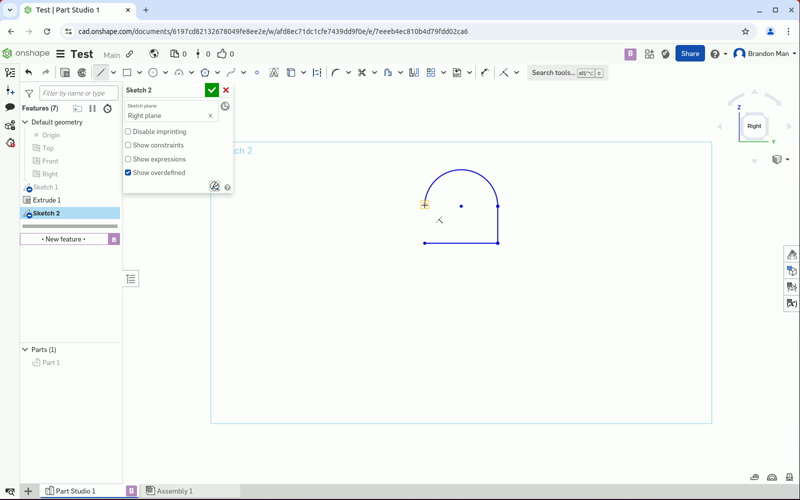
mouse_move(454, 204)
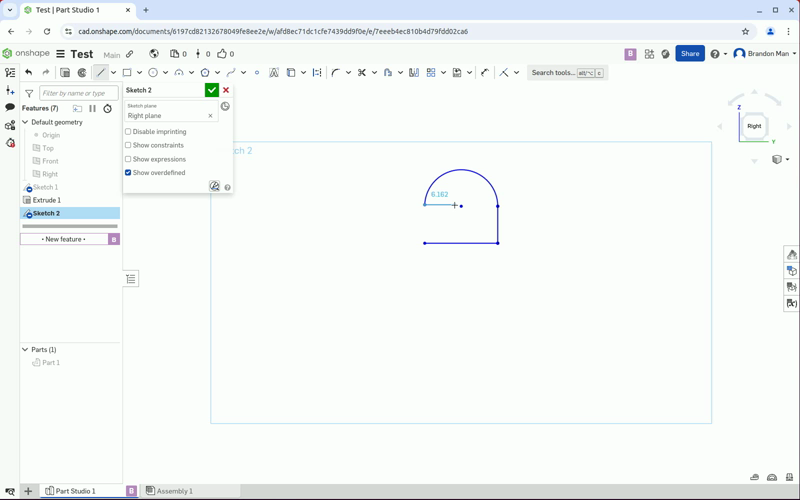
mouse_move(424, 208)
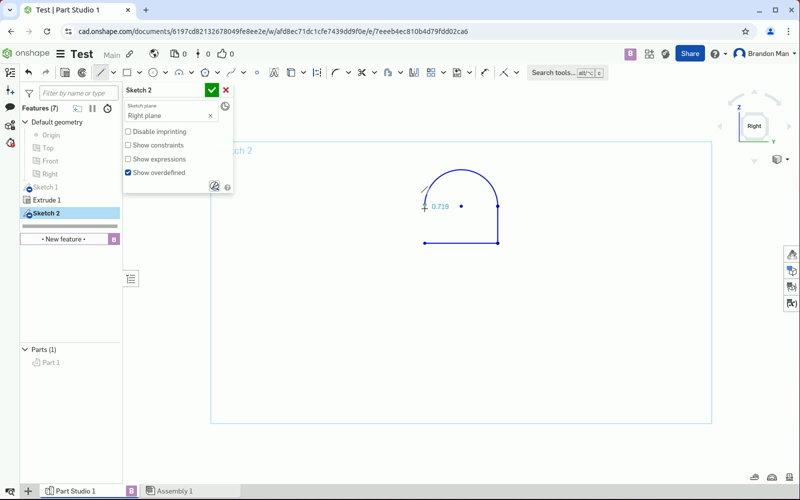
scroll(6)
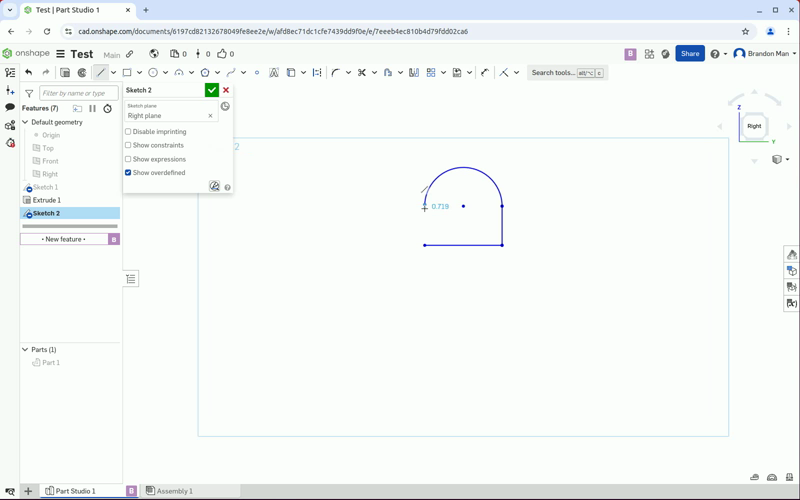
scroll(6)
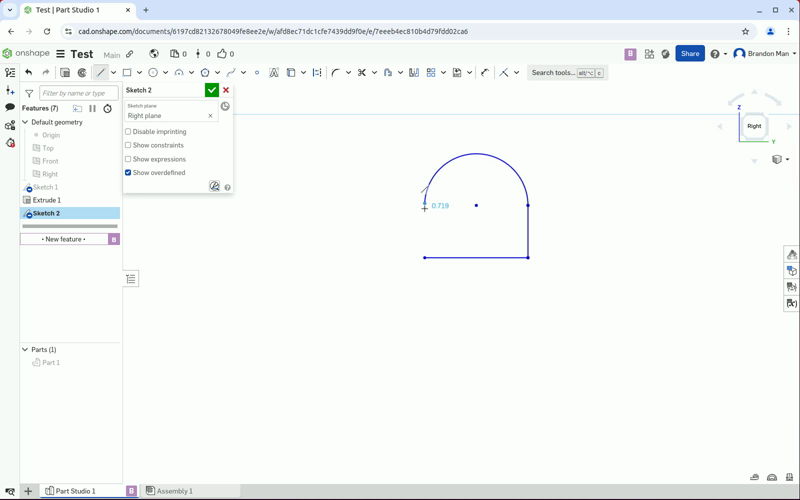
scroll(6)
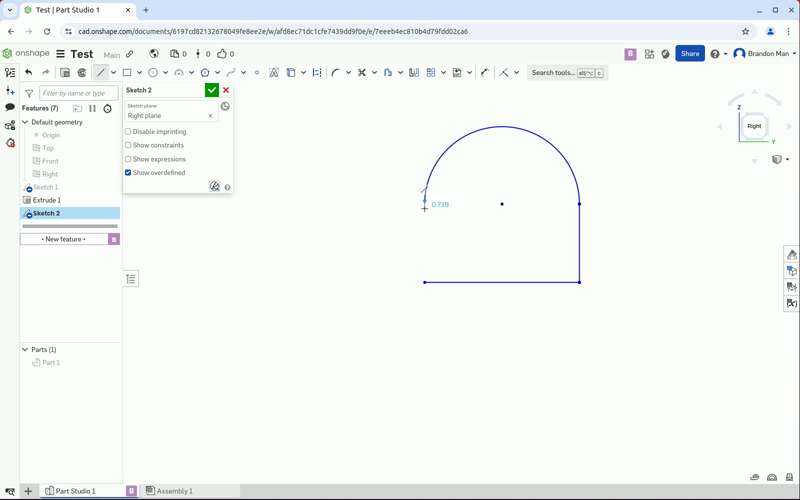
scroll(6)
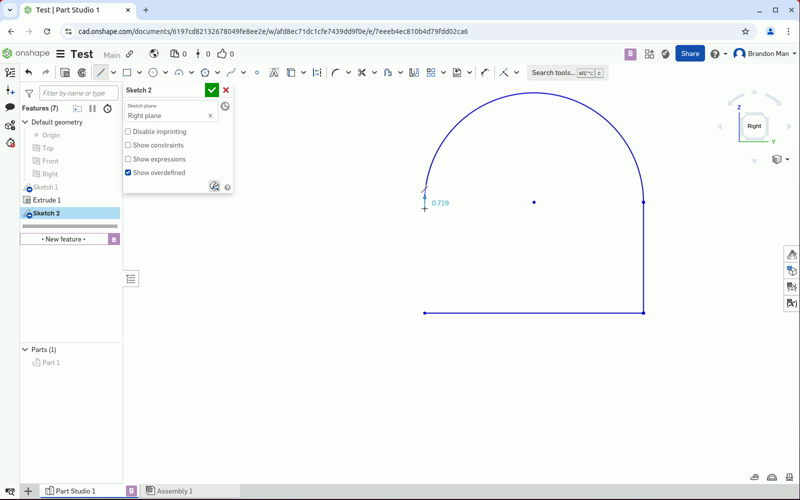
scroll(6)
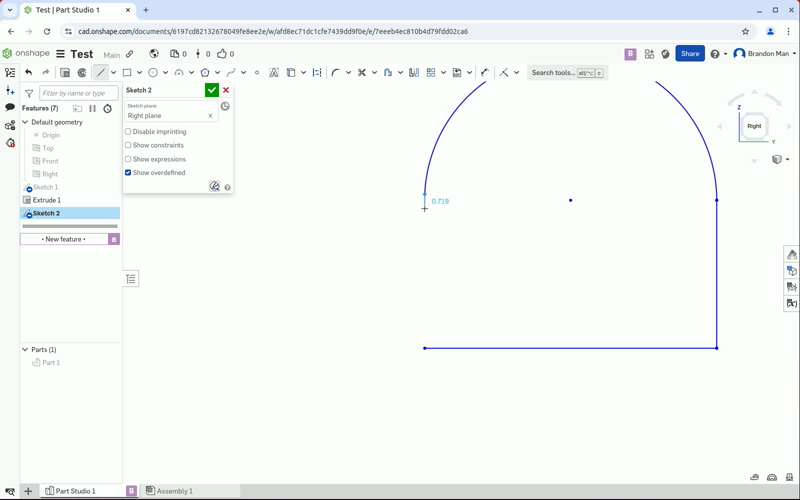
scroll(6)
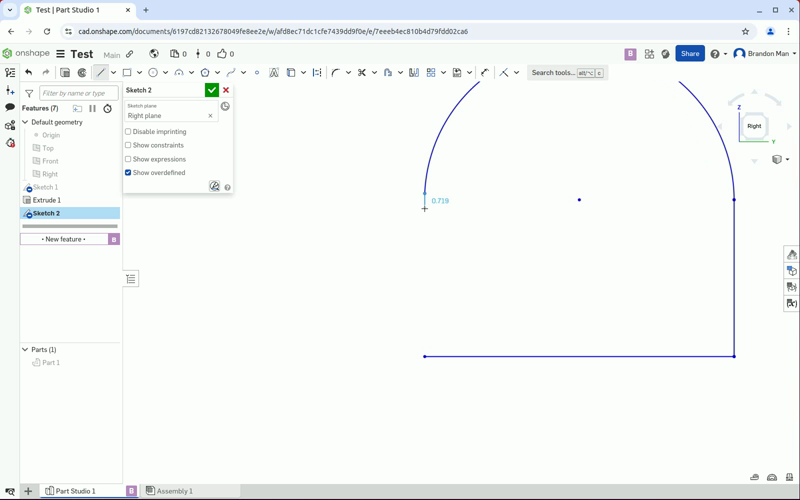
scroll(6)
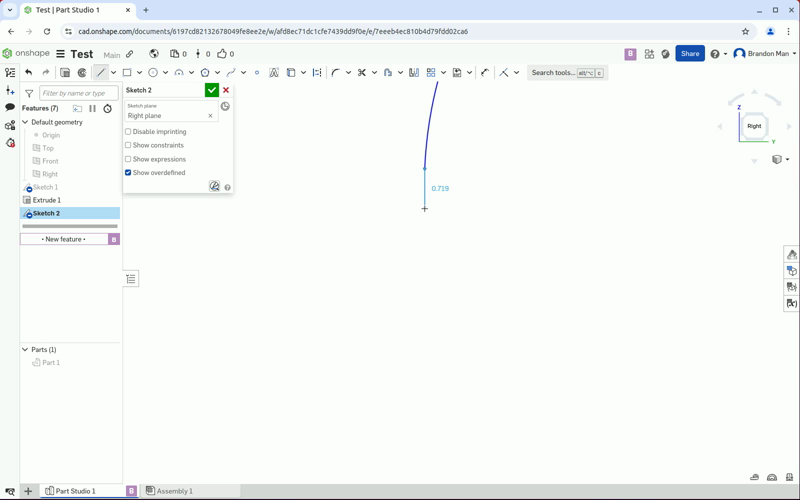
click(424, 208)
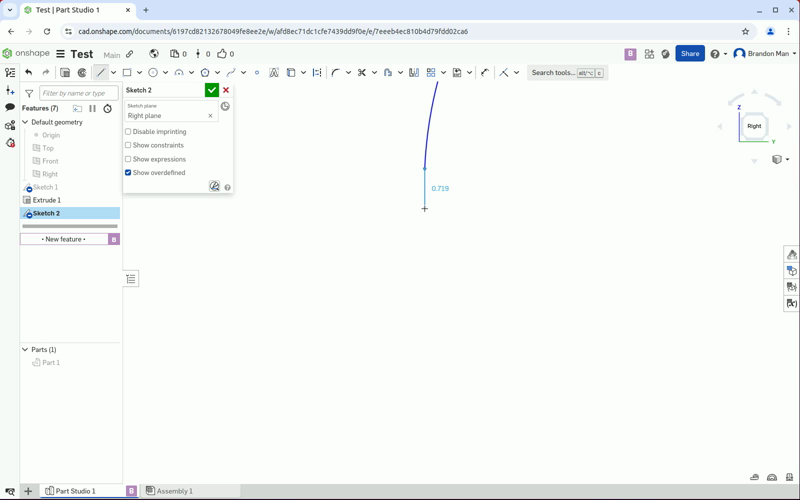
scroll(-6)
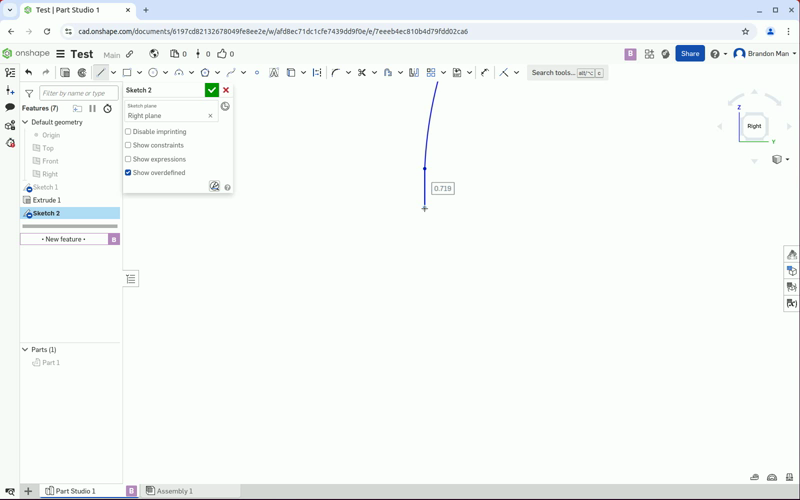
scroll(-6)
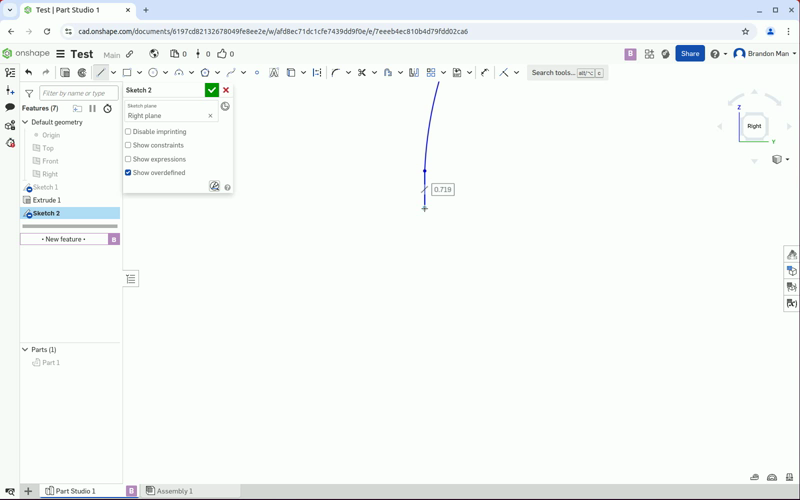
scroll(-6)
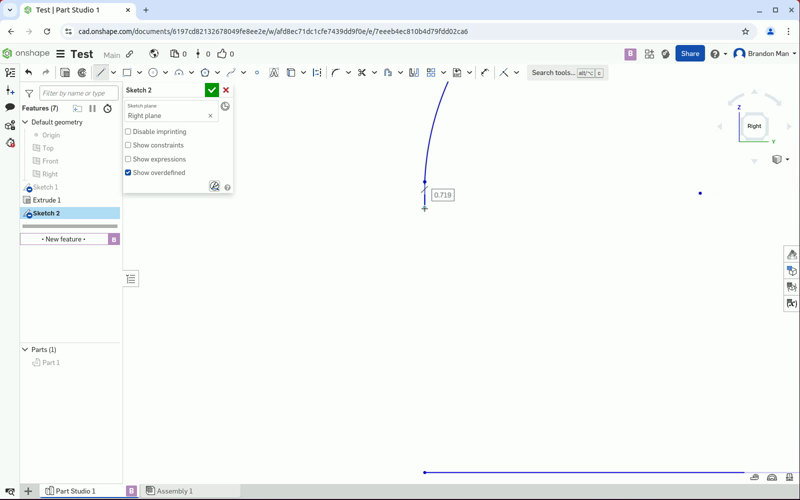
scroll(-6)
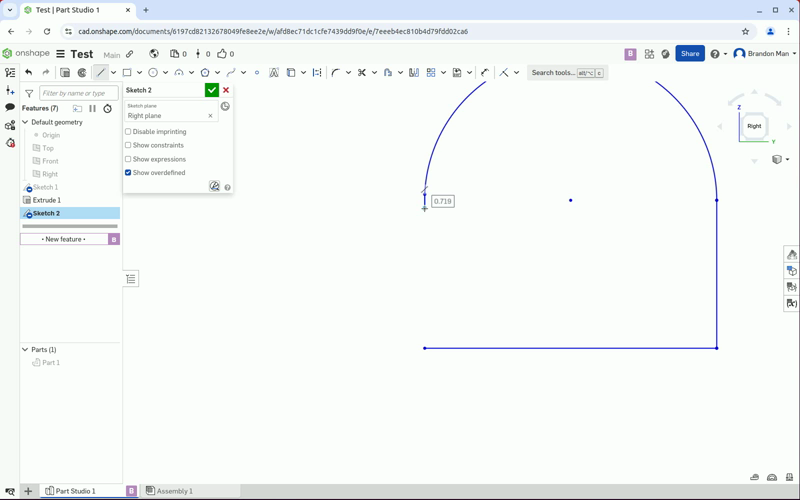
scroll(-6)
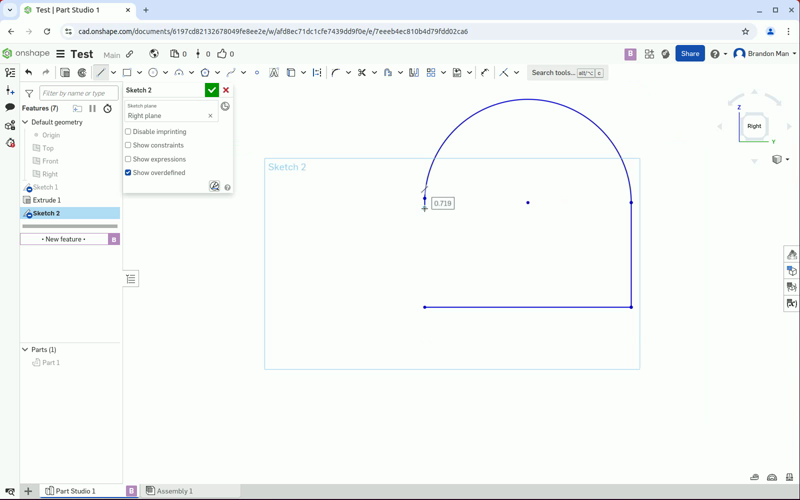
scroll(-6)
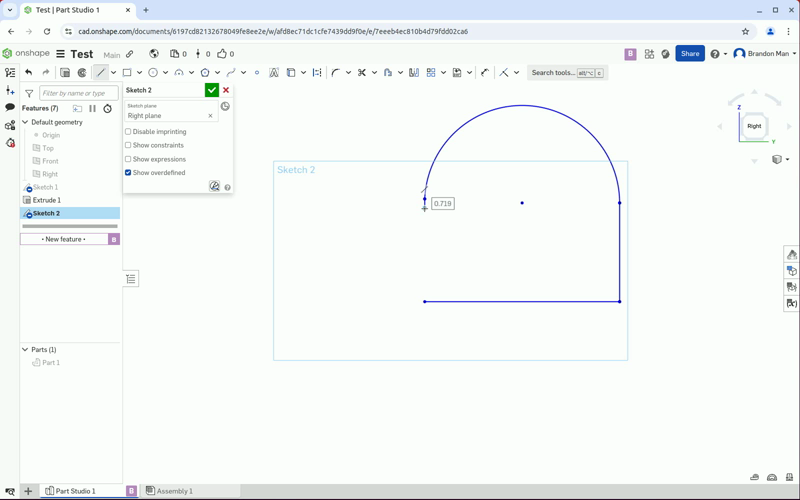
scroll(-6)
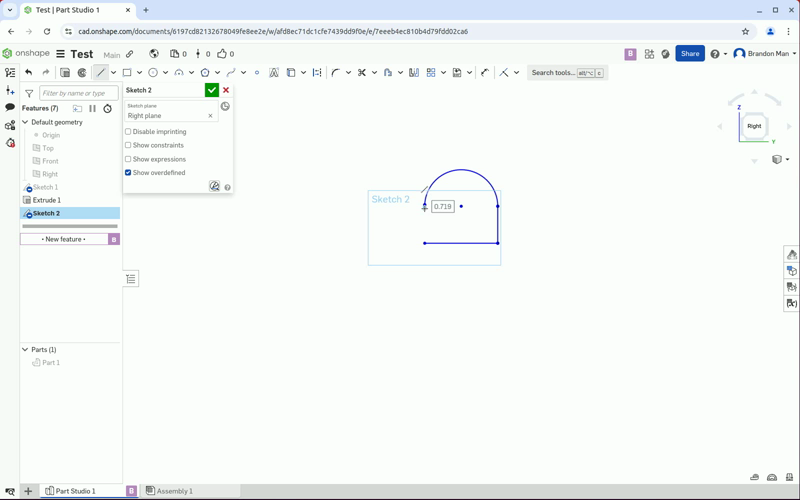
key_up(shift)
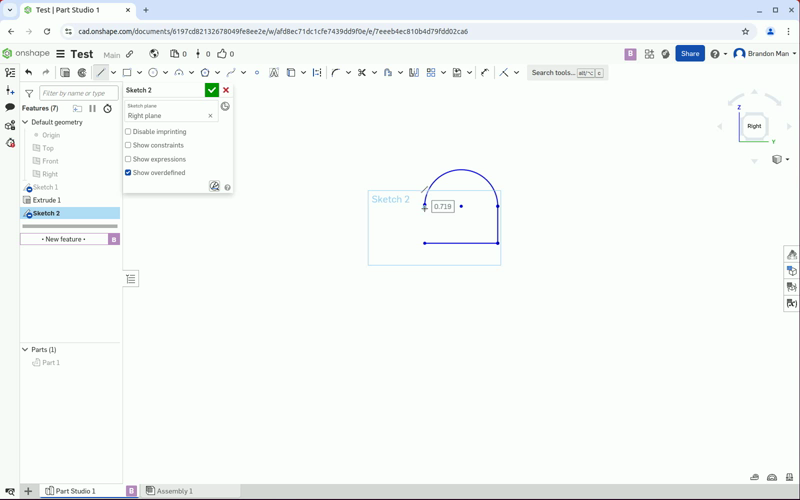
mouse_move(454, 208)
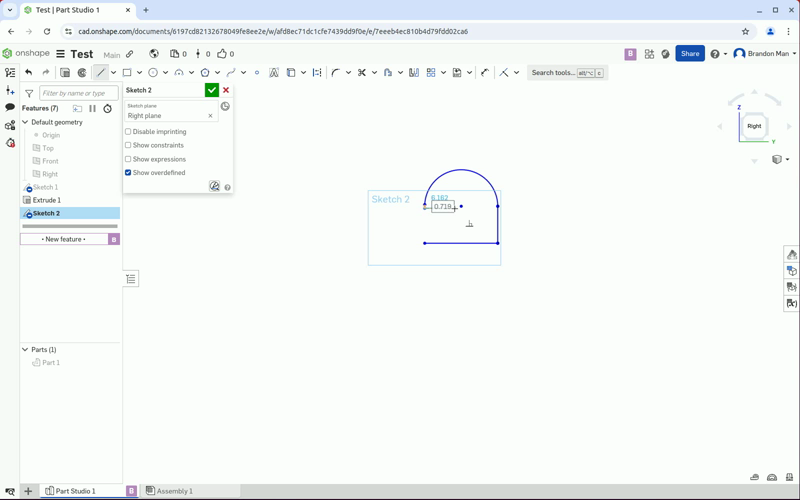
key_down(shift)
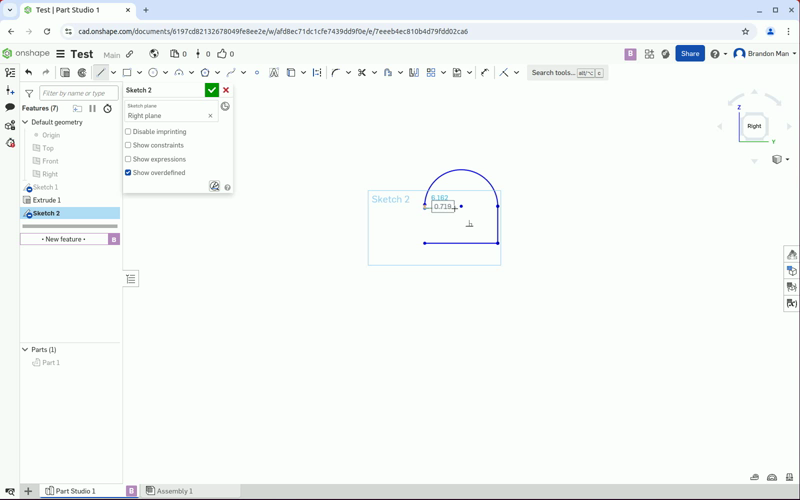
mouse_move(424, 243)
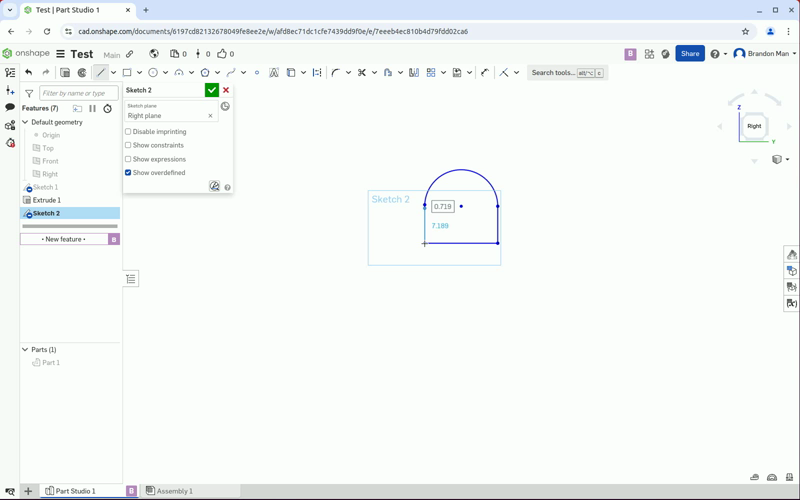
key_up(shift)
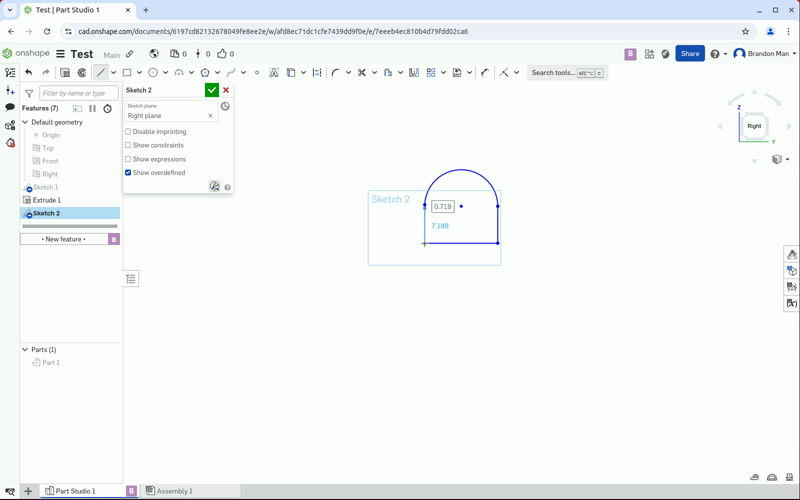
click(424, 243)
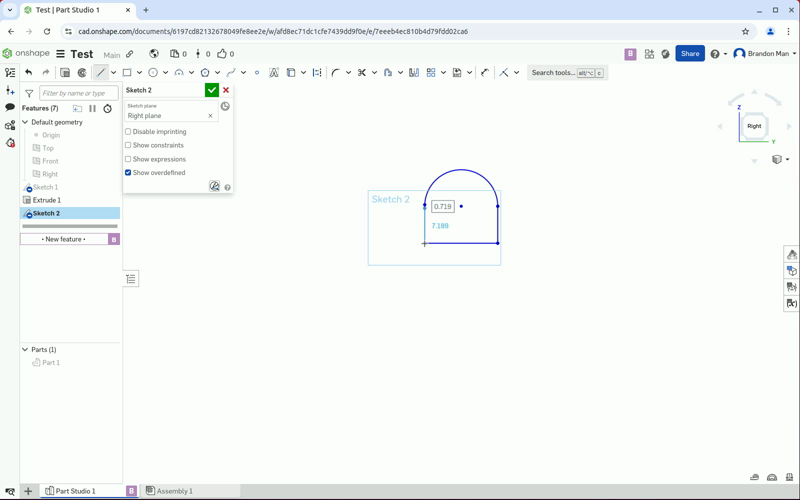
key(esc)
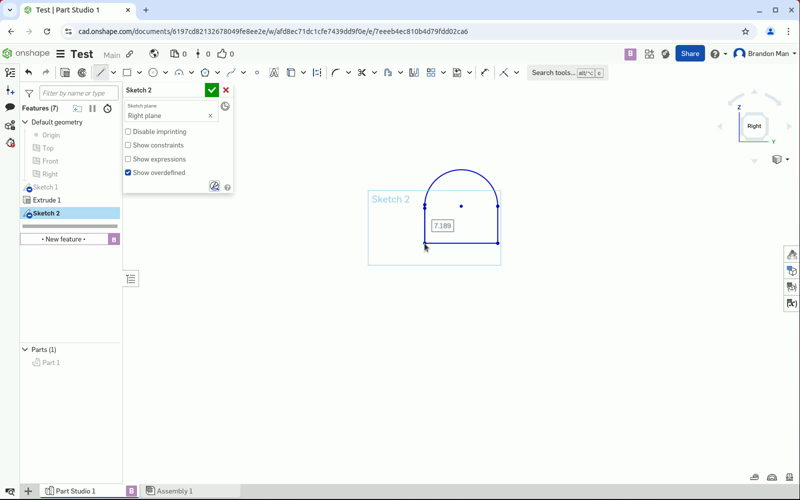
key(c)
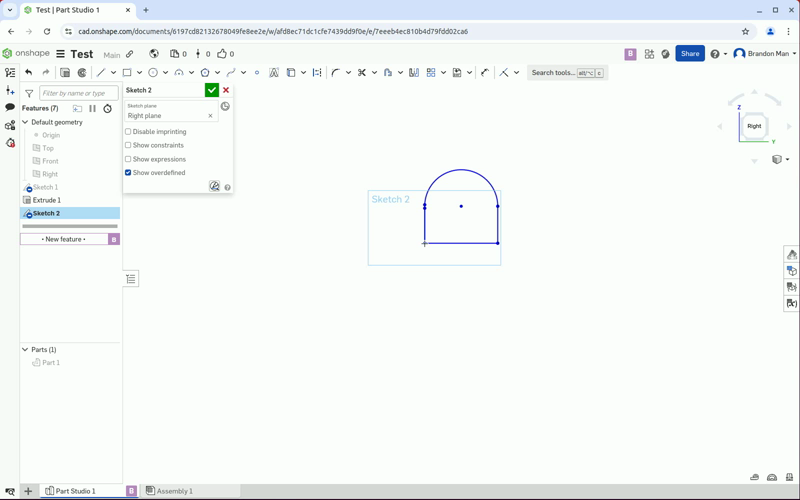
key_down(shift)
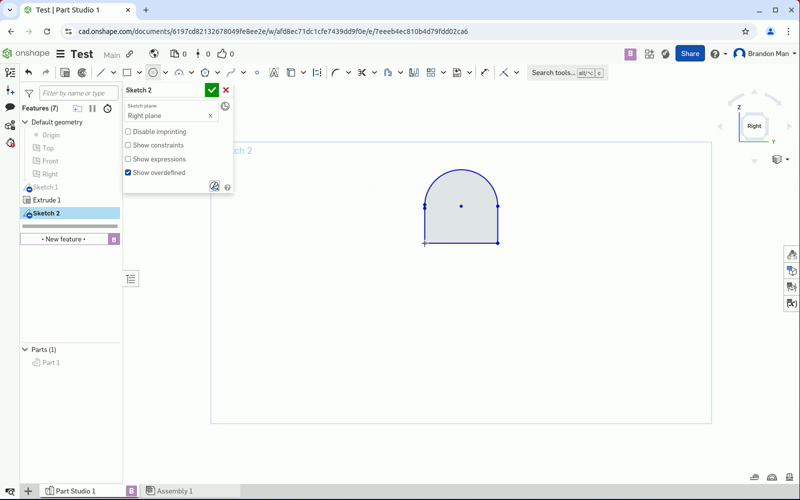
mouse_move(460, 206)
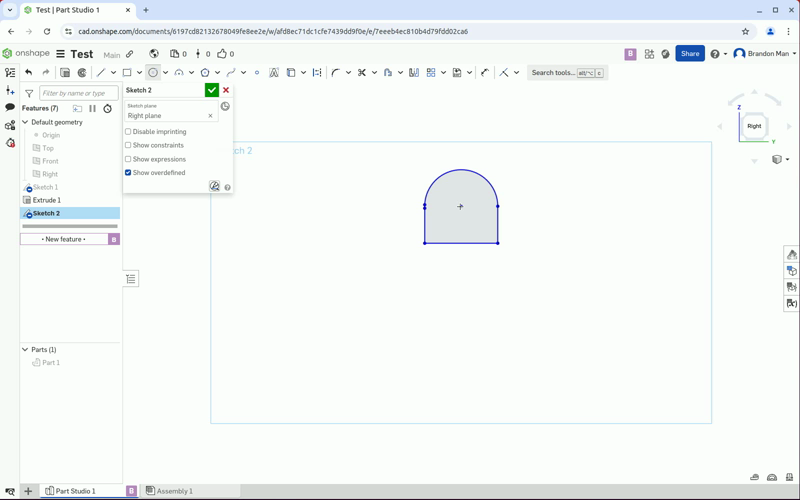
scroll(6)
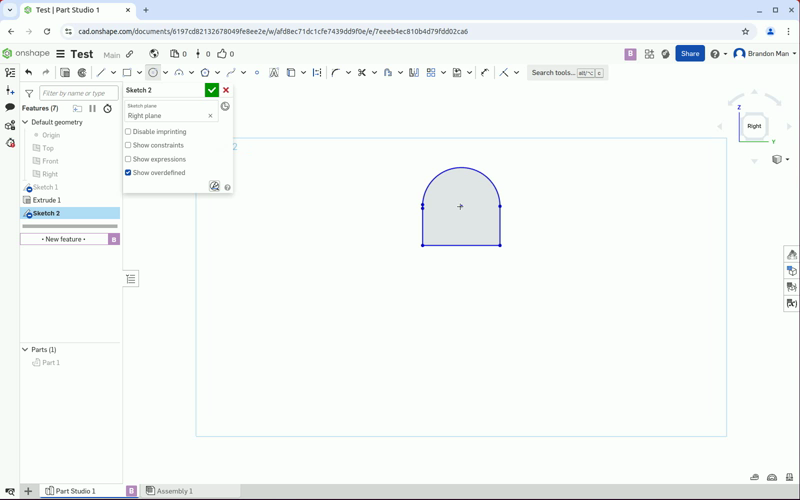
scroll(6)
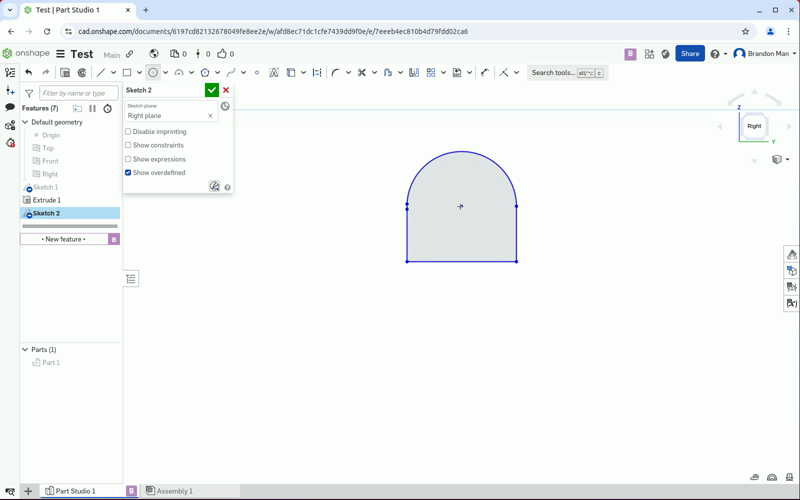
scroll(6)
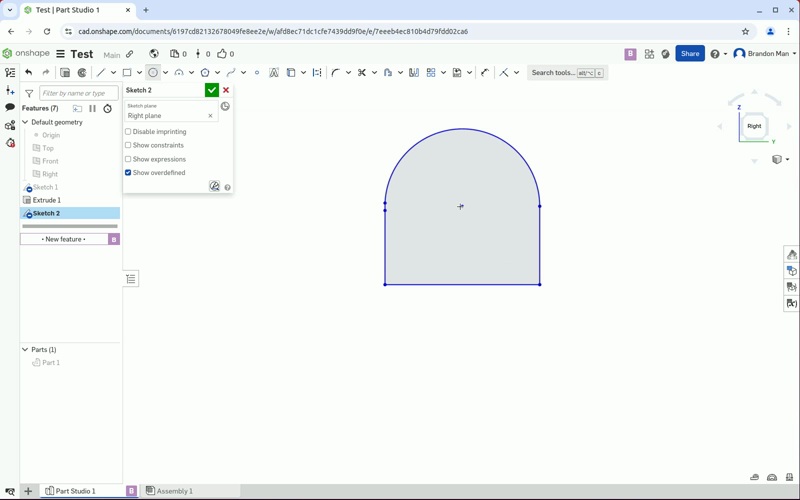
scroll(6)
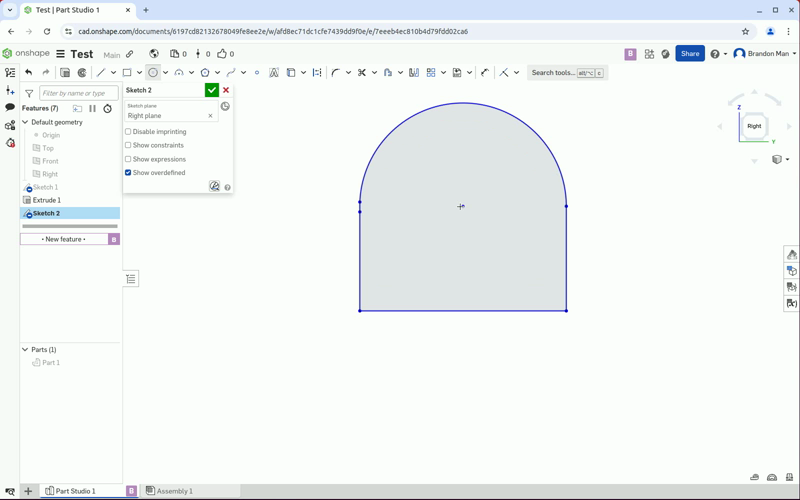
scroll(6)
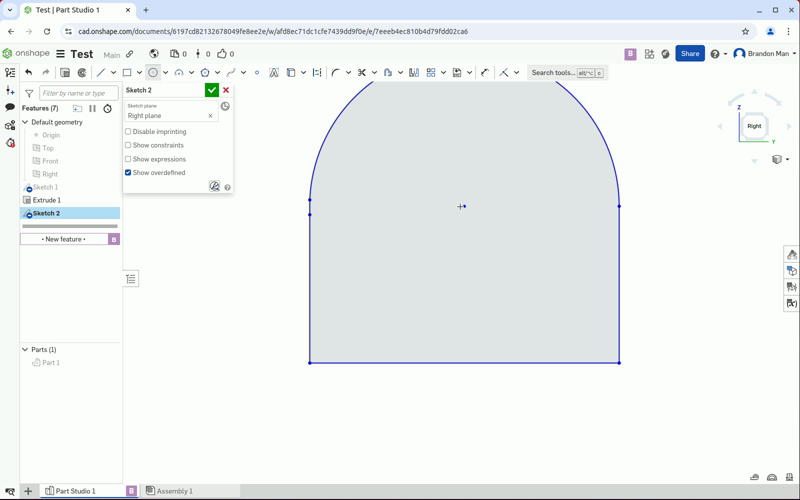
scroll(6)
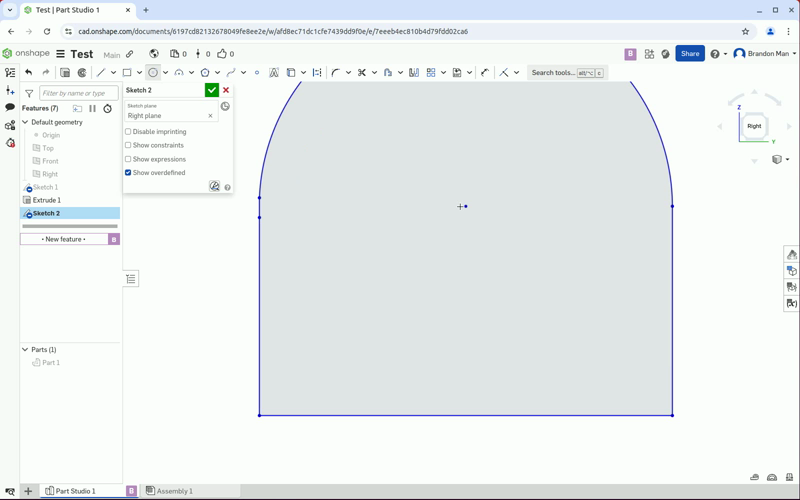
scroll(6)
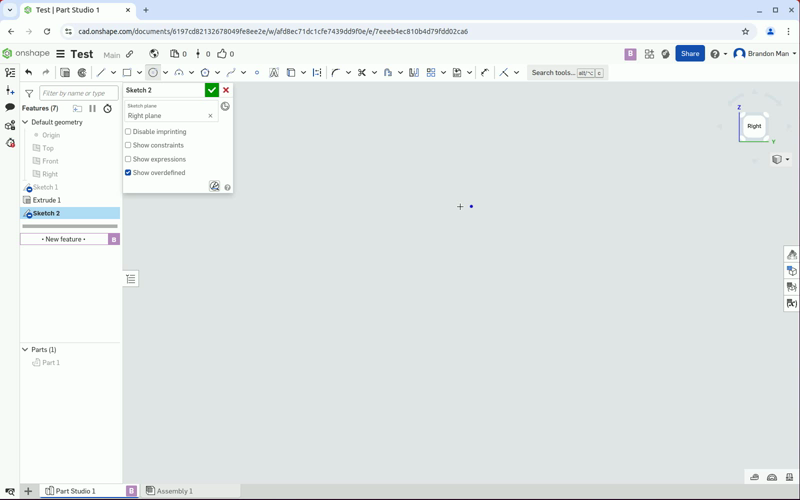
click(460, 206)
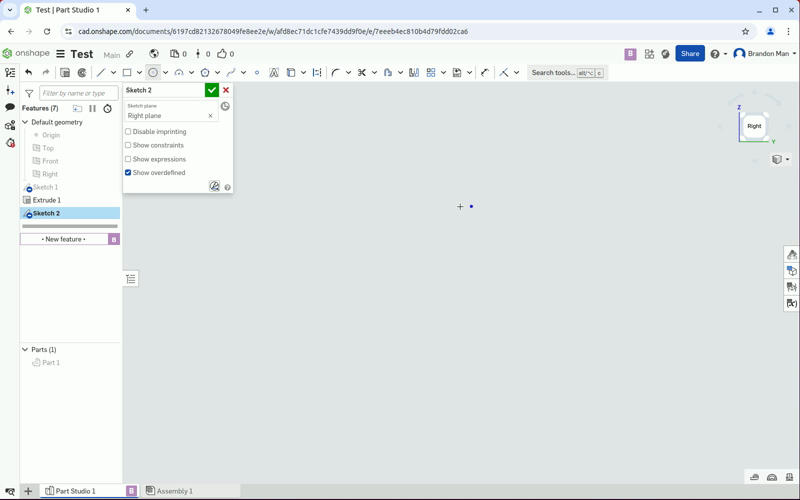
scroll(-6)
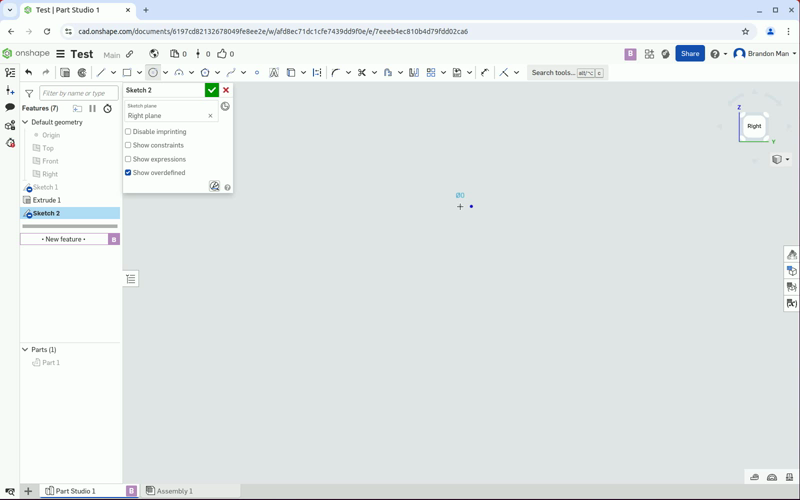
scroll(-6)
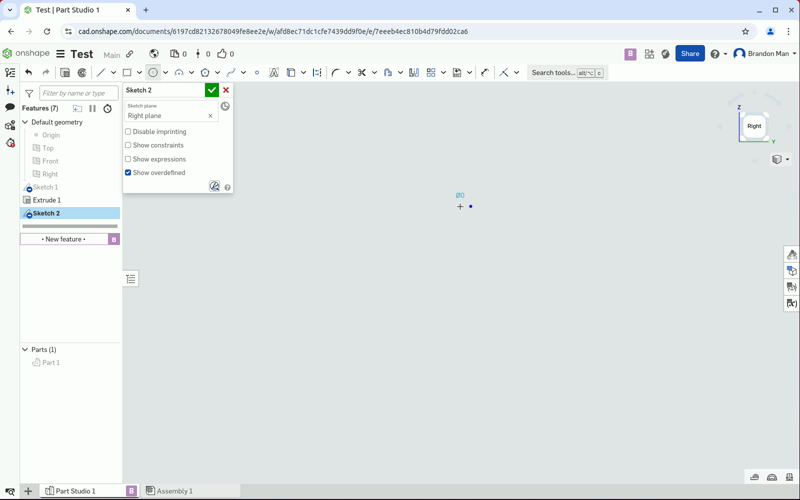
scroll(-6)
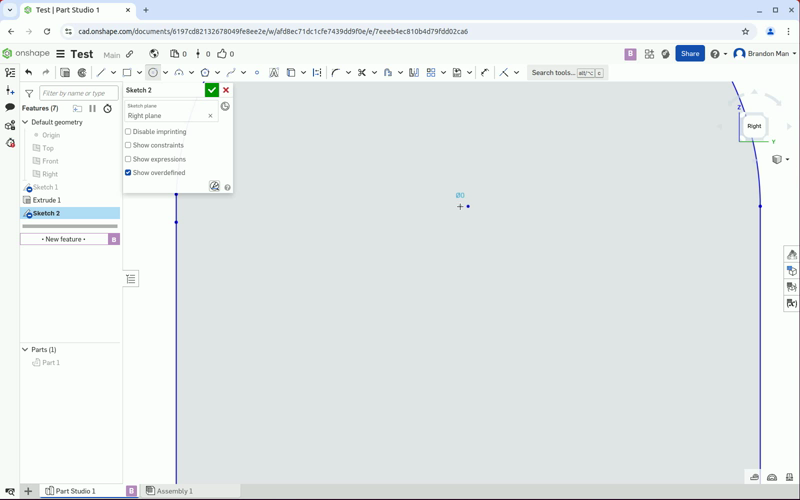
scroll(-6)
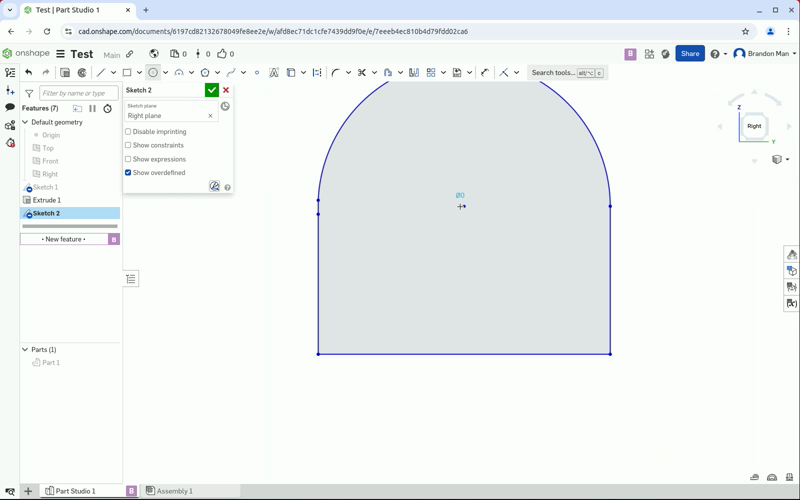
scroll(-6)
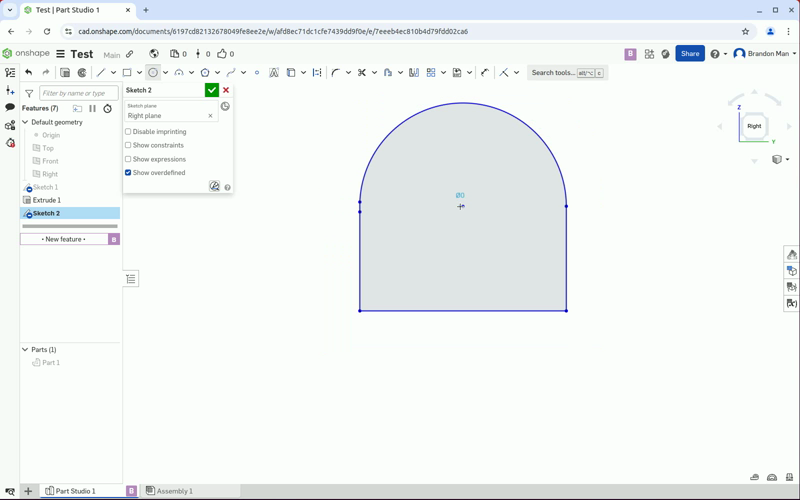
scroll(-6)
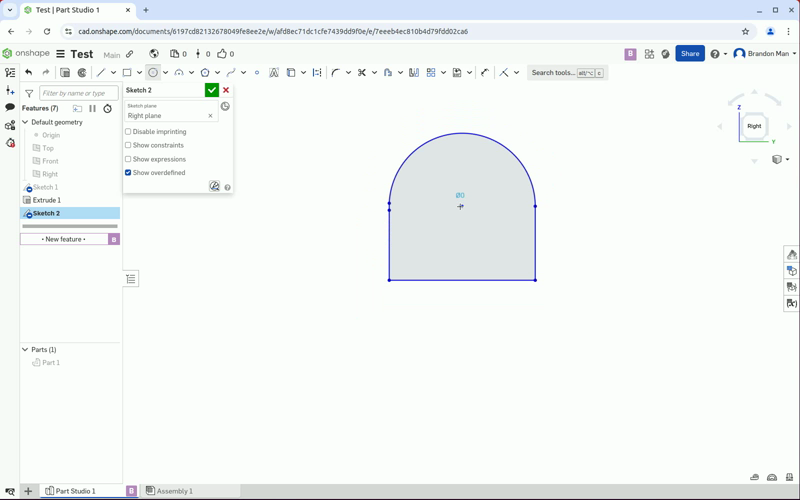
scroll(-6)
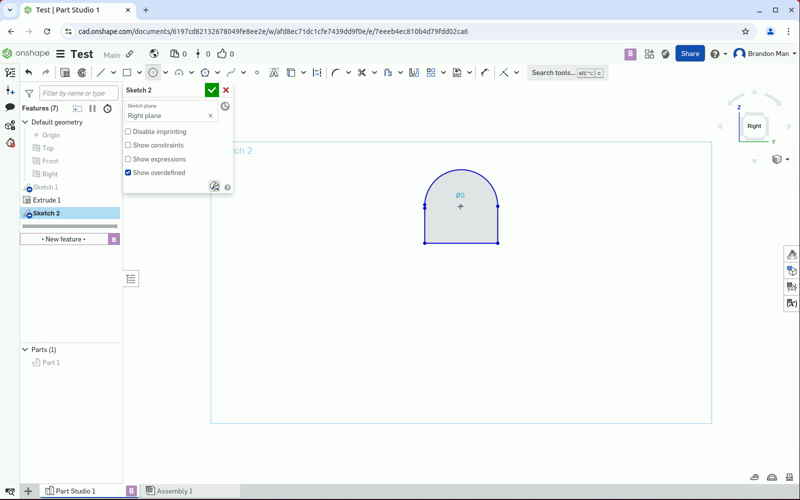
key_up(shift)
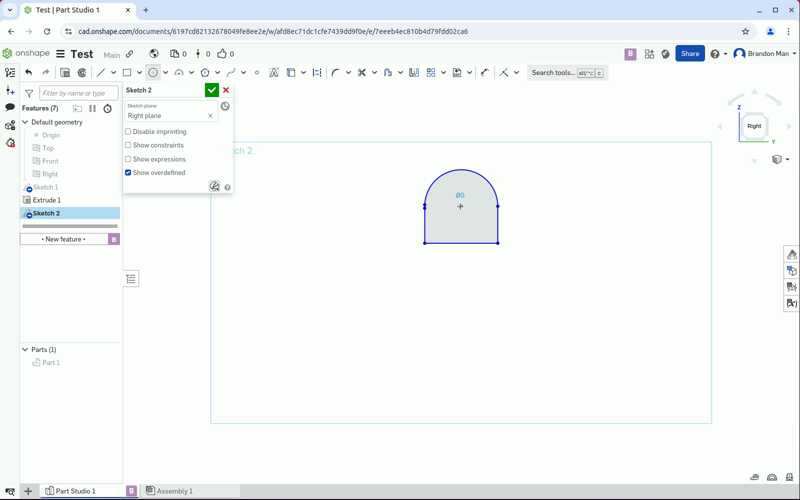
mouse_move(482, 206)
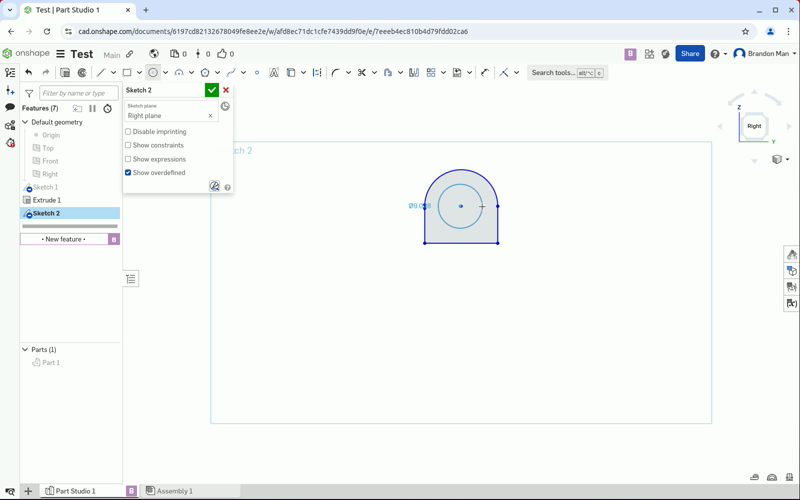
click(482, 206)
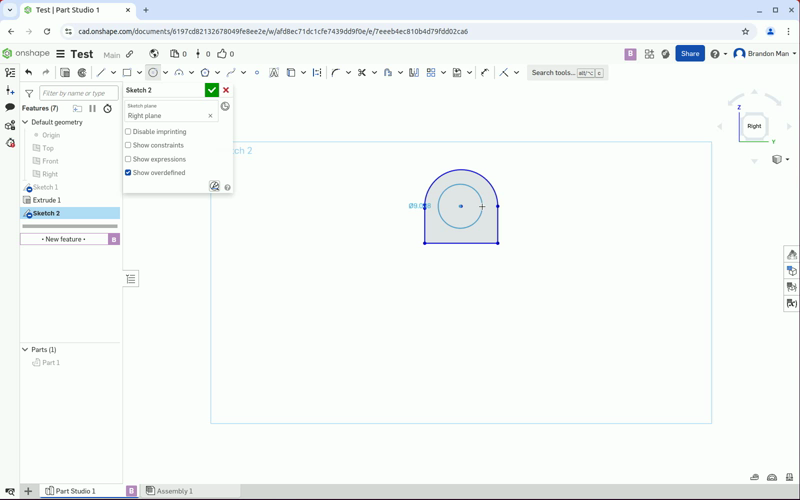
key(esc)
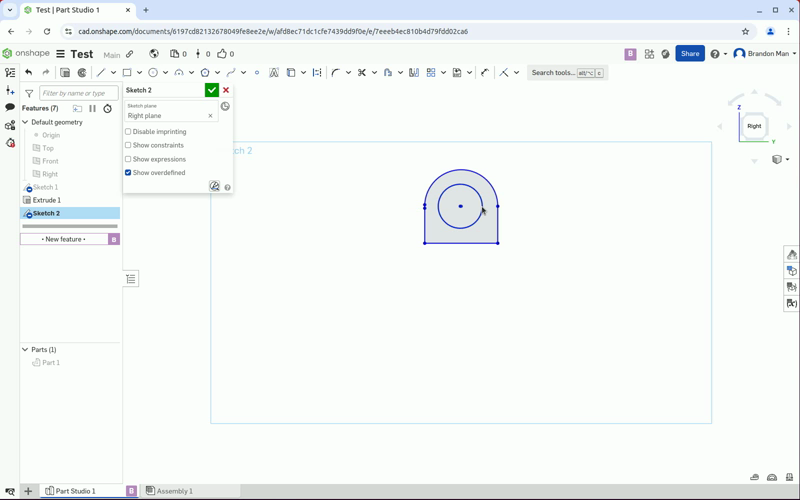
mouse_move(493, 203)
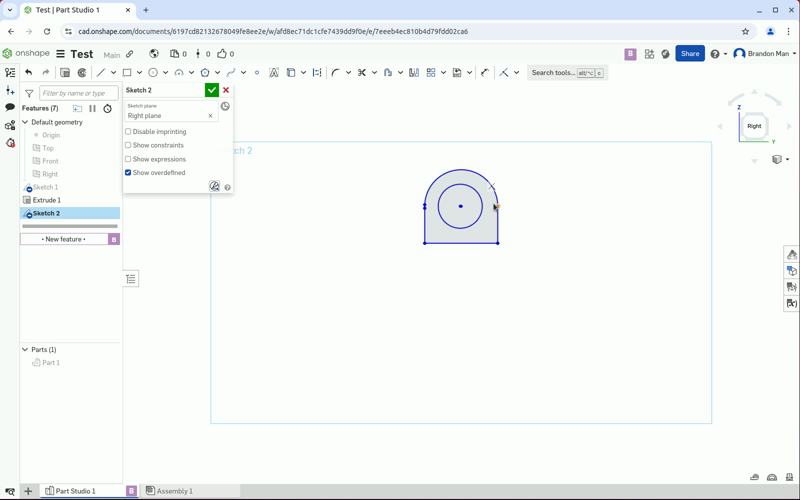
click(493, 203)
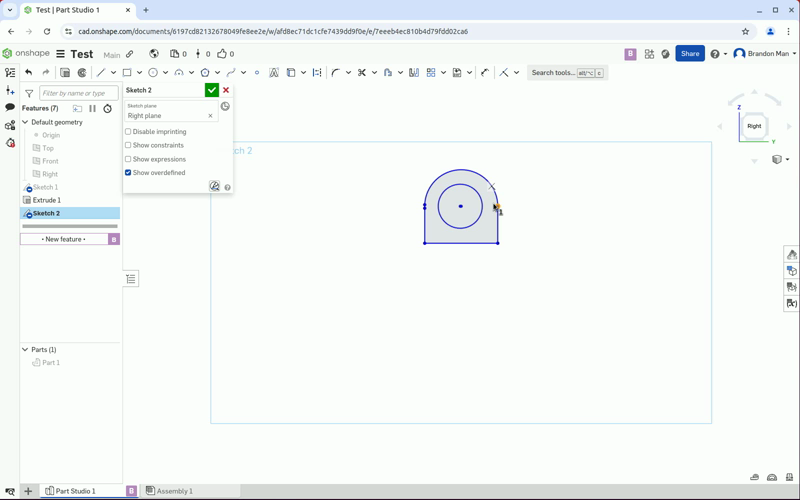
mouse_move(73, 352)
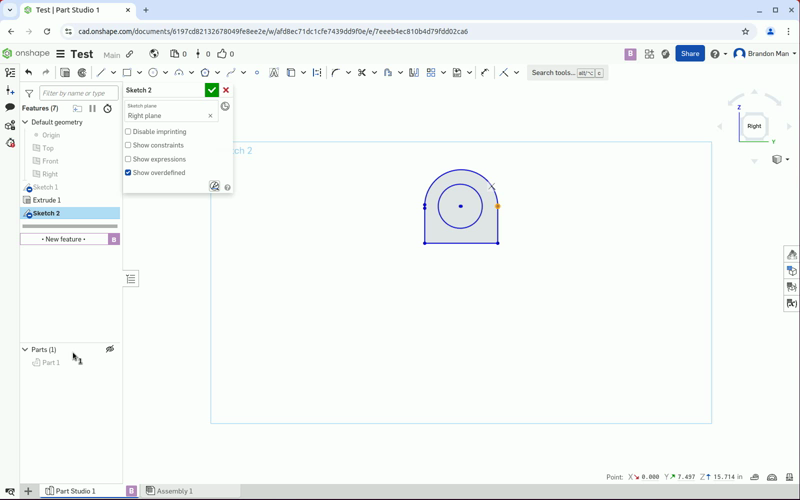
key(shift+y)
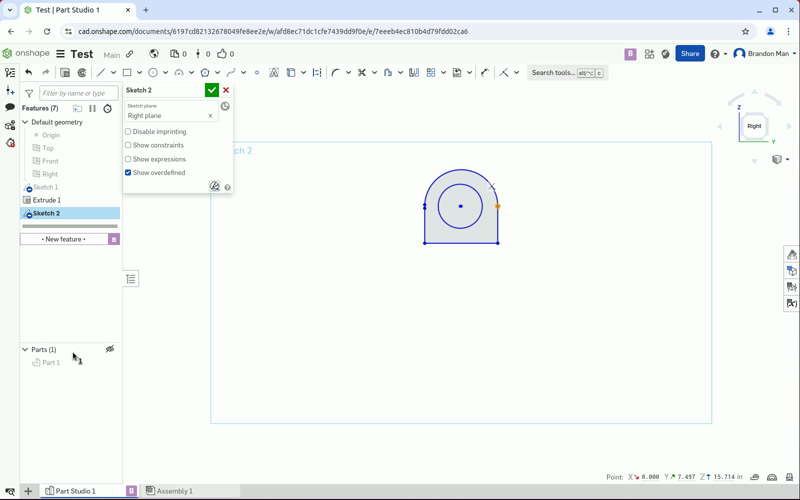
key(shift+e)
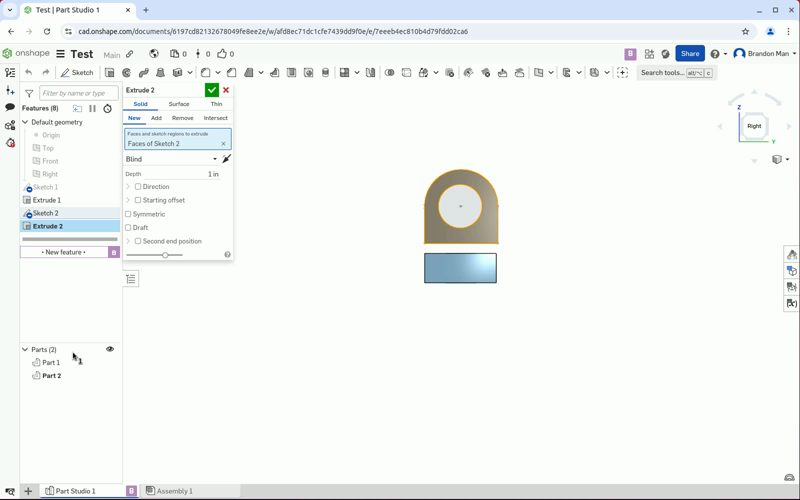
mouse_move(143, 106)
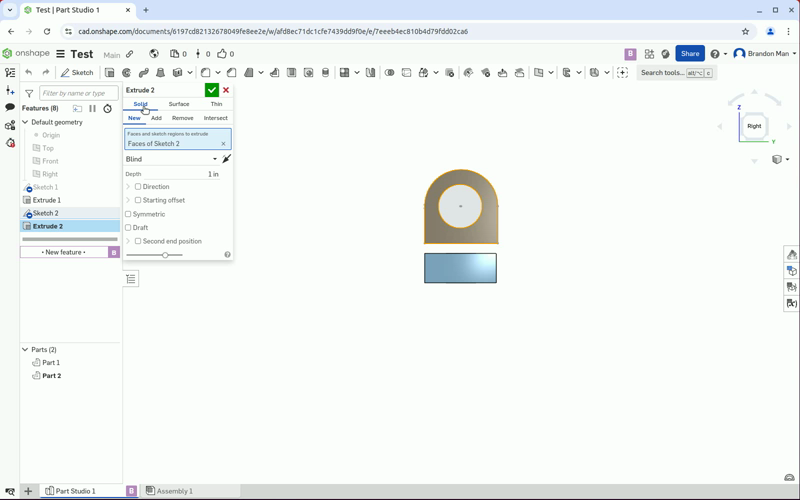
click(143, 106)
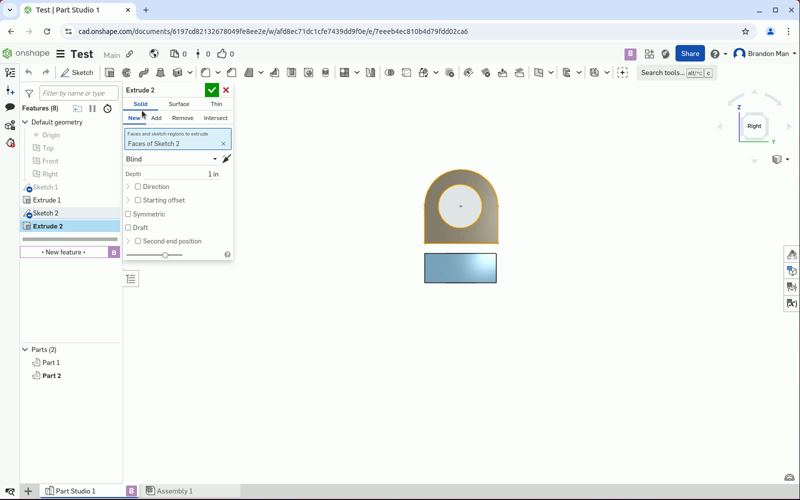
mouse_move(137, 120)
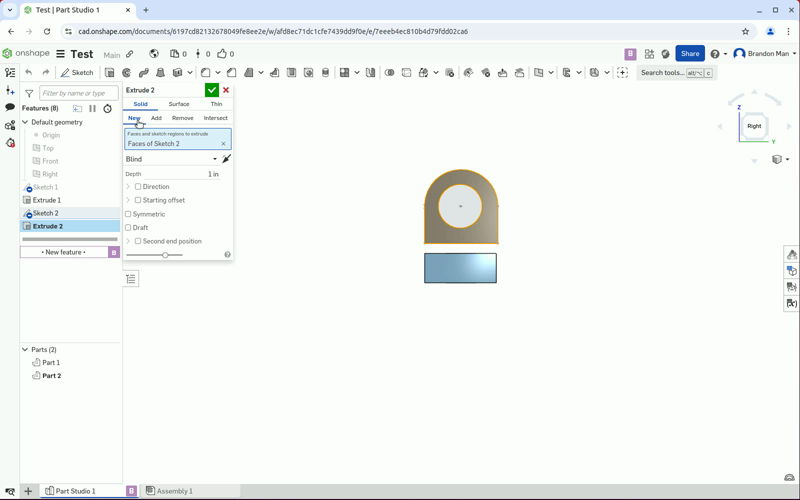
click(137, 120)
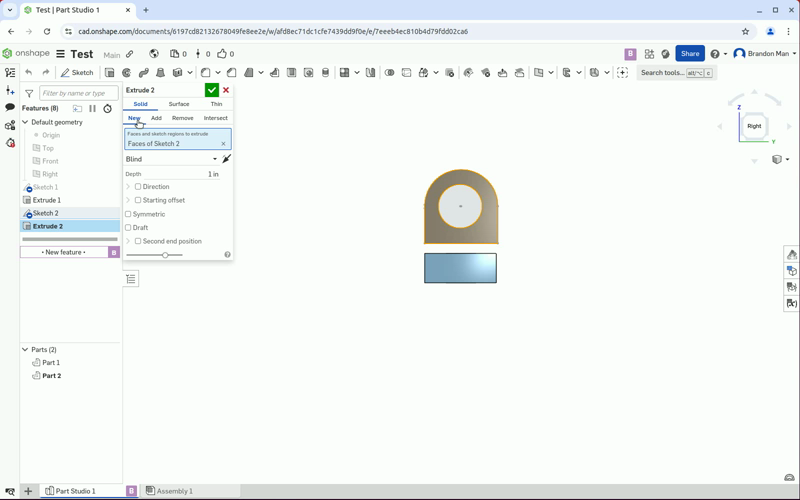
key(tab, 4)
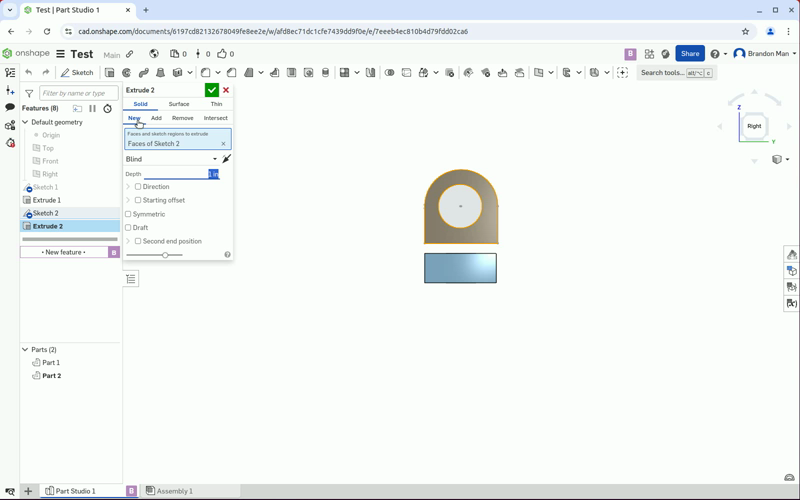
text(15.646)
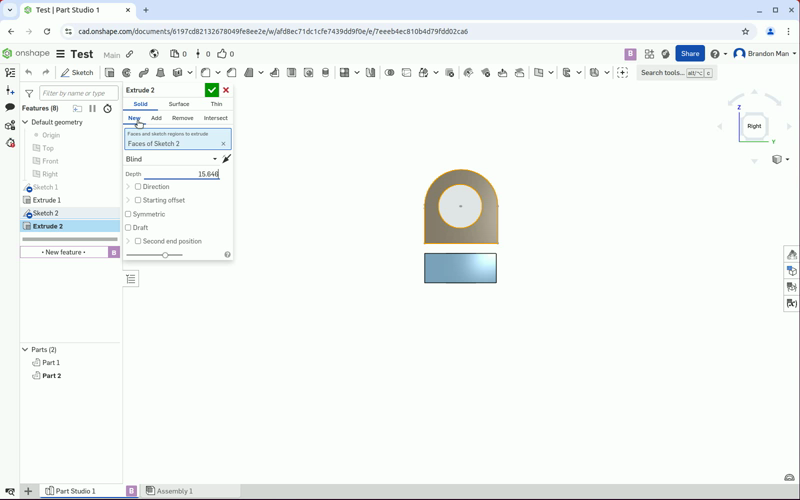
key(enter)
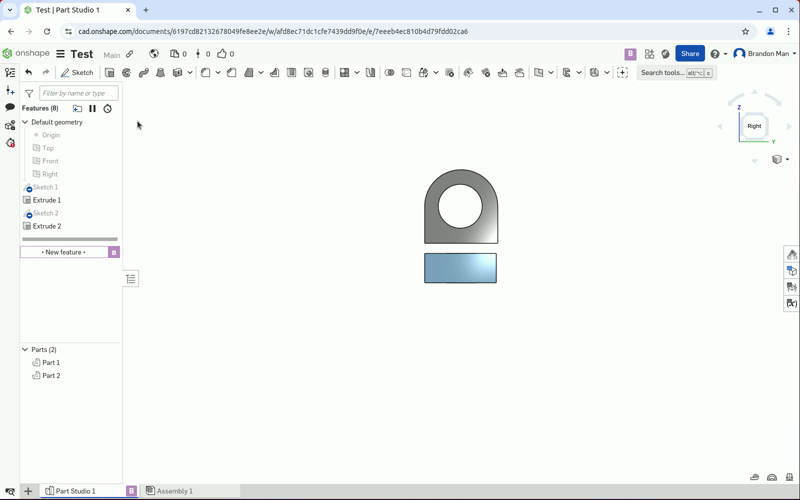
key(shift+h)
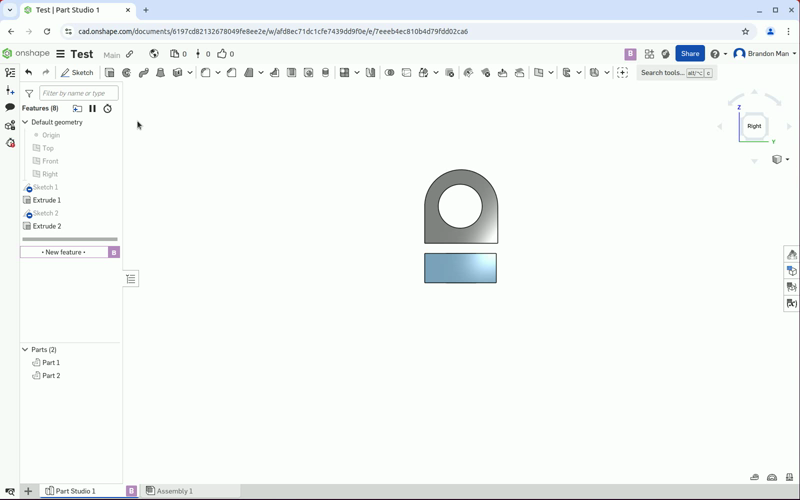
key(shift+h)
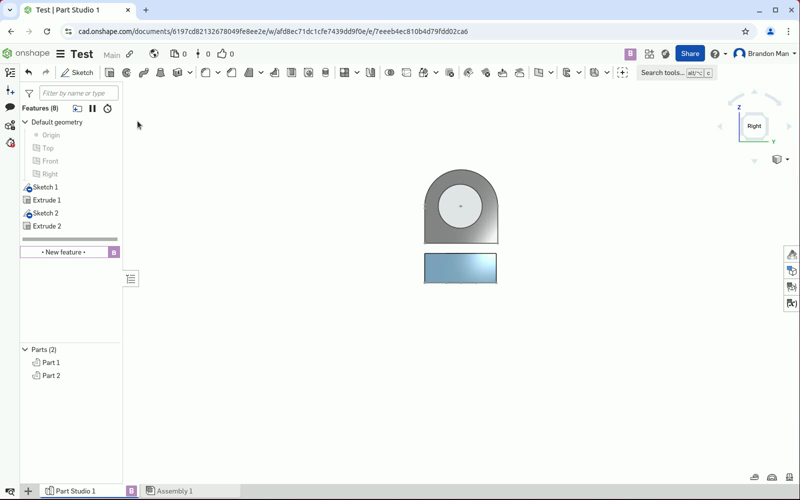
key(shift+7)
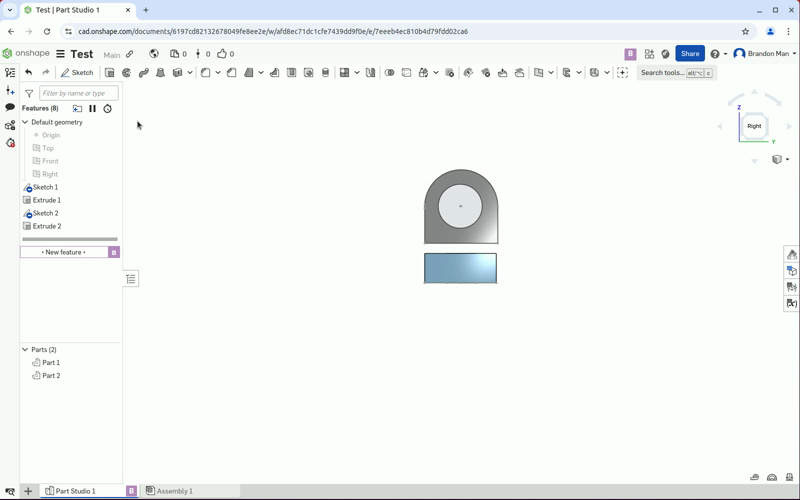
key(right, 2)
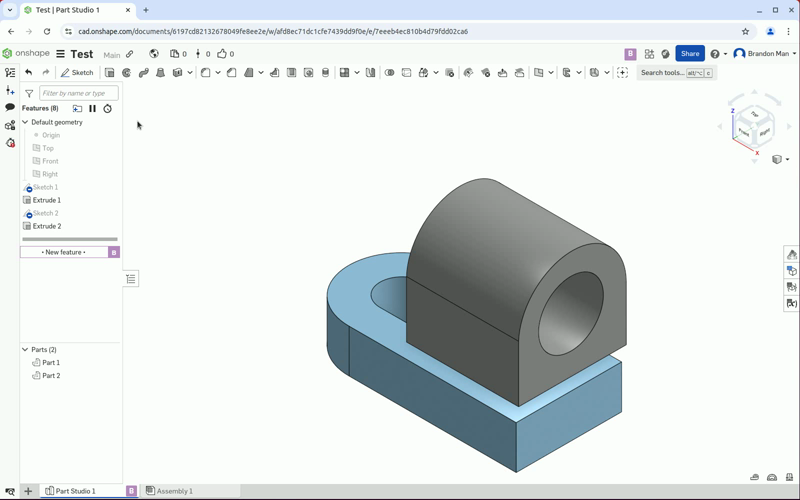
key(down, 2)
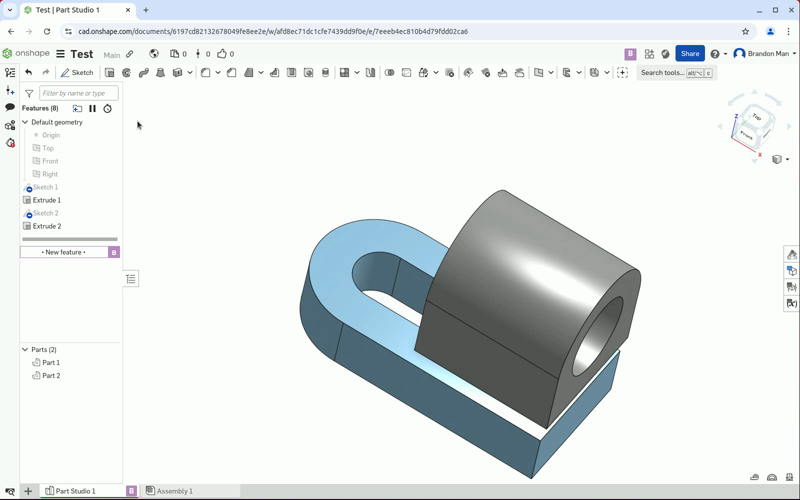
key(up, 2)
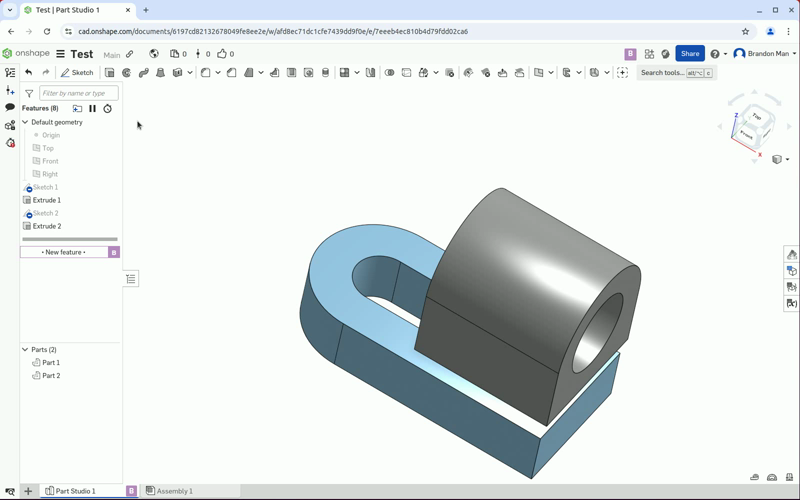
key(left, 2)
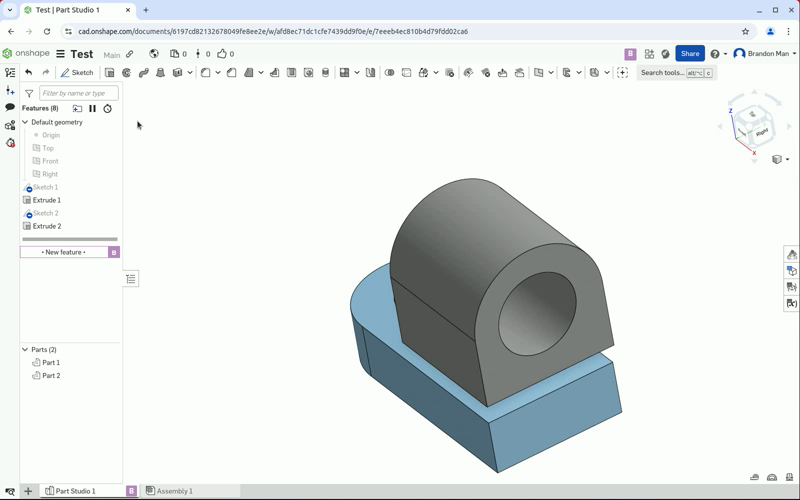
mouse_move(73, 189)
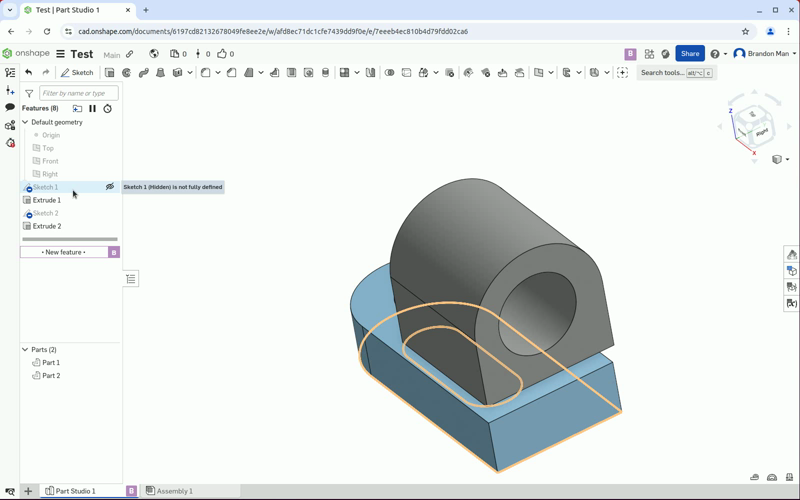
click(73, 189)